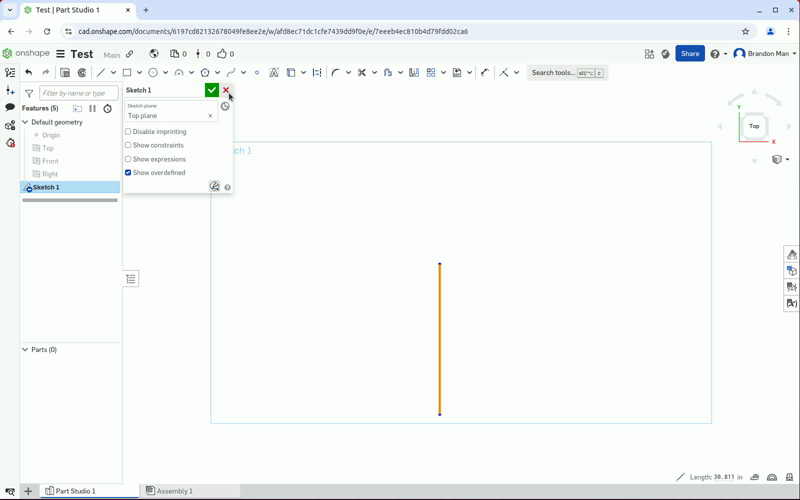
key(shift+h)
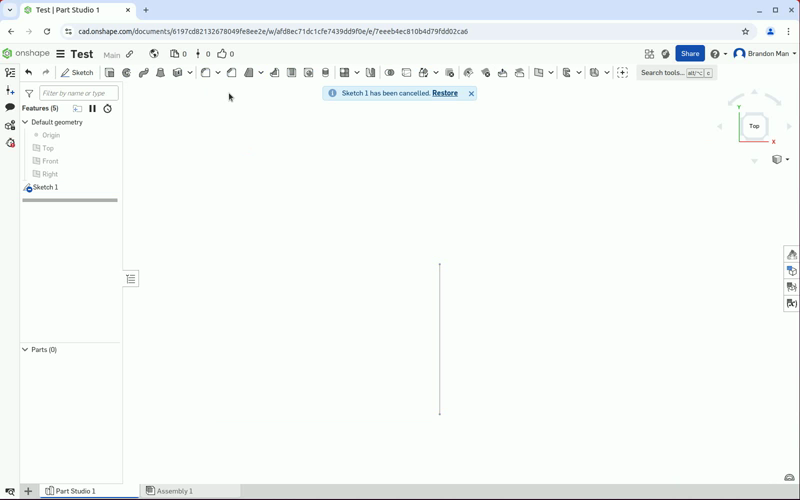
key(shift+s)
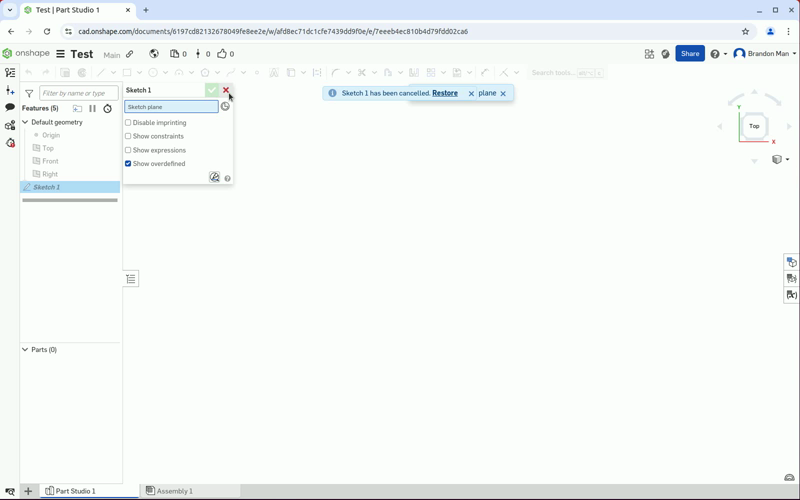
mouse_move(73, 150)
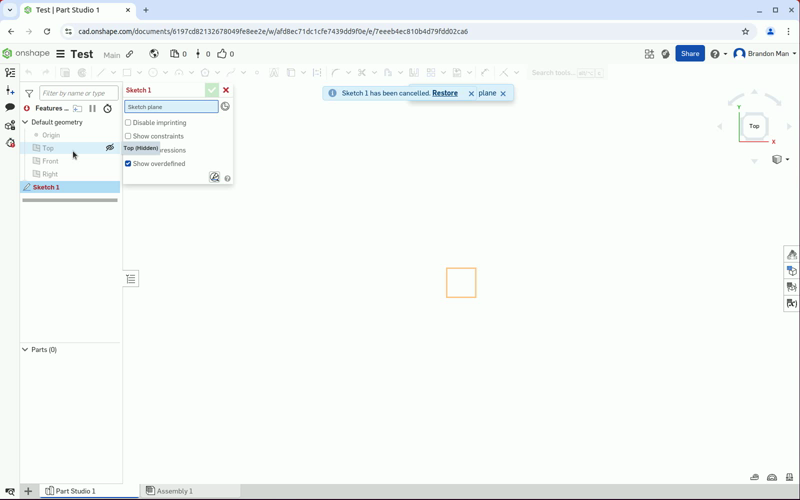
click(73, 150)
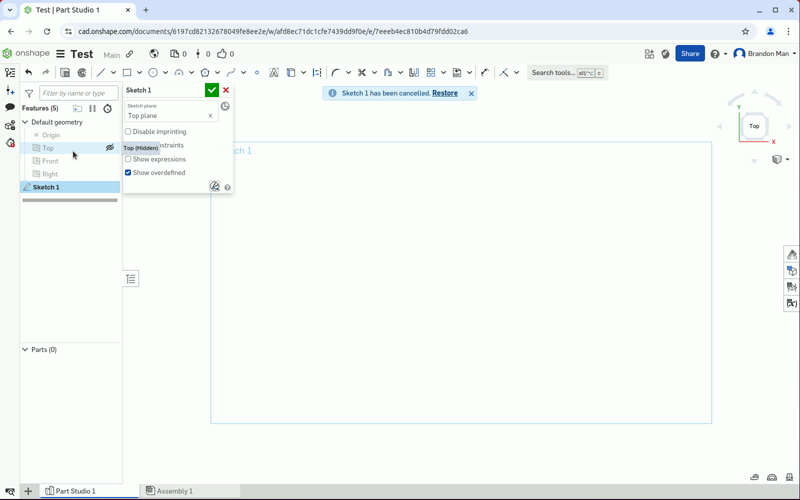
mouse_move(73, 352)
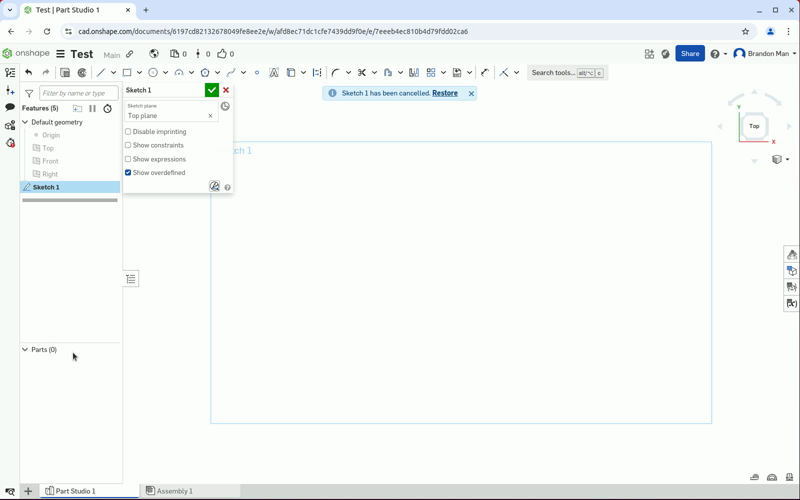
key(y)
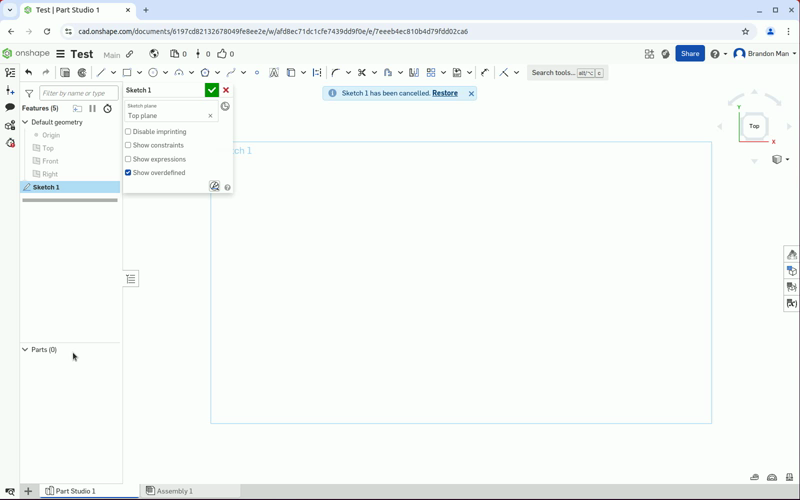
key(l)
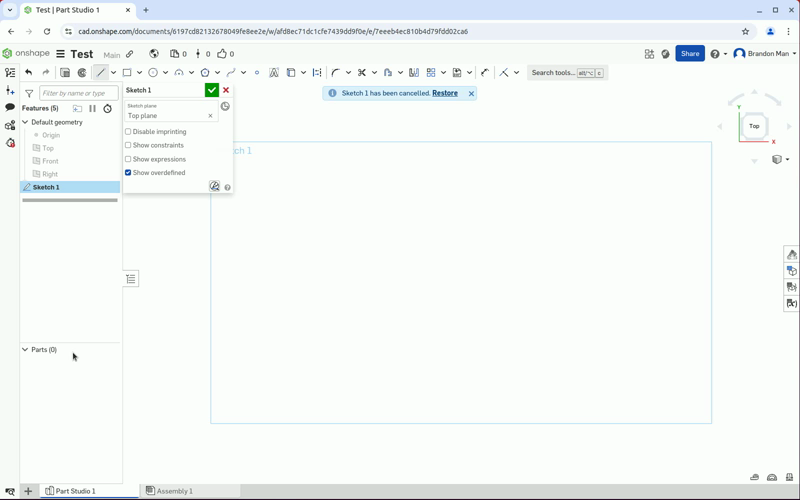
key_down(shift)
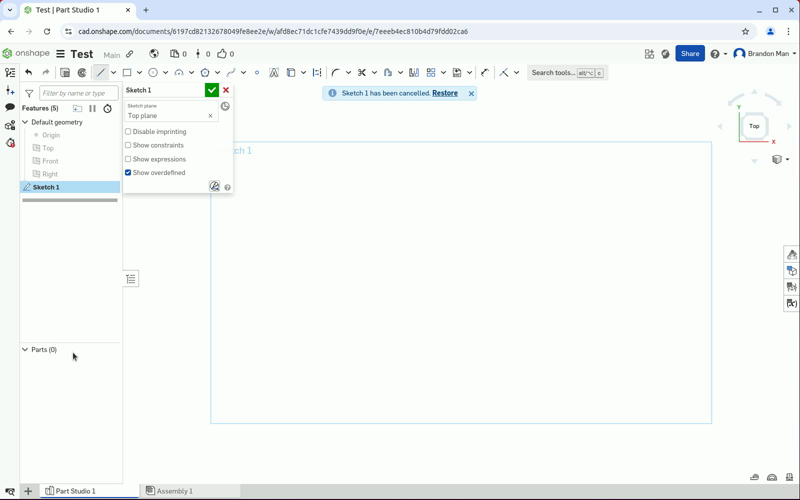
mouse_move(348, 370)
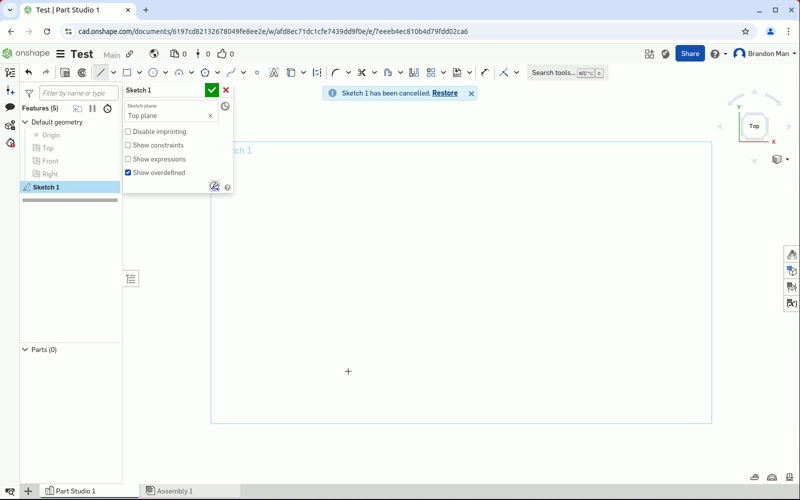
click(348, 370)
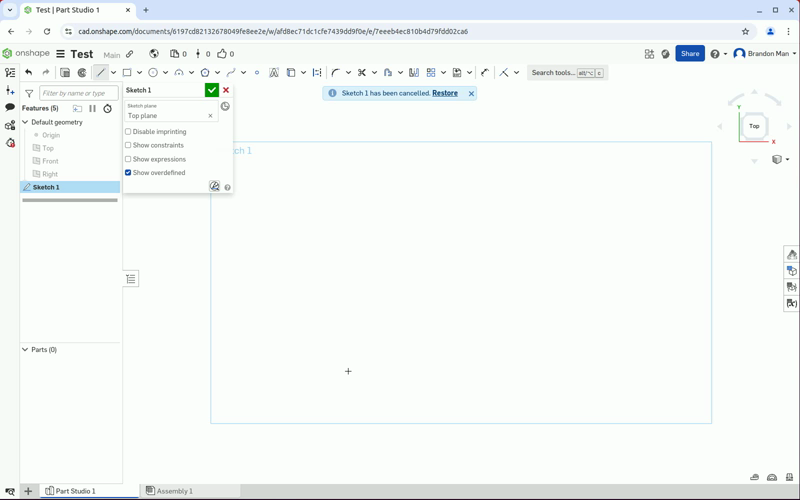
key_up(shift)
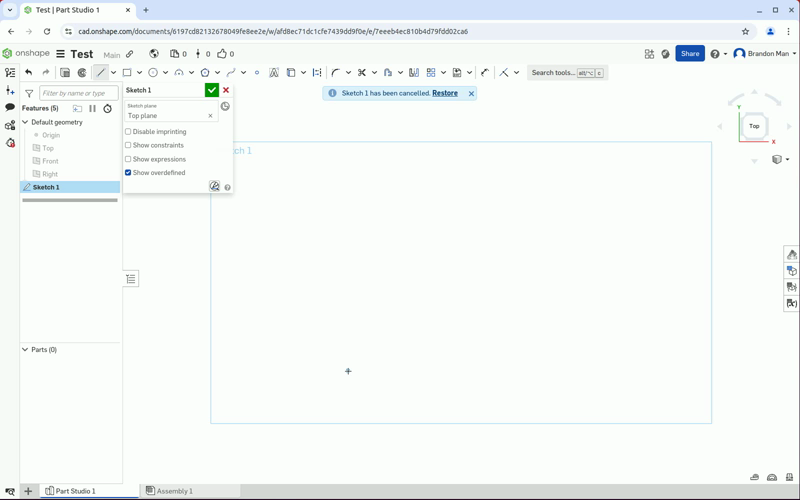
key_down(shift)
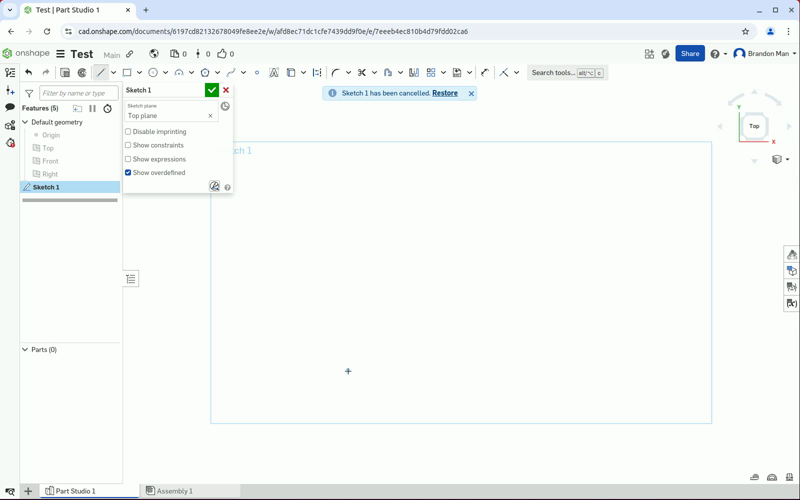
mouse_move(572, 370)
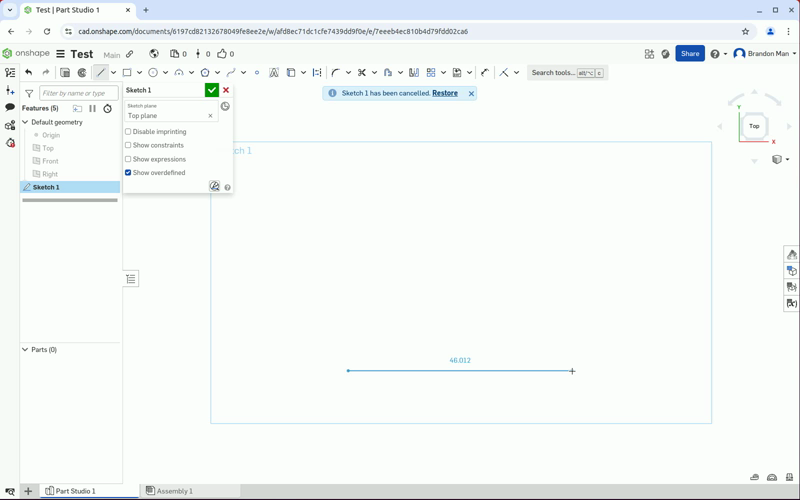
click(572, 370)
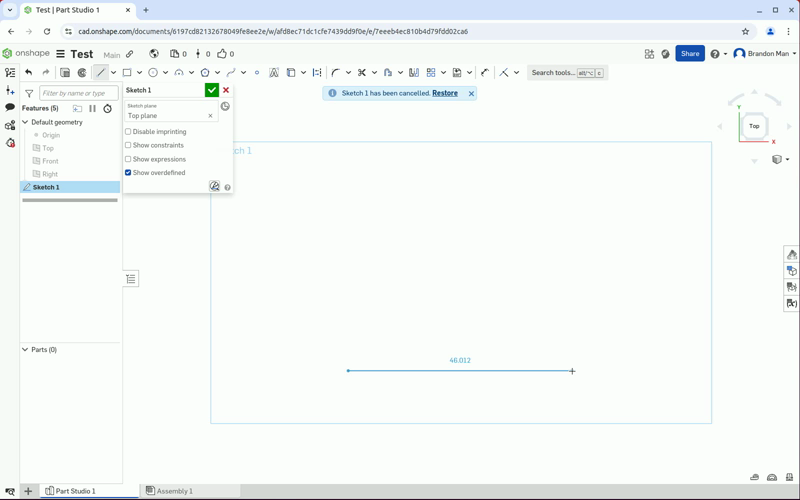
key_up(shift)
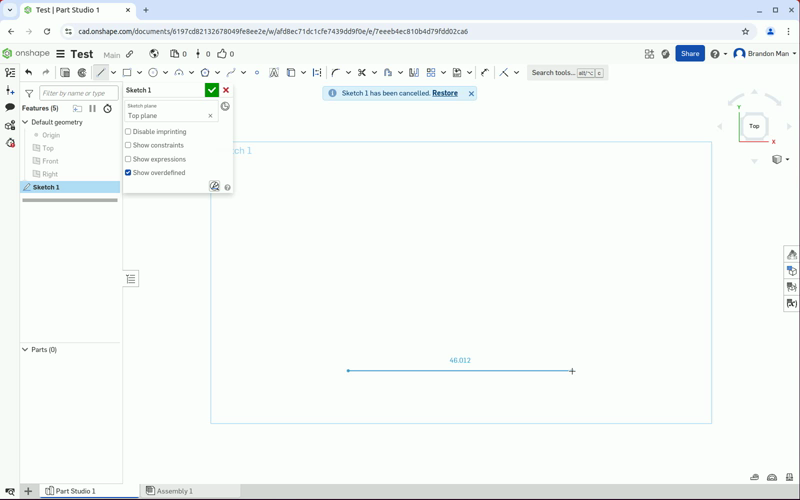
key_down(shift)
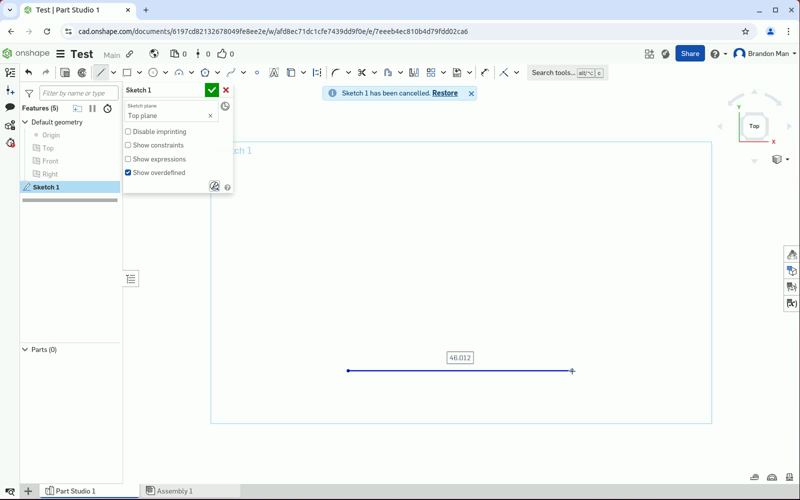
mouse_move(572, 283)
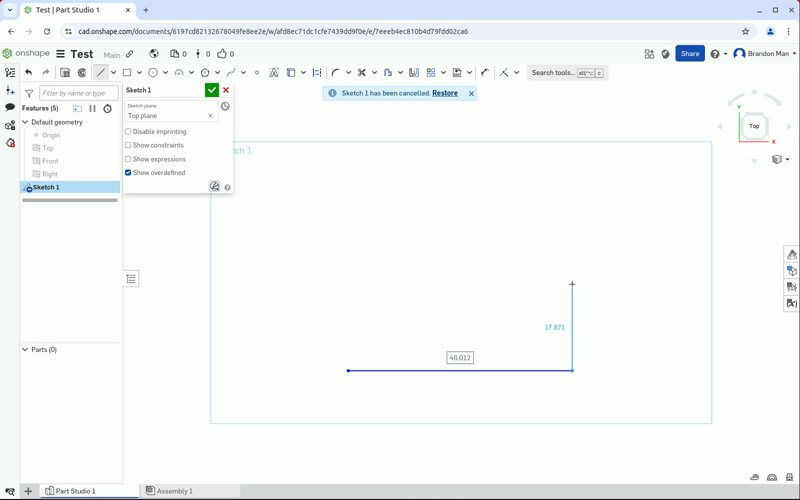
click(572, 283)
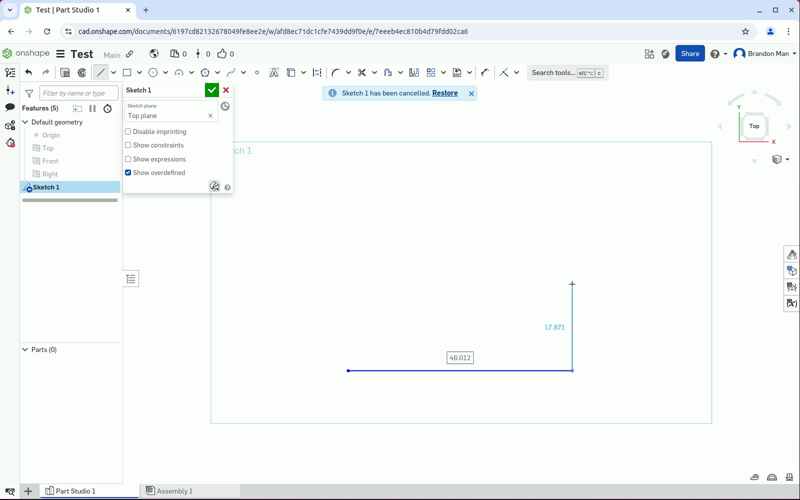
key_up(shift)
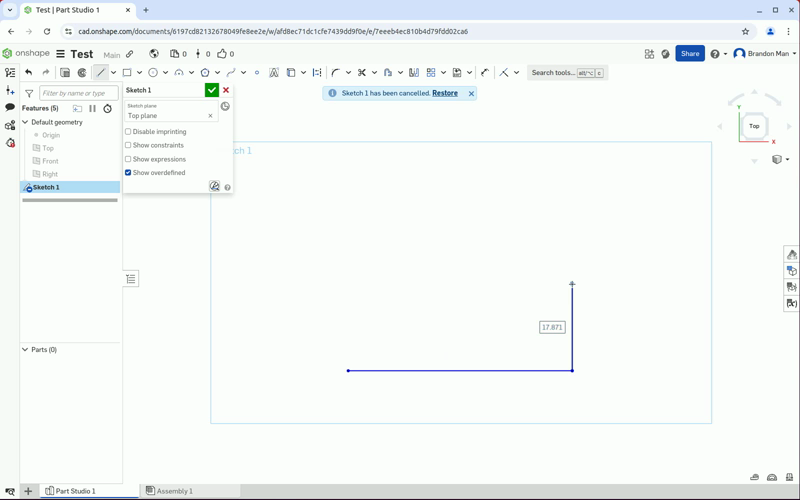
key_down(shift)
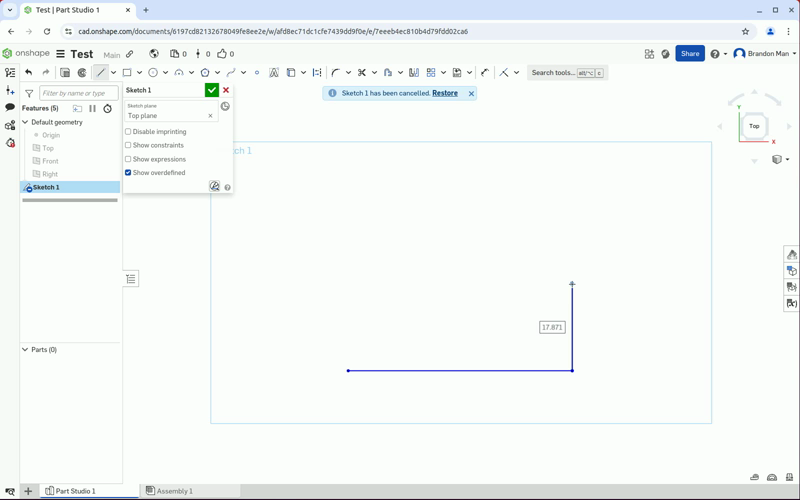
mouse_move(348, 283)
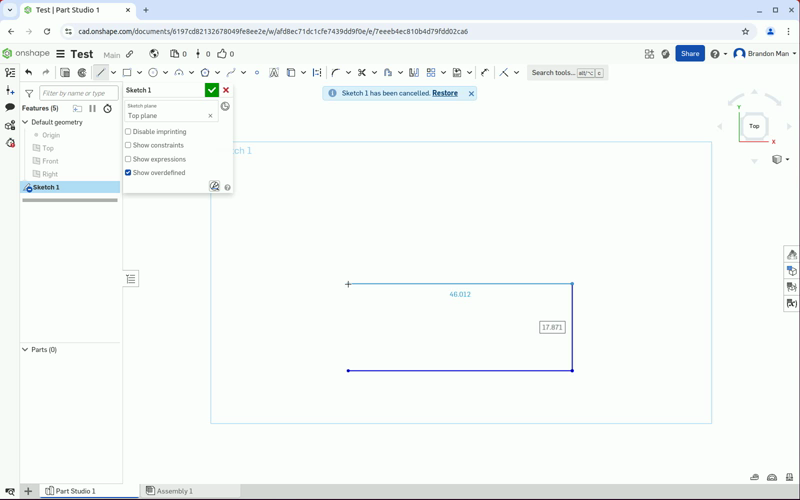
click(348, 283)
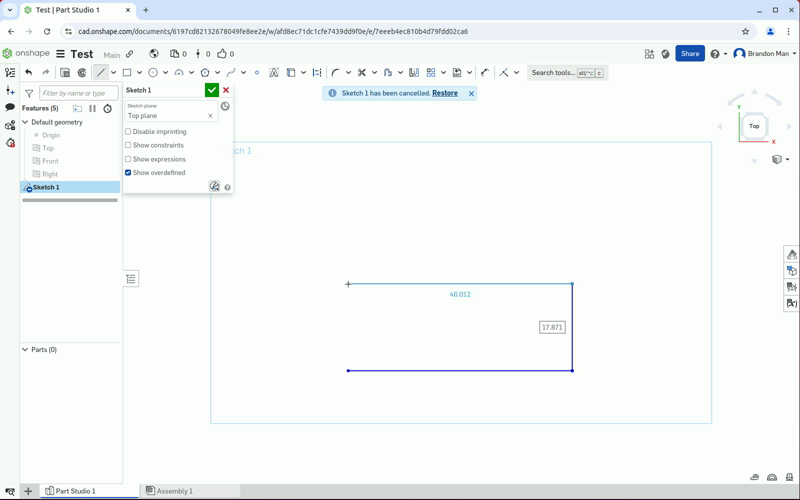
key_up(shift)
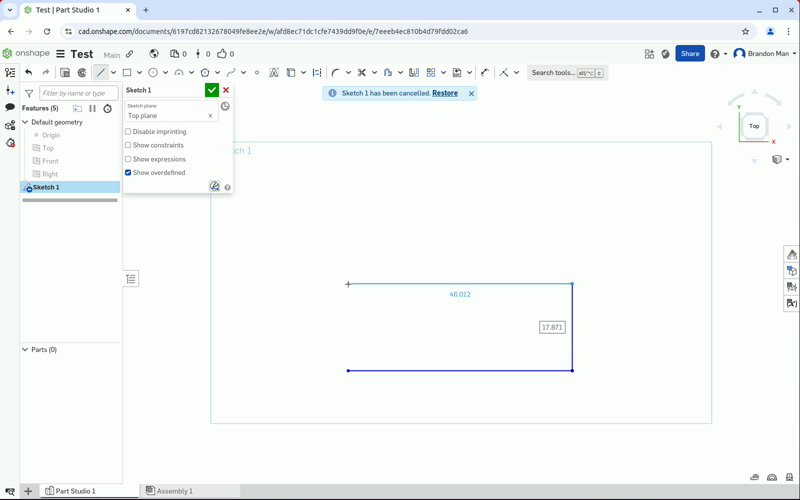
key_down(shift)
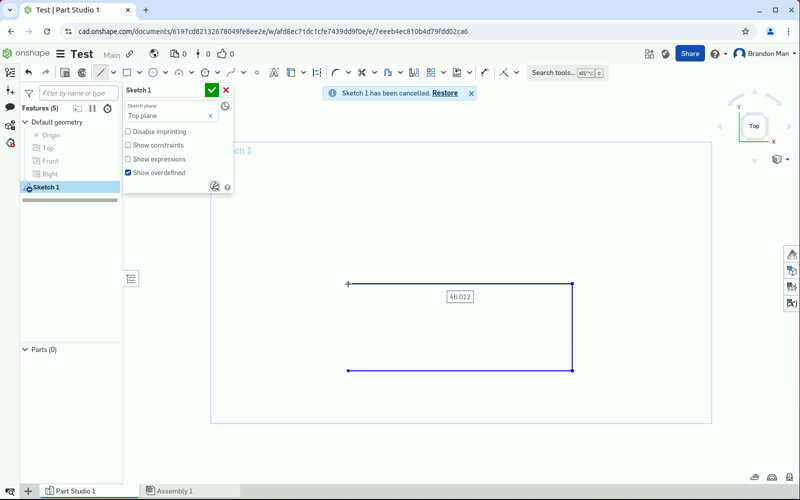
mouse_move(348, 370)
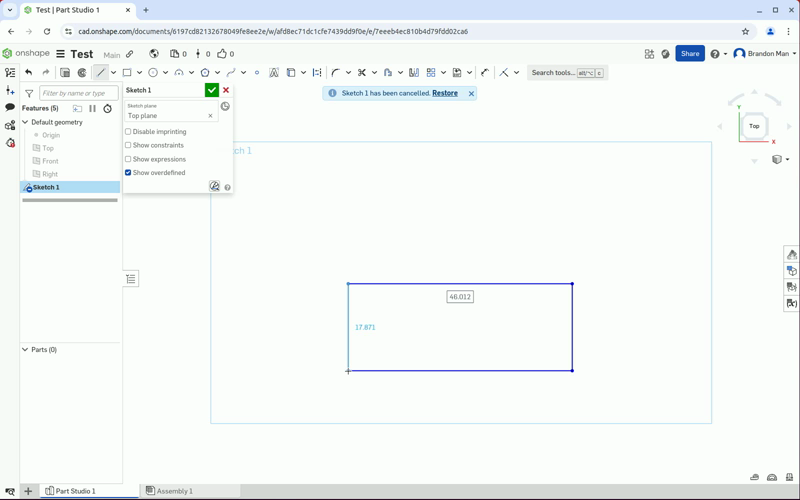
key_up(shift)
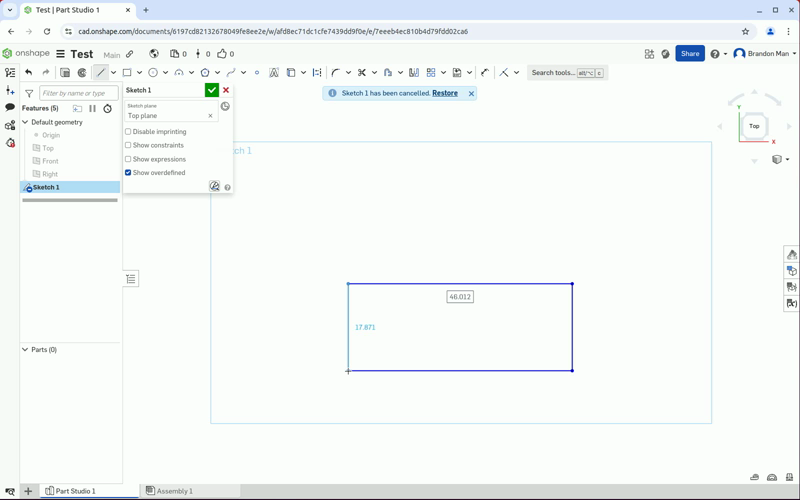
click(348, 370)
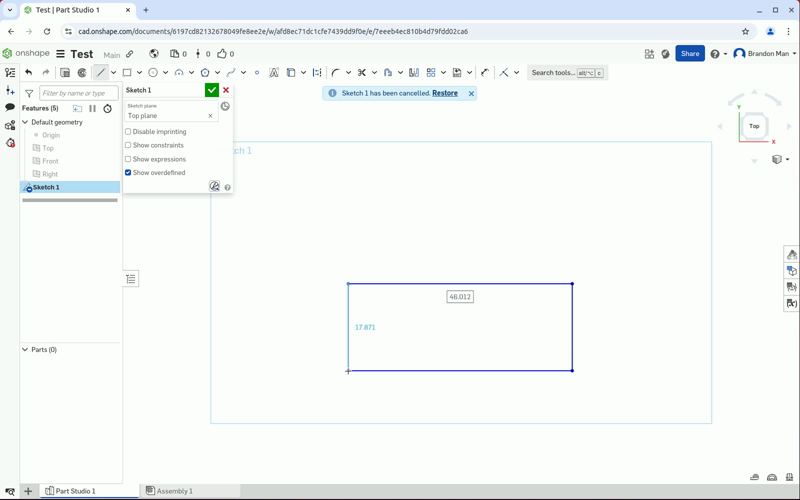
key(esc)
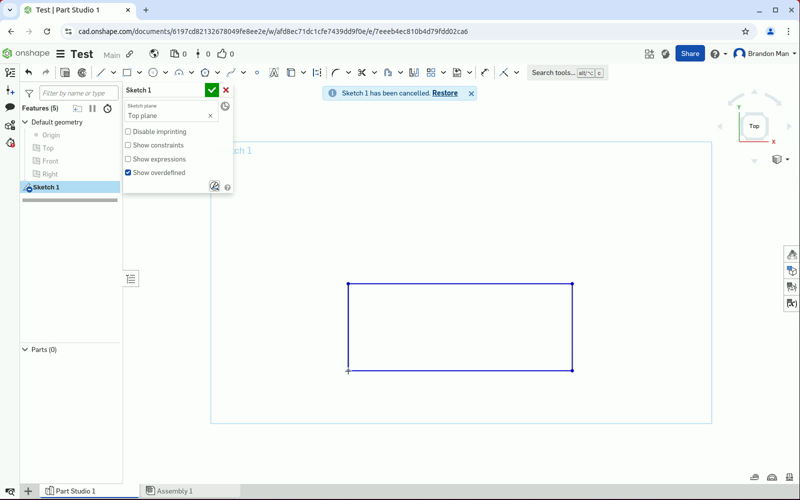
mouse_move(516, 332)
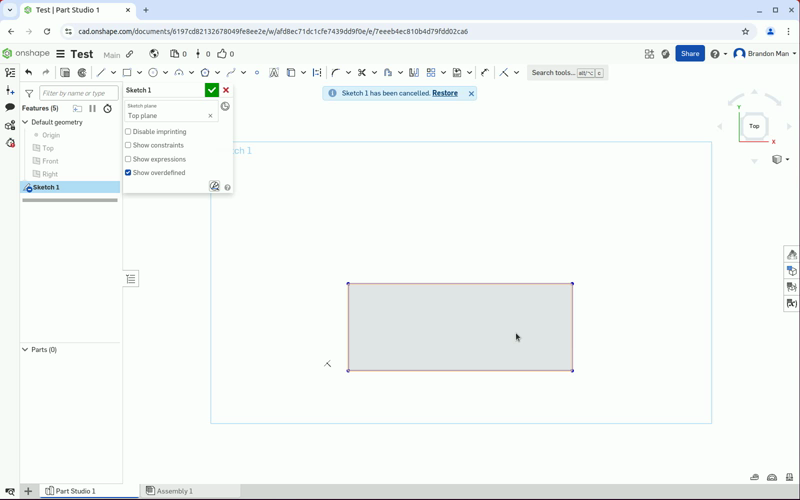
click(516, 332)
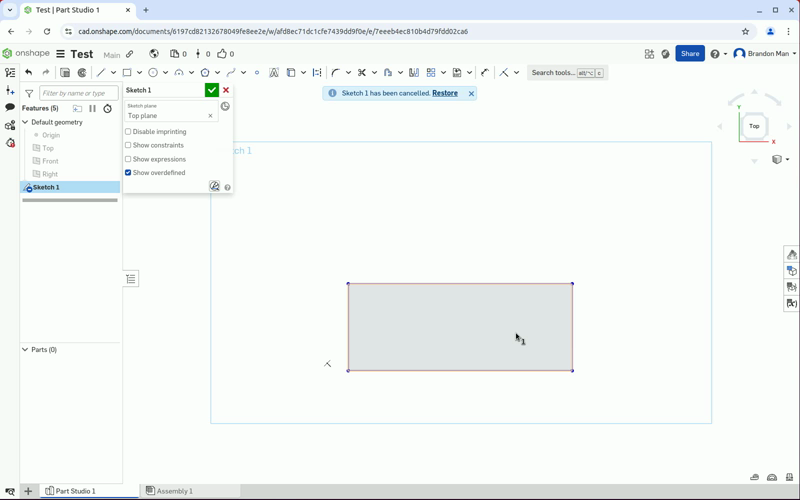
mouse_move(73, 352)
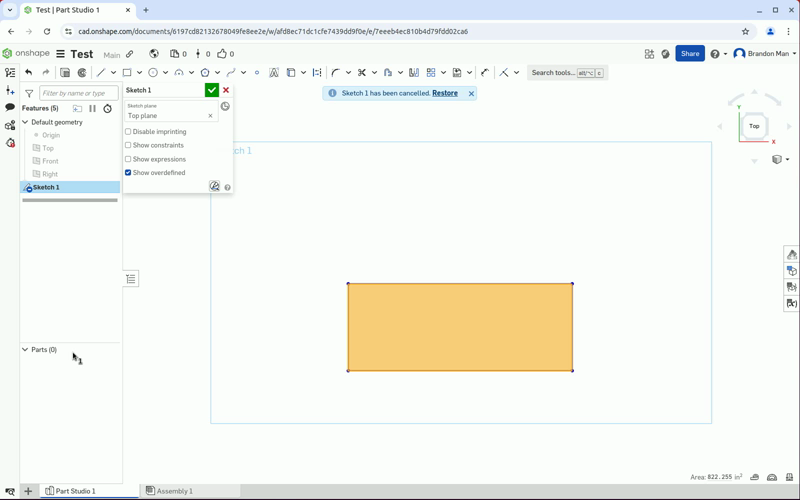
key(shift+y)
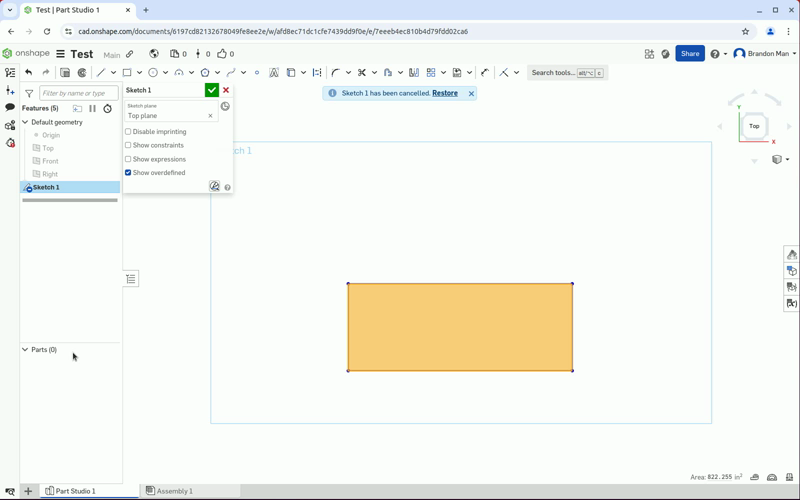
key(shift+e)
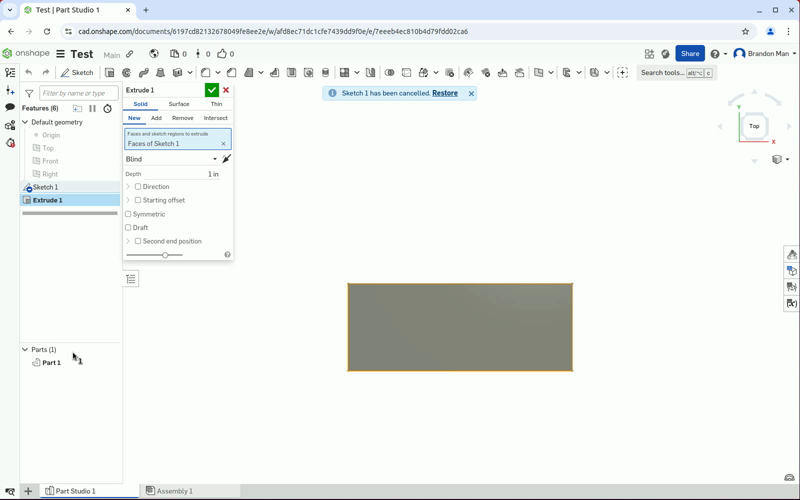
mouse_move(143, 106)
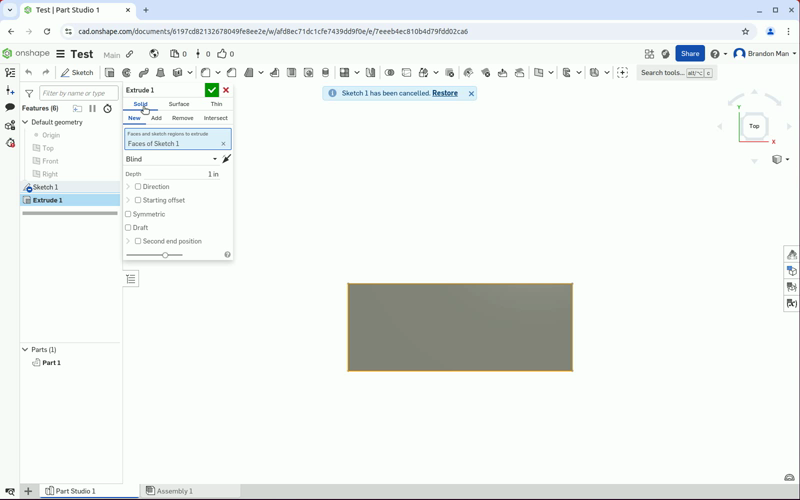
click(143, 106)
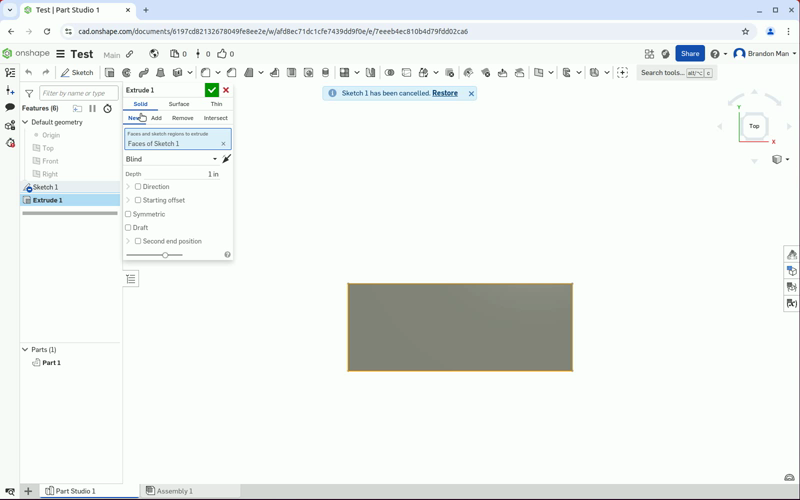
mouse_move(137, 120)
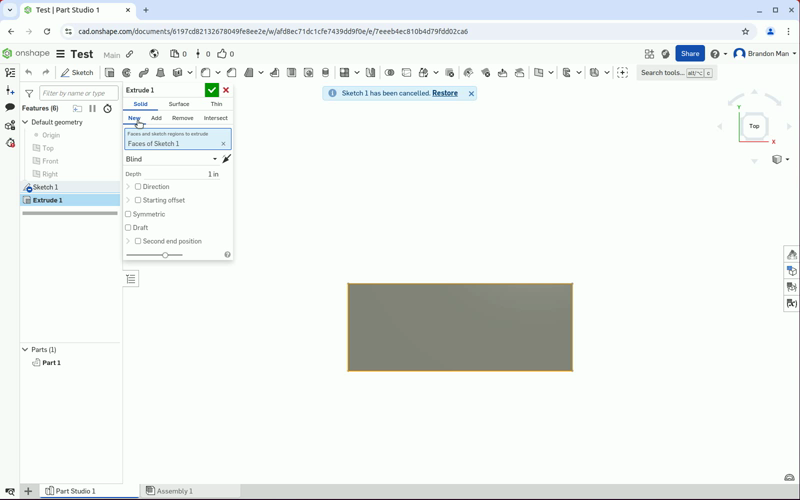
click(137, 120)
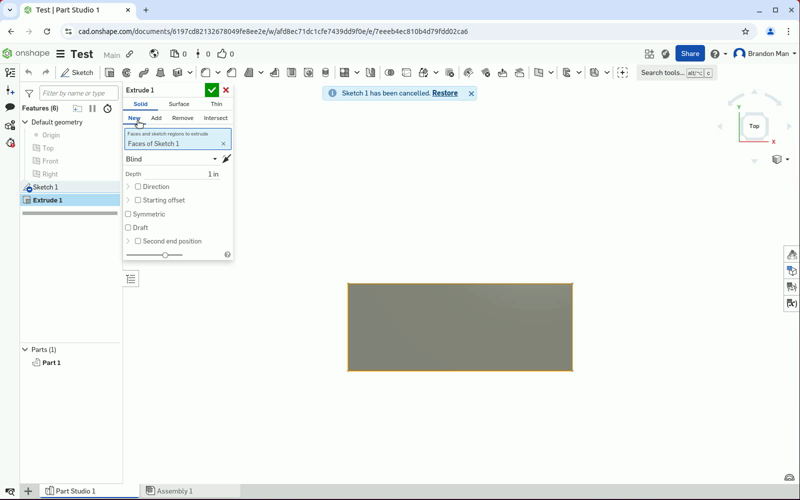
key(tab, 4)
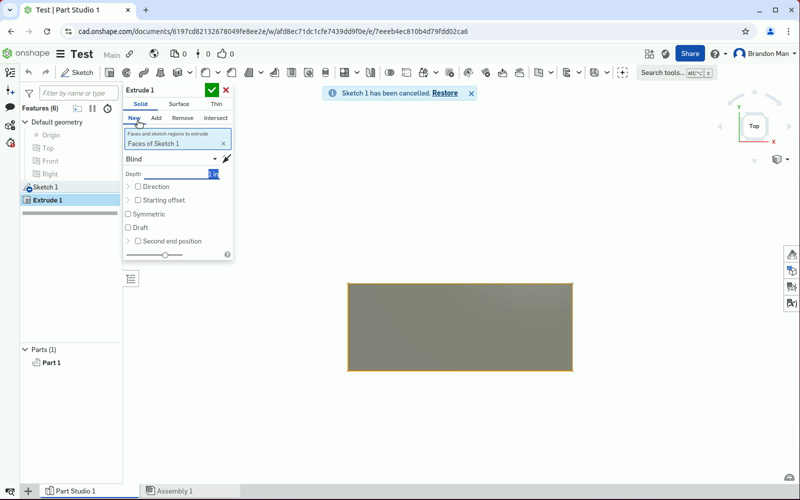
text(1.444)
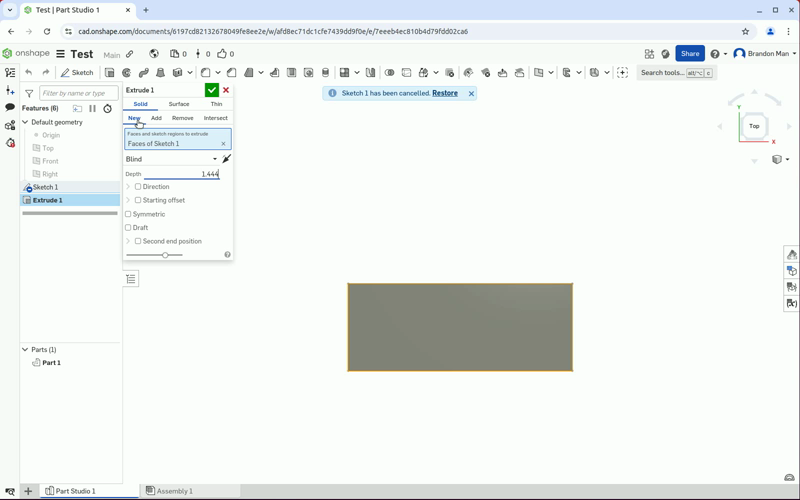
key(enter)
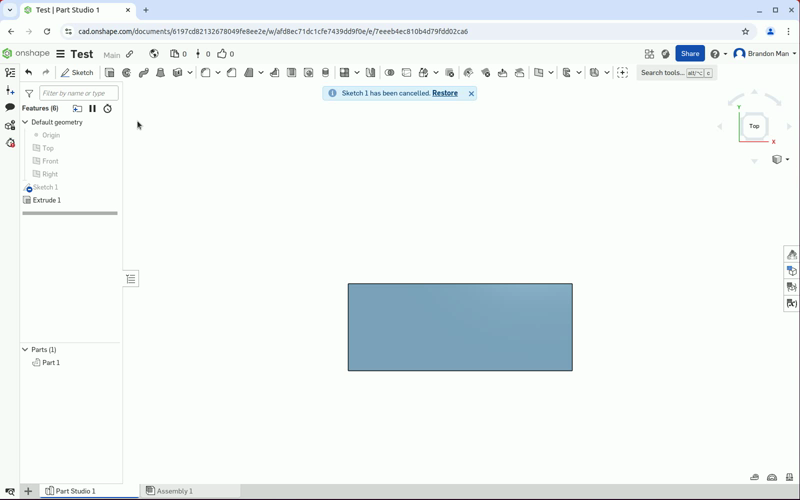
key(shift+h)
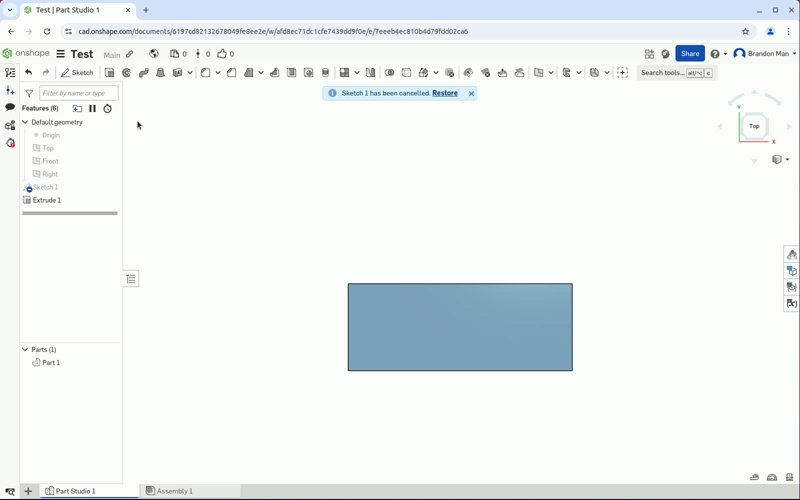
key(shift+h)
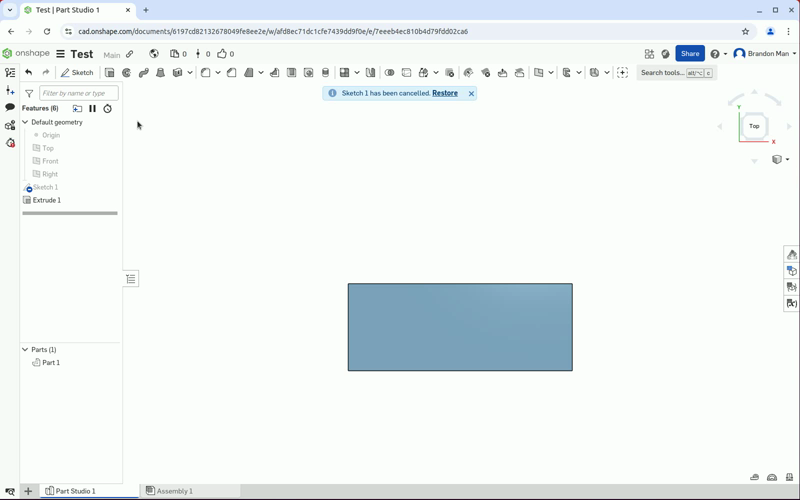
mouse_move(73, 189)
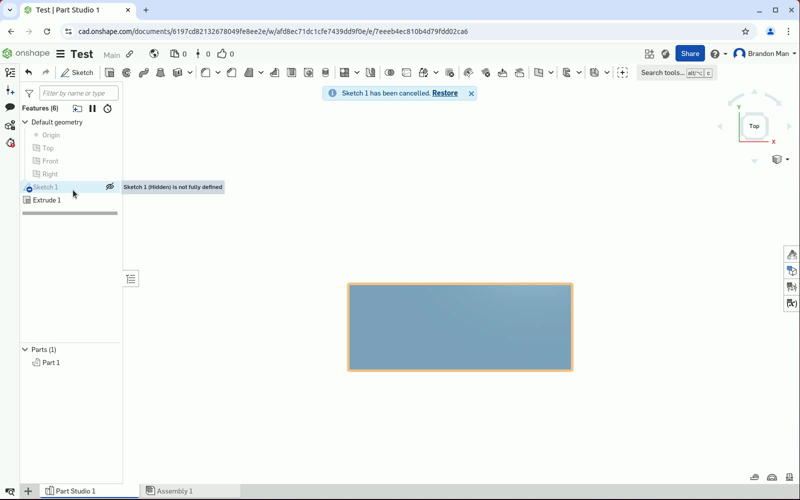
click(73, 189)
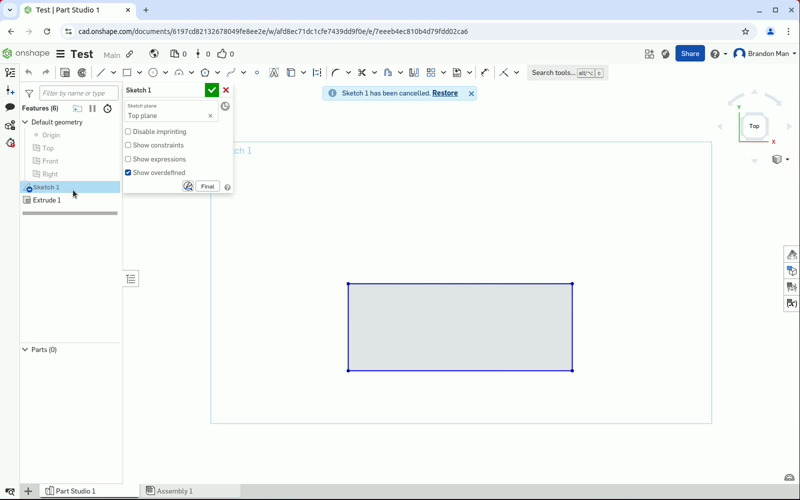
mouse_move(229, 92)
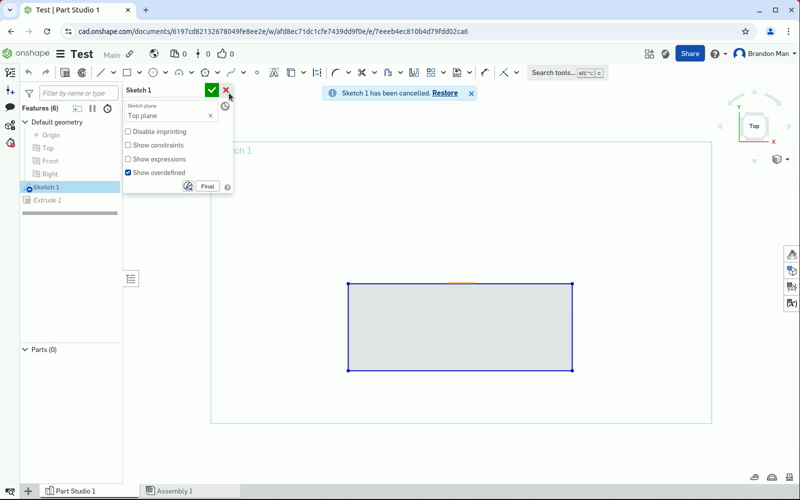
click(229, 92)
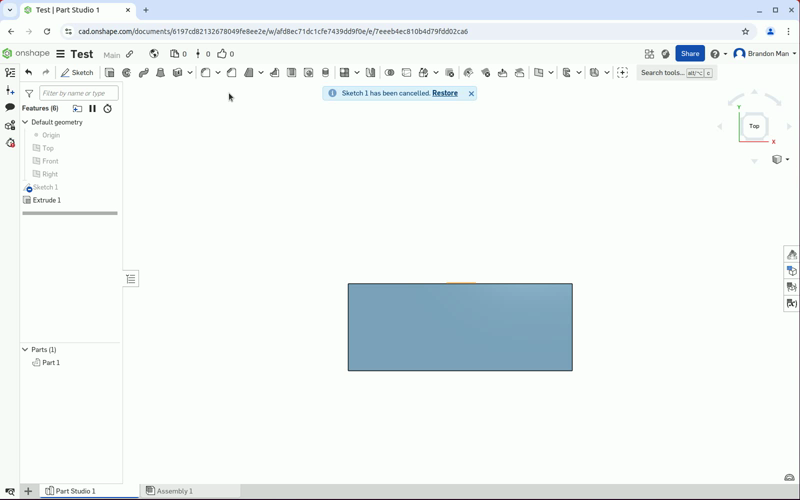
mouse_move(73, 352)
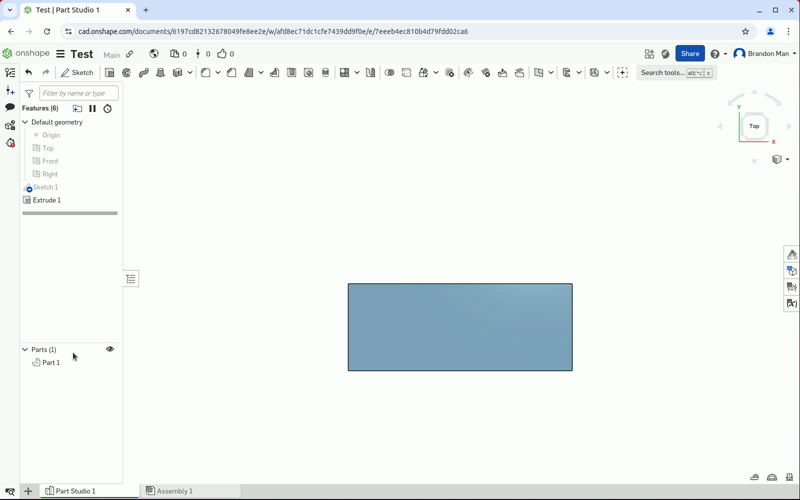
key(y)
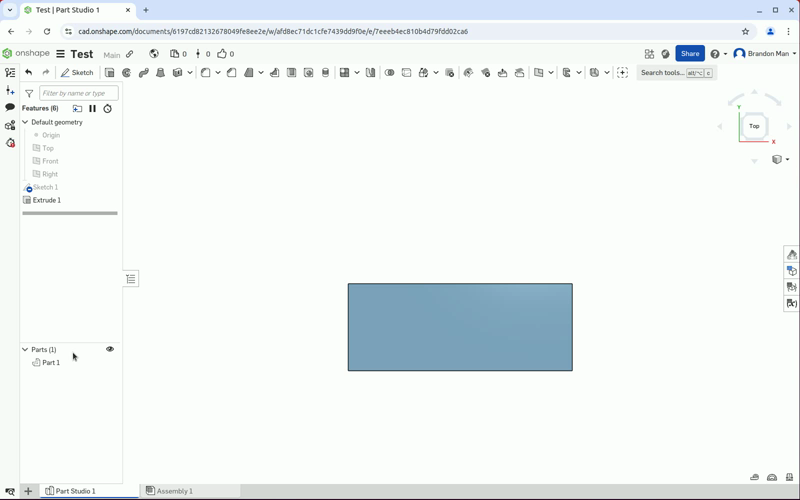
key(shift+p)
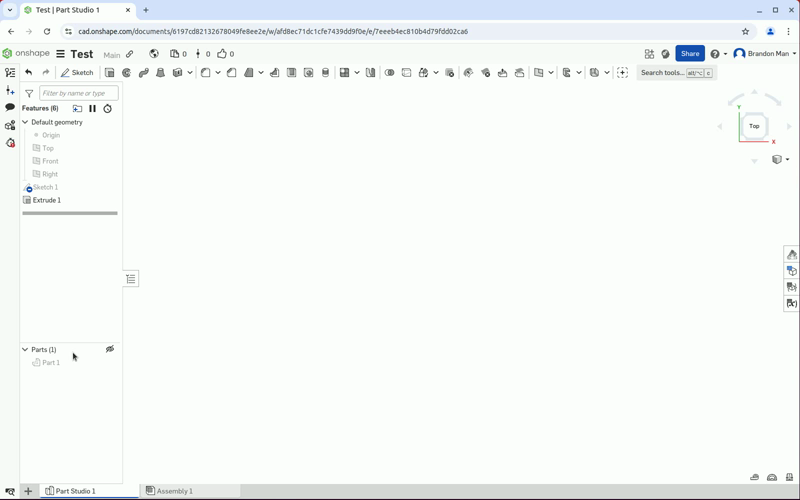
key(space)
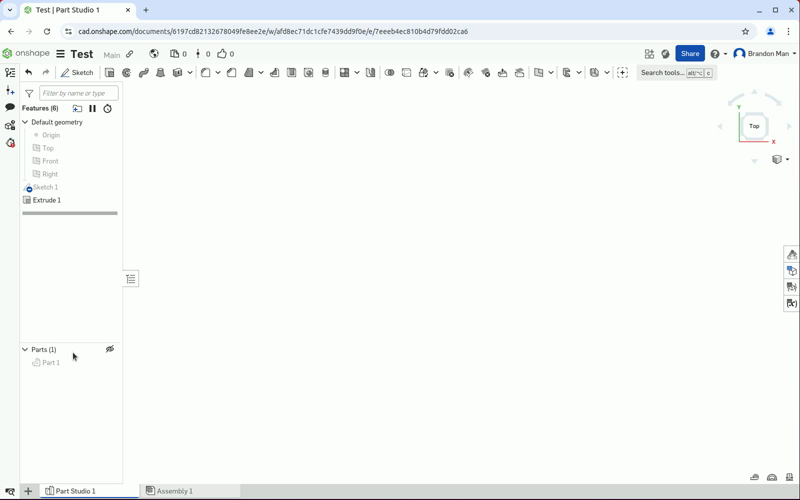
key_down(shift)
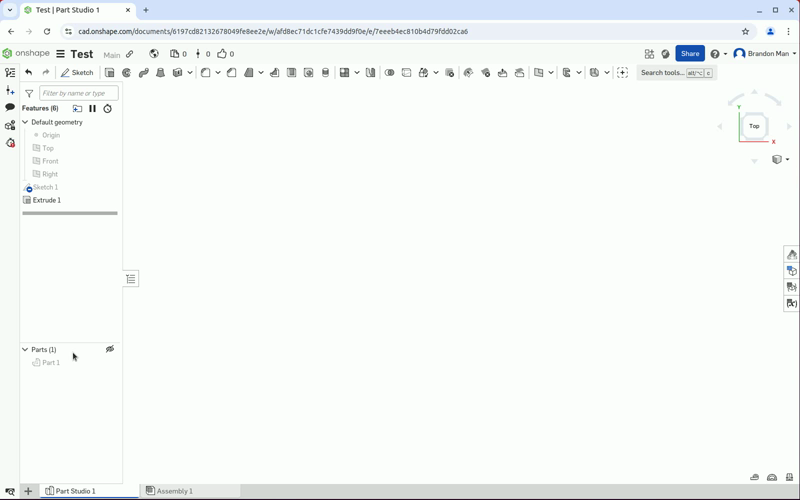
key(up)
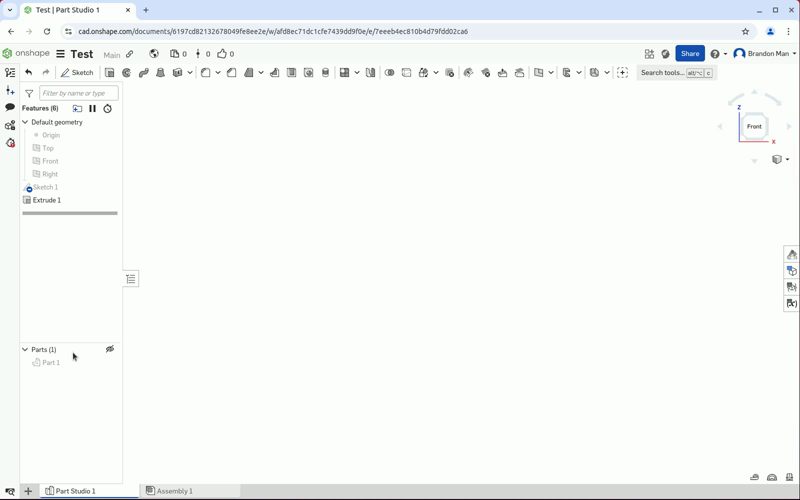
key_up(shift)
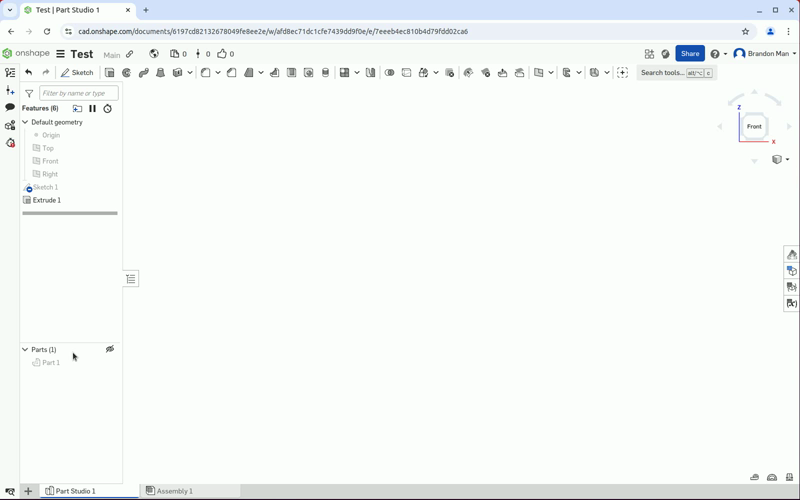
mouse_move(73, 352)
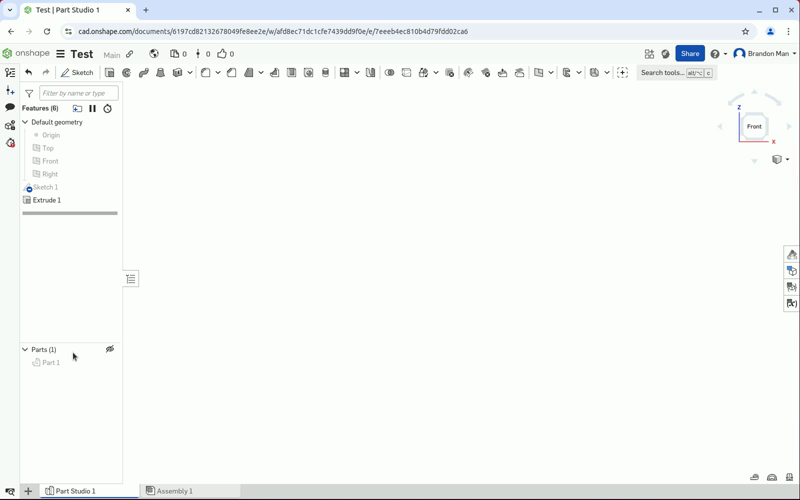
key(shift+y)
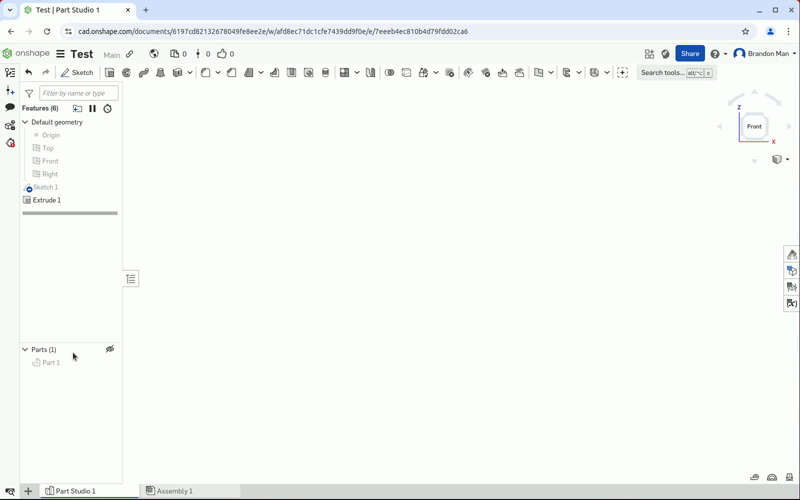
key(shift+s)
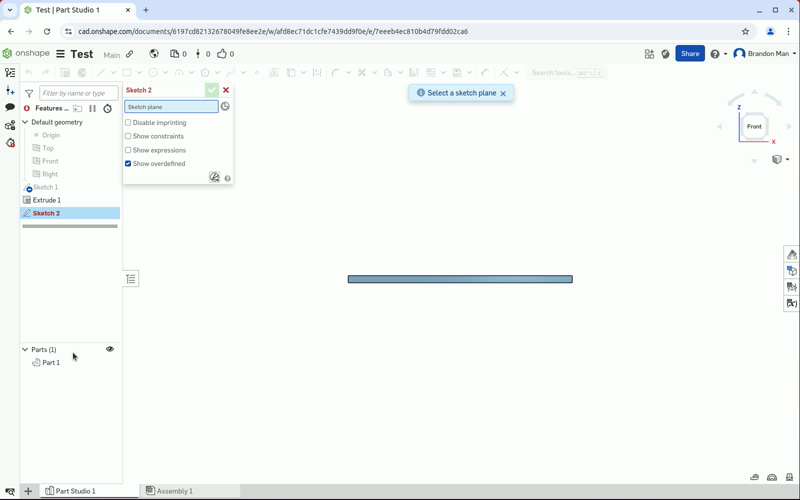
mouse_move(73, 163)
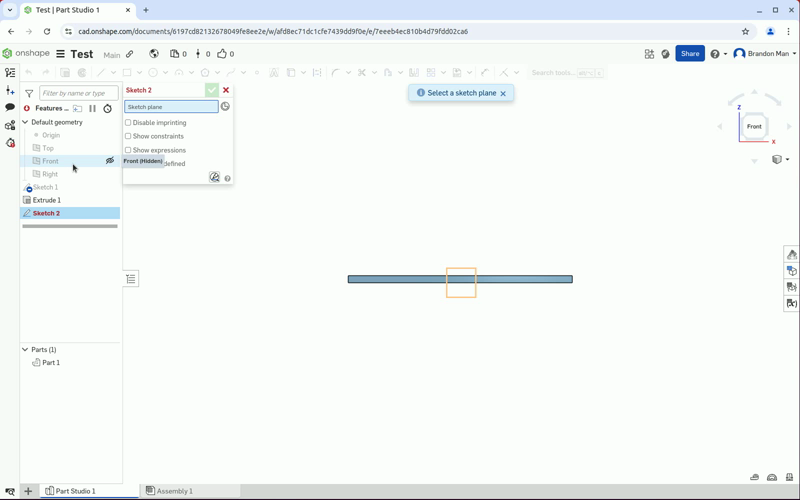
click(73, 163)
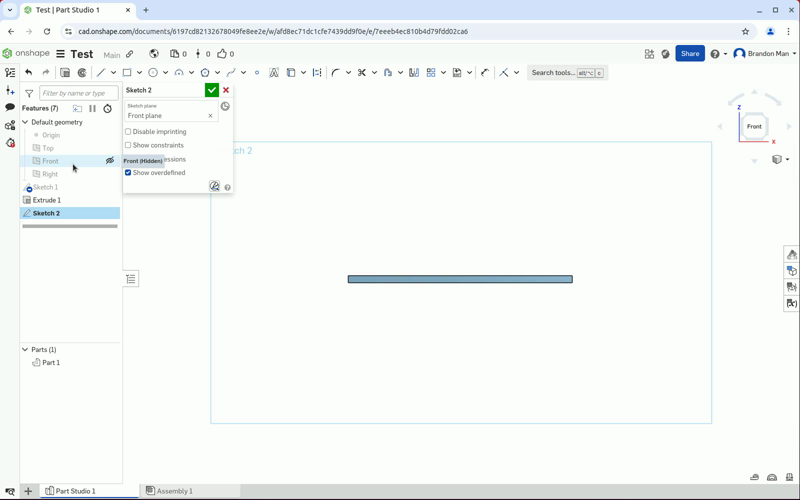
mouse_move(73, 352)
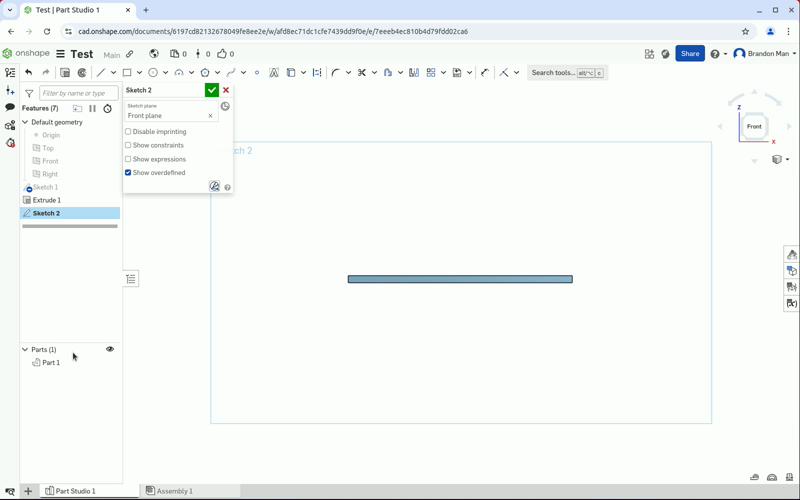
key(y)
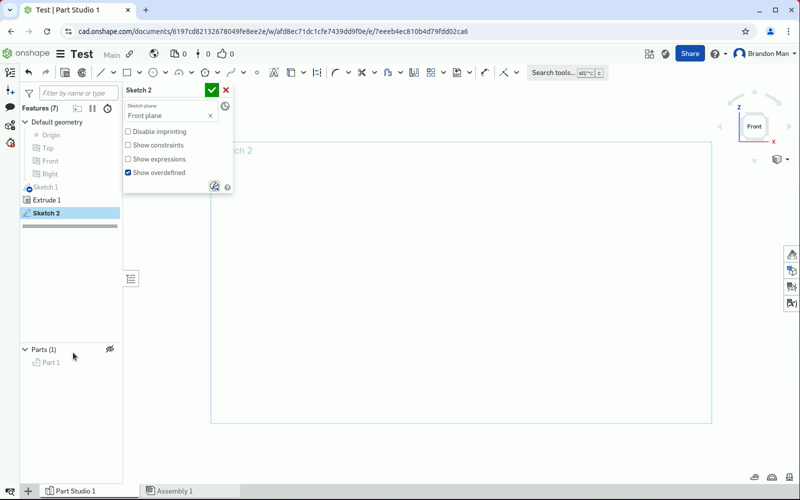
key(l)
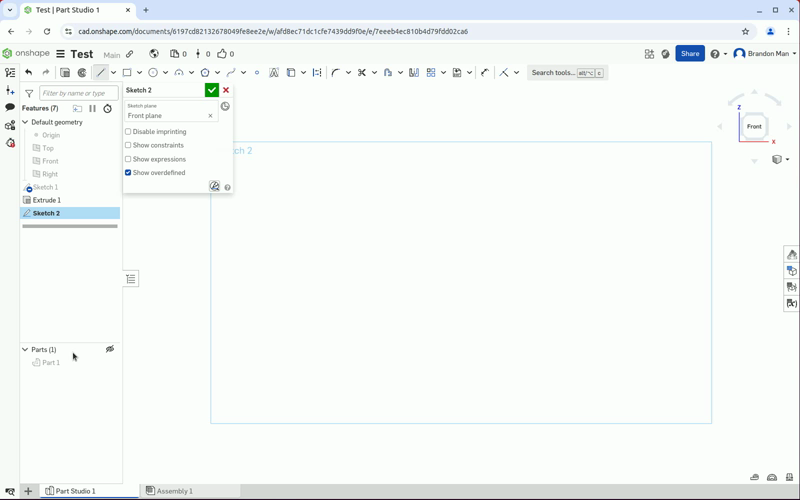
key_down(shift)
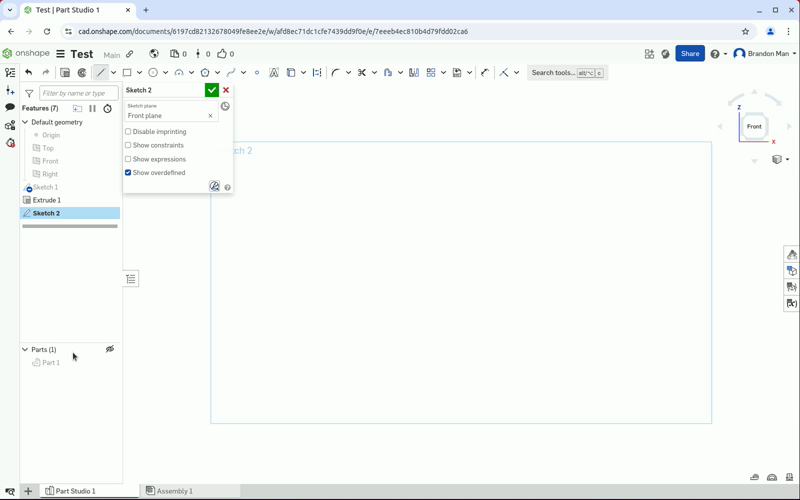
mouse_move(348, 282)
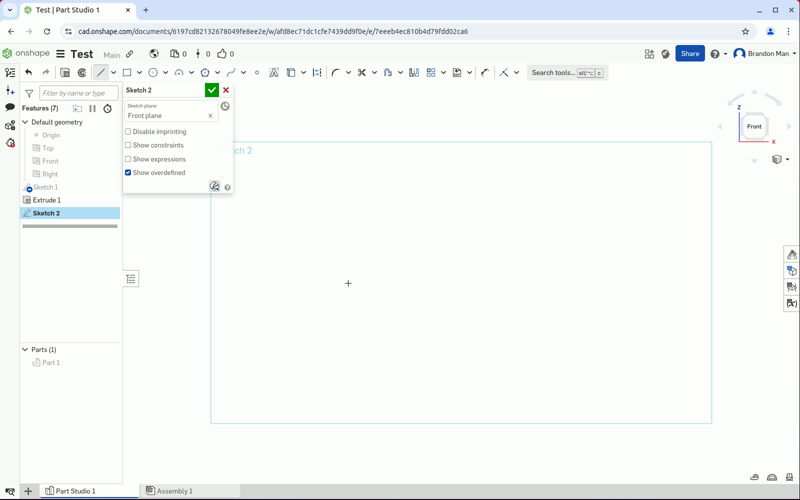
click(348, 282)
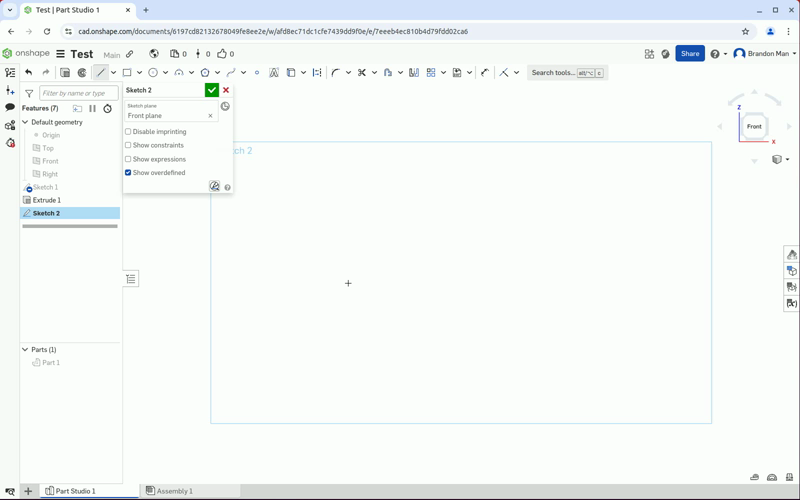
key_up(shift)
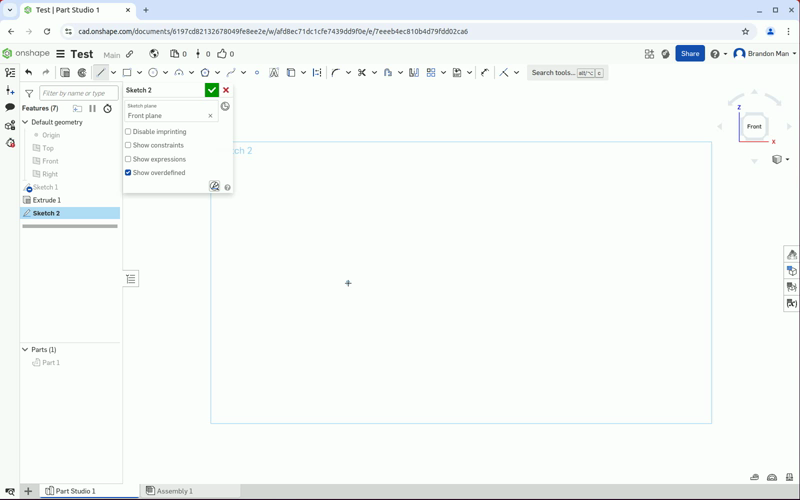
key_down(shift)
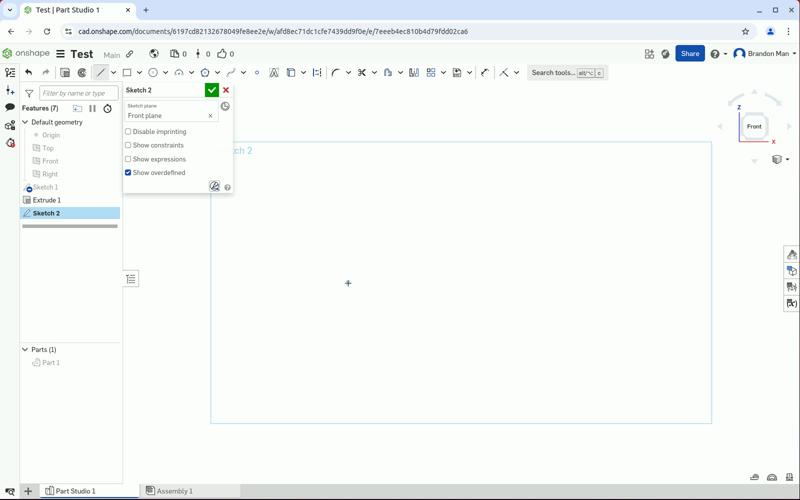
mouse_move(572, 282)
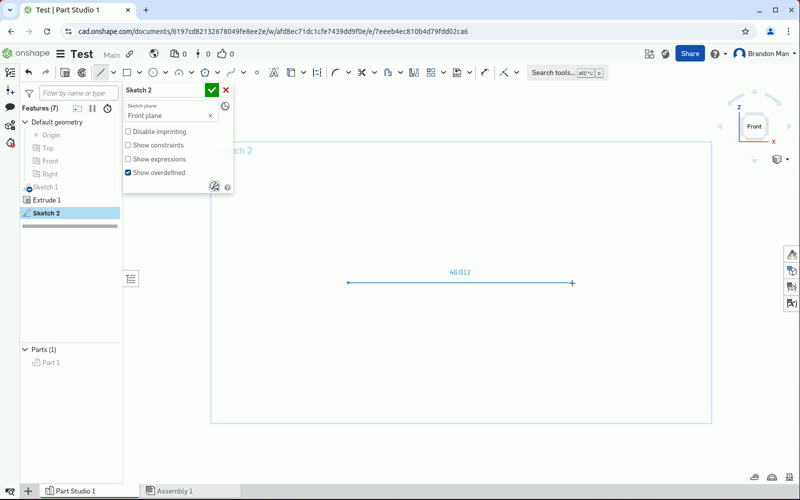
click(572, 282)
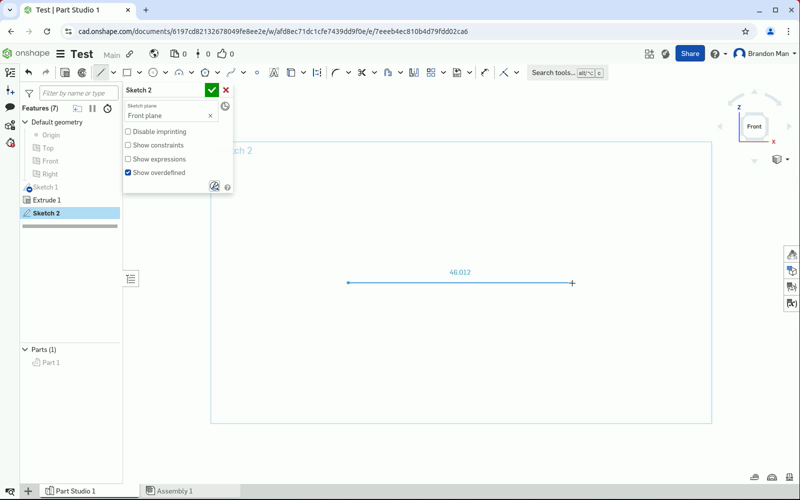
key_up(shift)
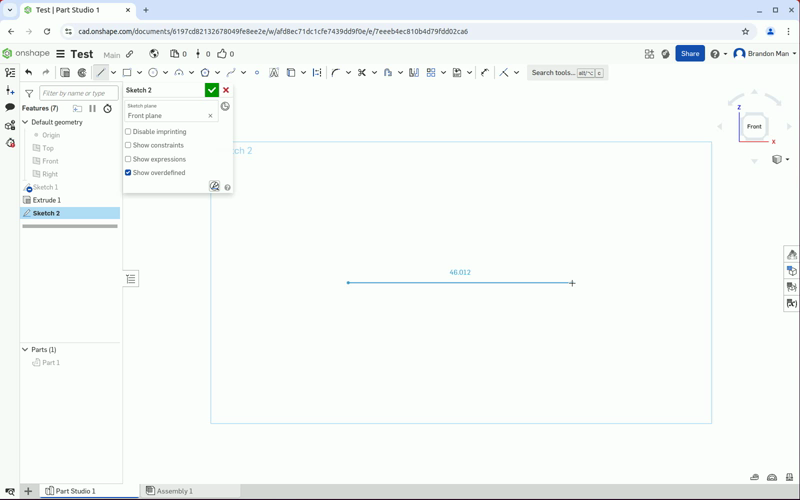
key_down(shift)
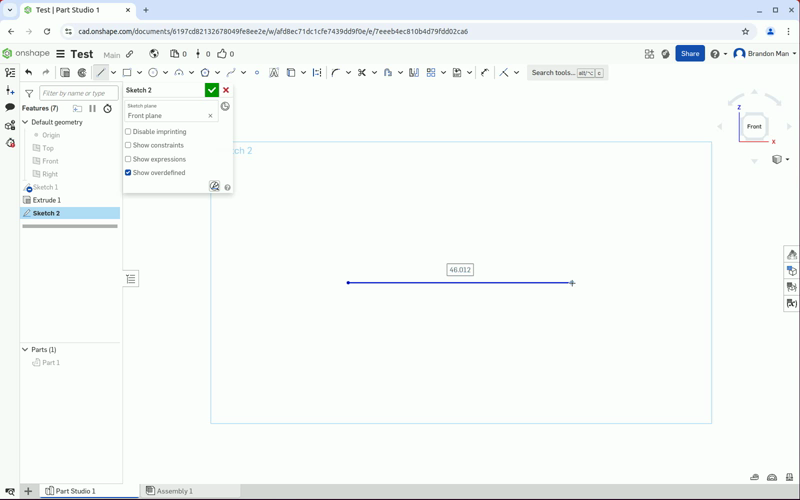
mouse_move(589, 282)
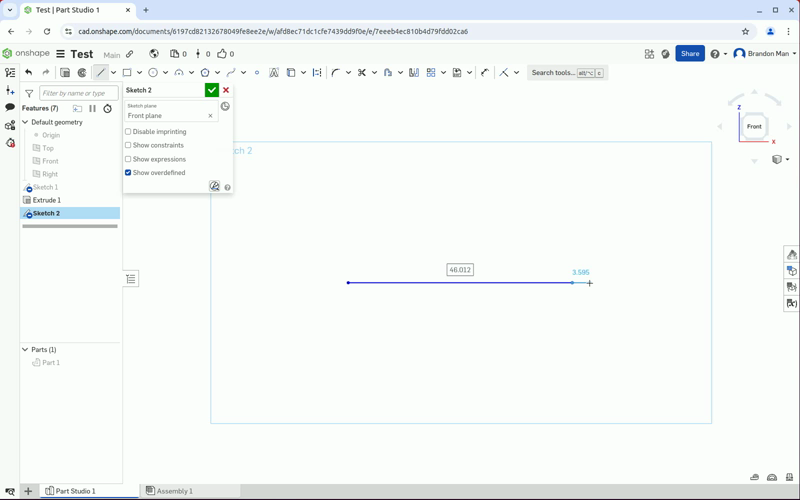
mouse_move(572, 226)
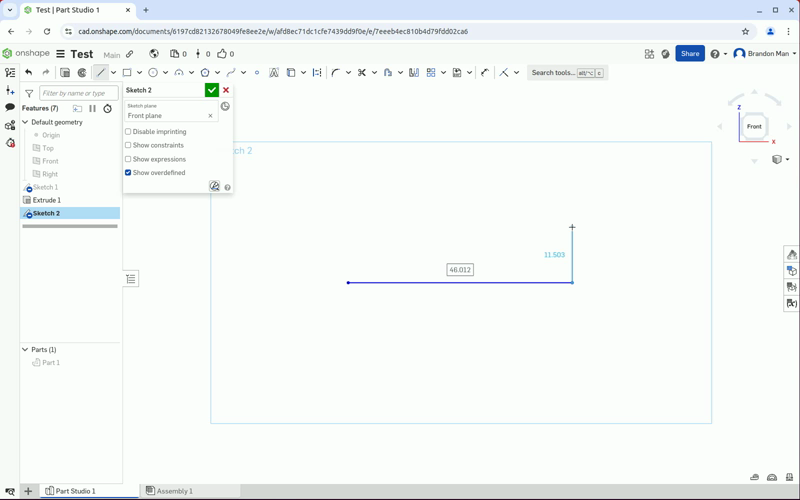
click(572, 226)
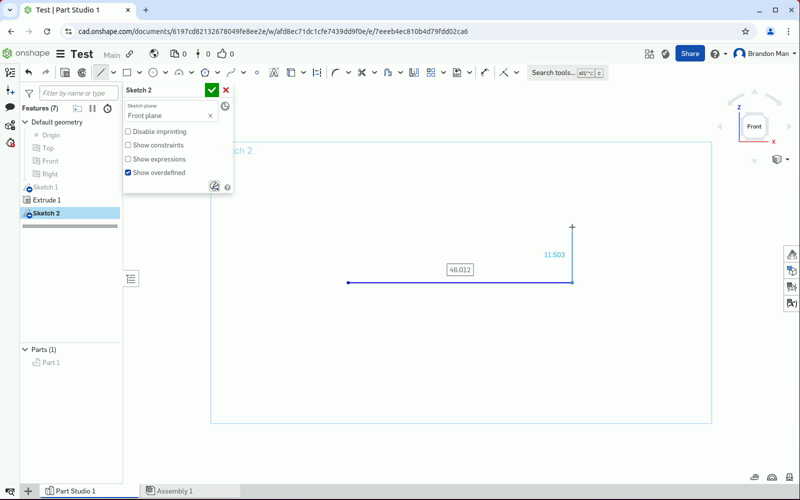
key_up(shift)
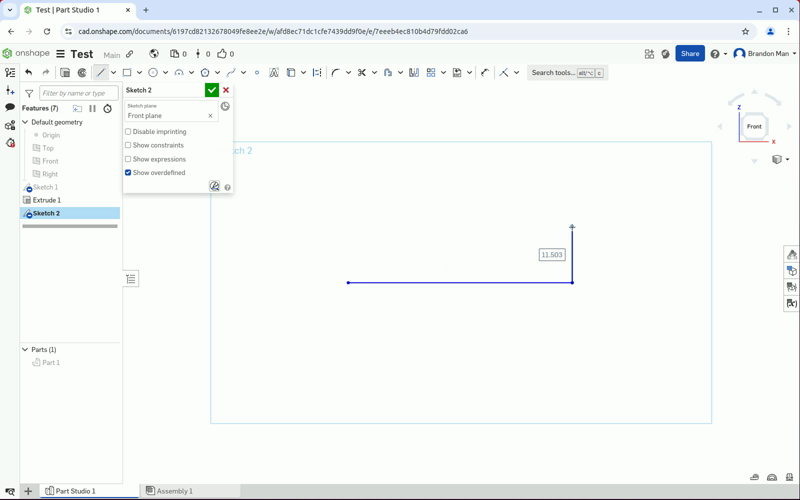
key_down(shift)
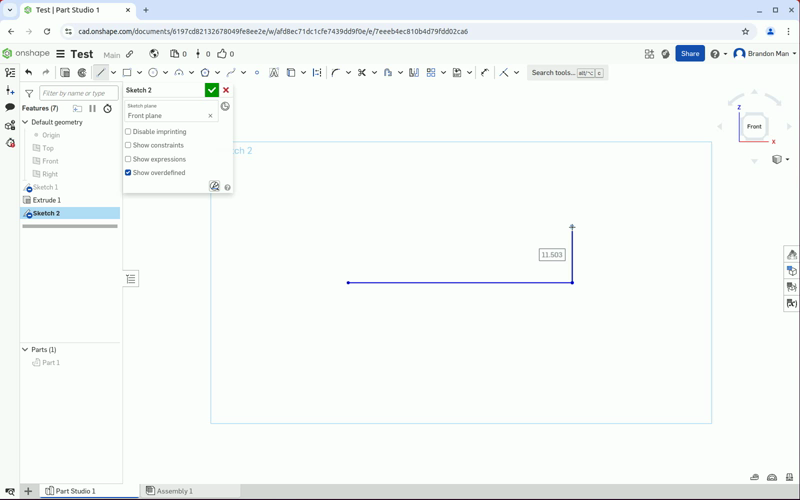
mouse_move(348, 226)
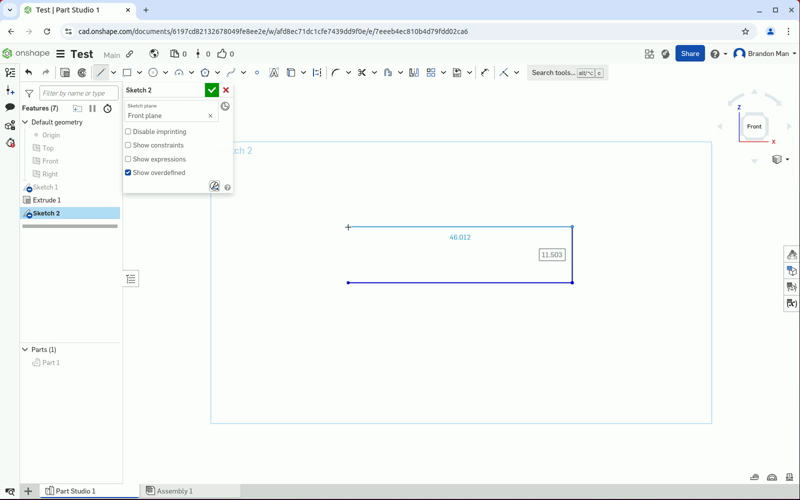
click(348, 226)
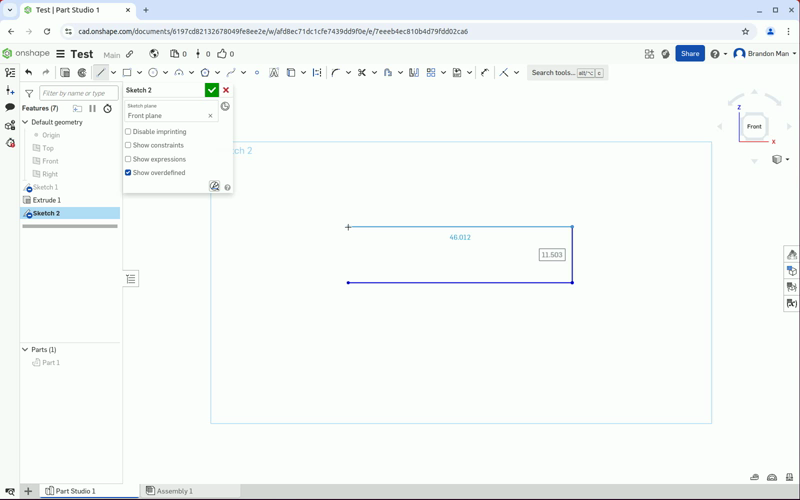
key_up(shift)
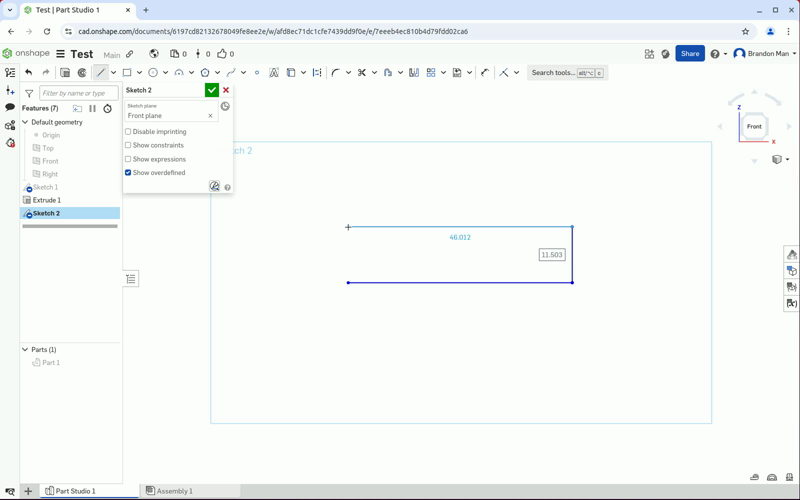
mouse_move(378, 226)
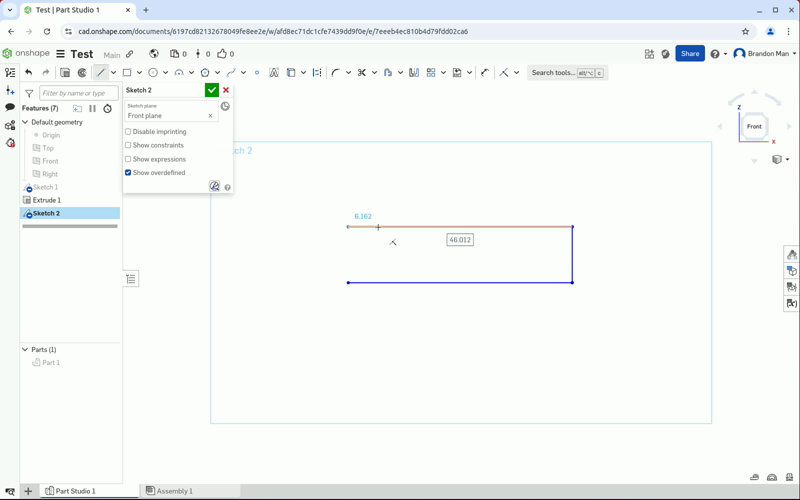
key_down(shift)
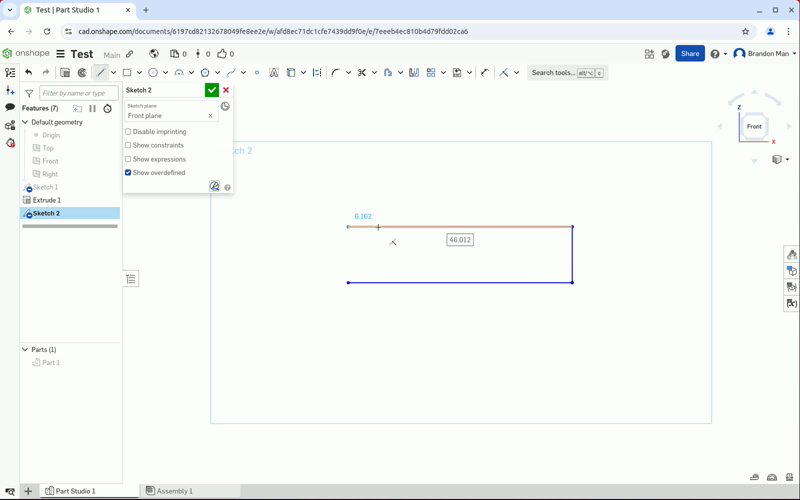
mouse_move(348, 282)
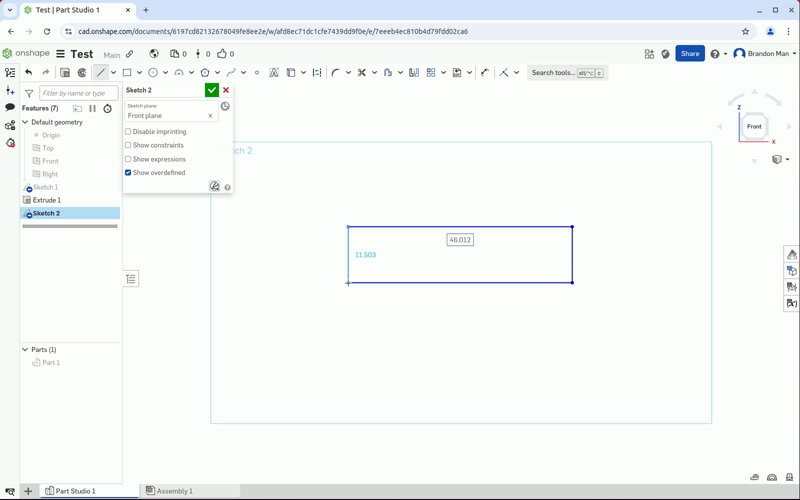
key_up(shift)
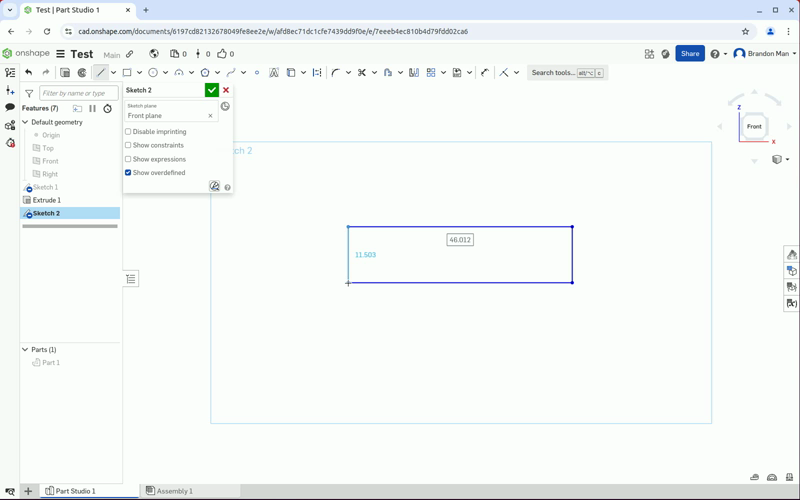
click(348, 282)
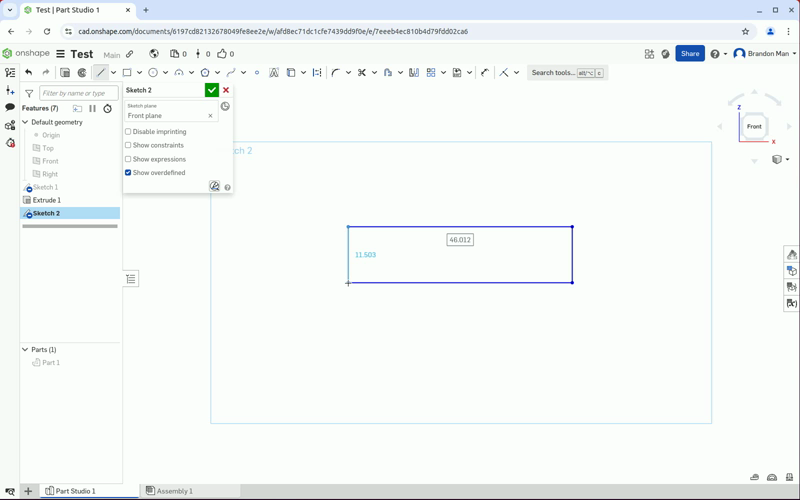
key(esc)
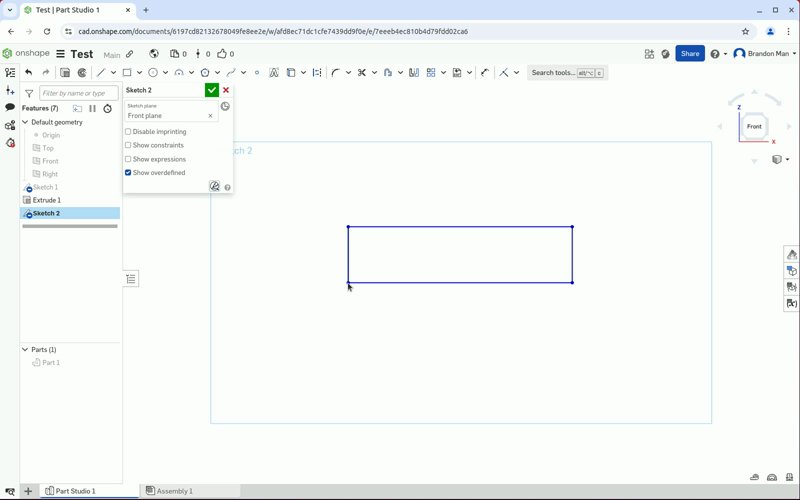
mouse_move(480, 262)
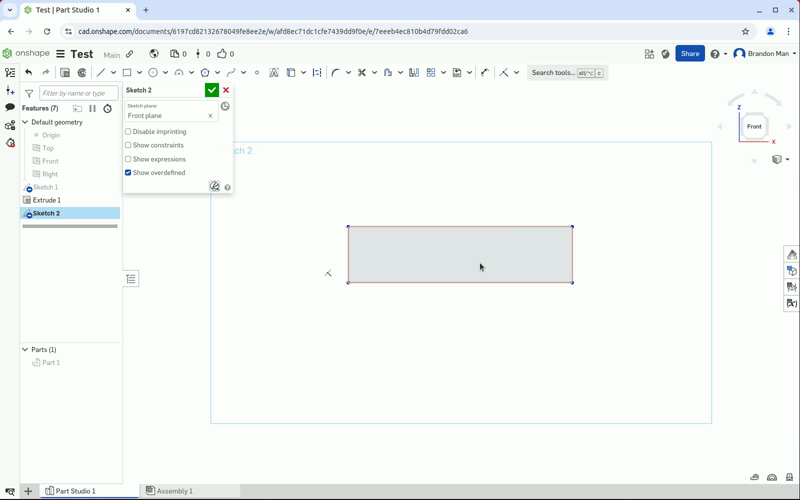
click(480, 262)
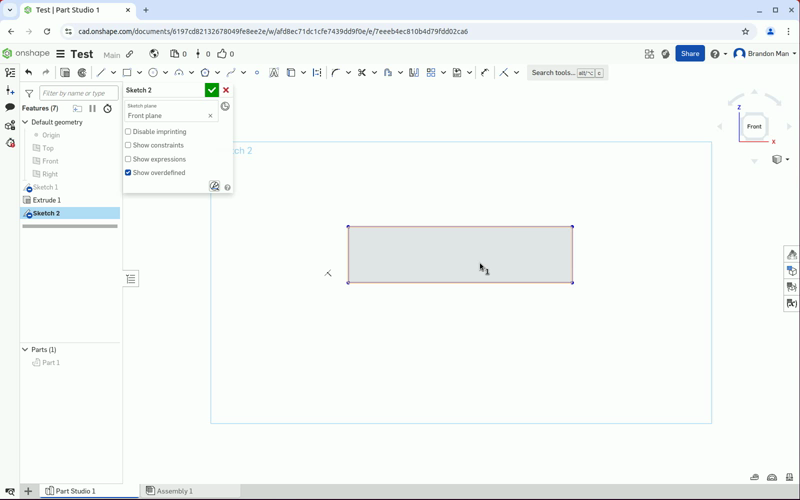
mouse_move(73, 352)
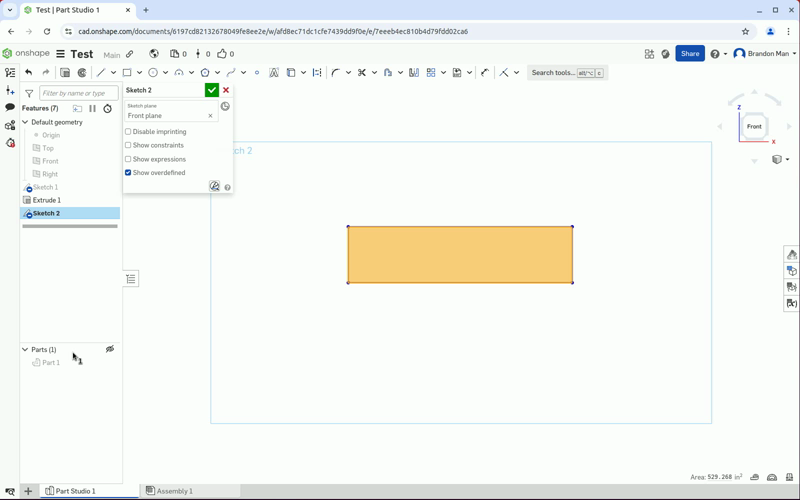
key(shift+y)
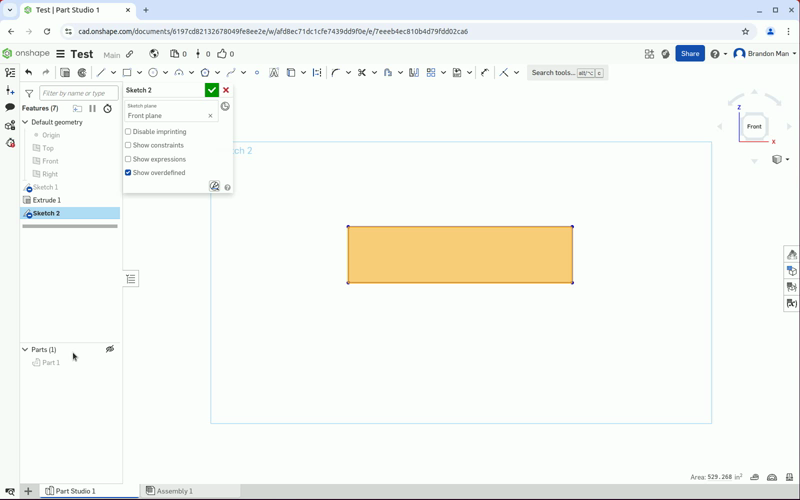
key(shift+e)
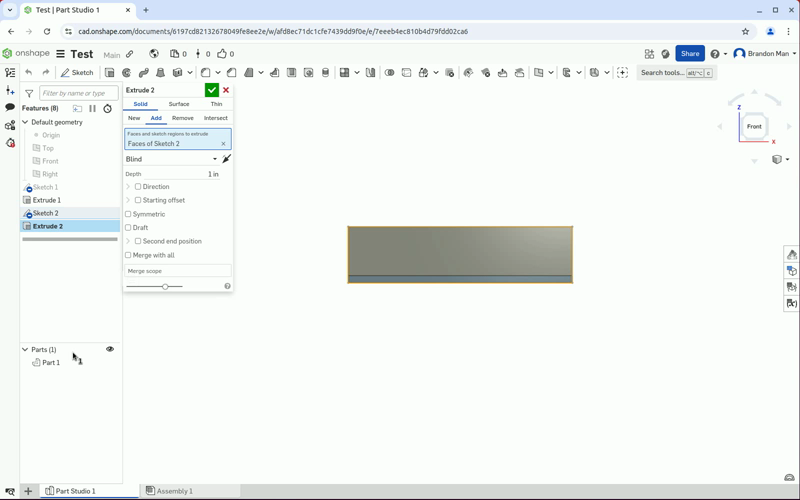
mouse_move(143, 106)
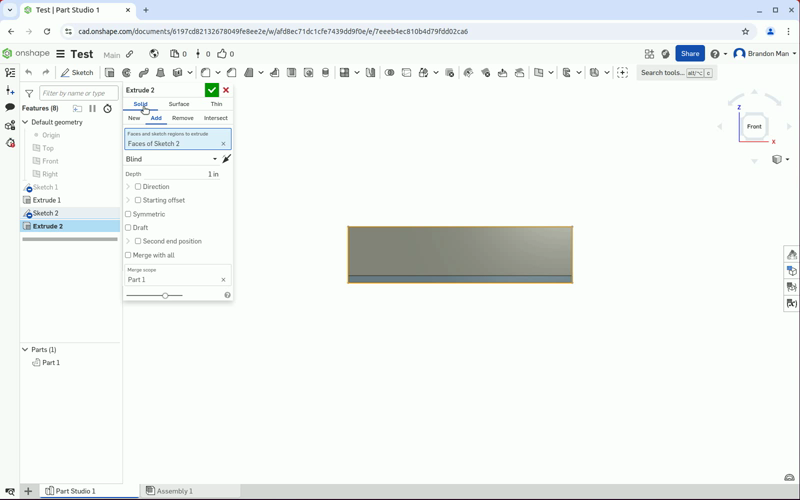
click(143, 106)
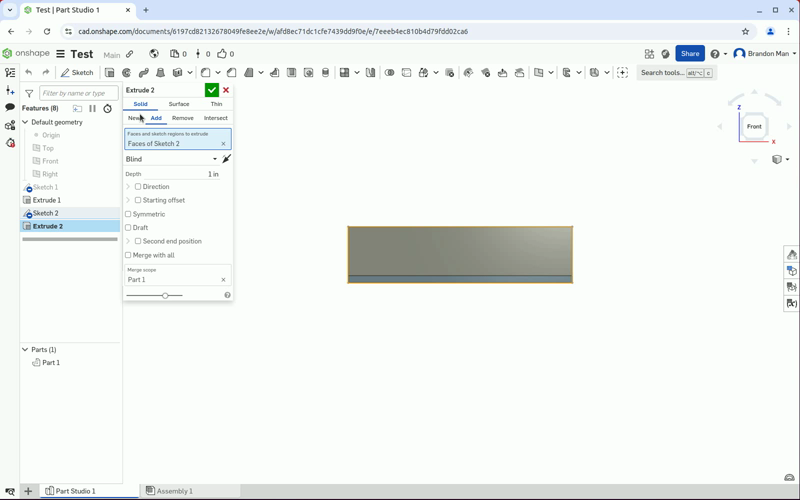
mouse_move(137, 120)
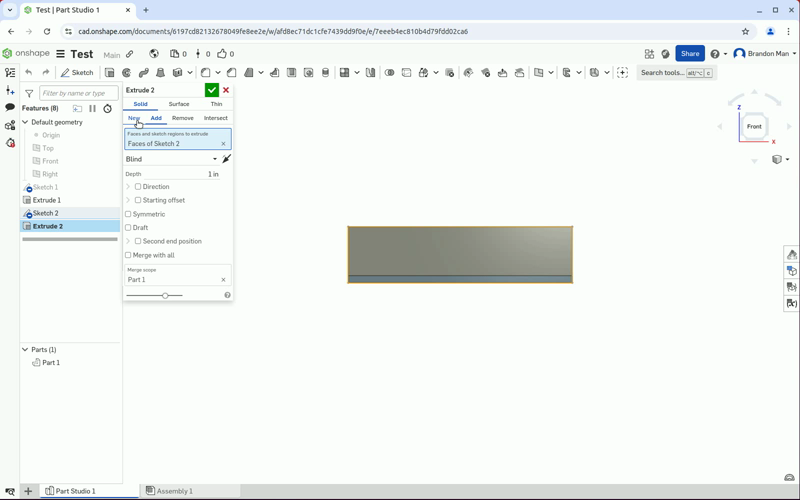
click(137, 120)
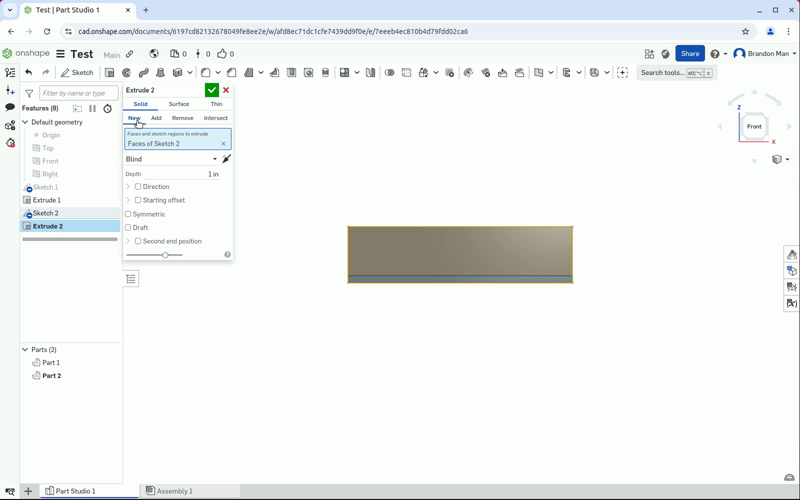
key(tab, 4)
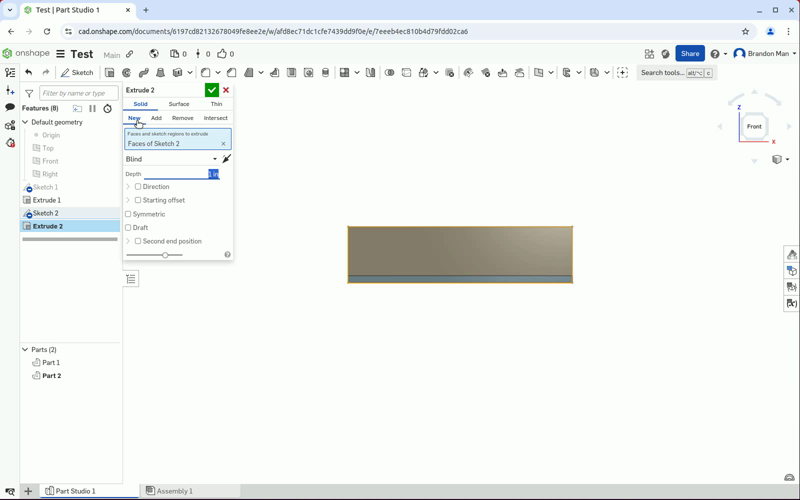
text(0.963)
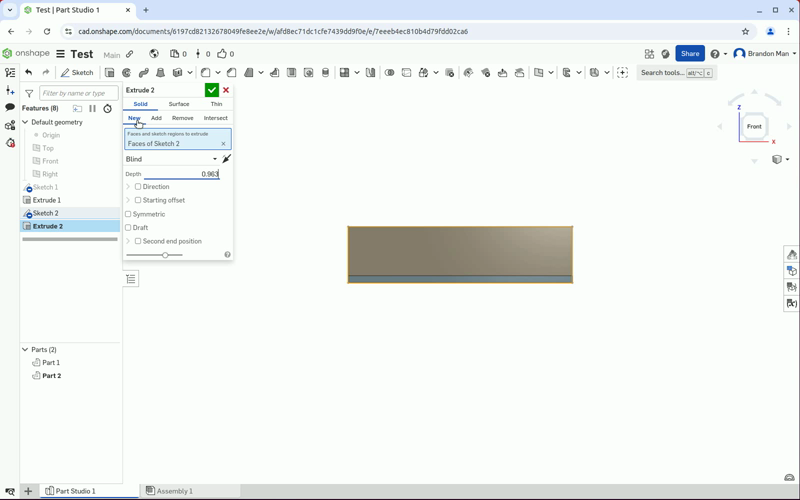
key(enter)
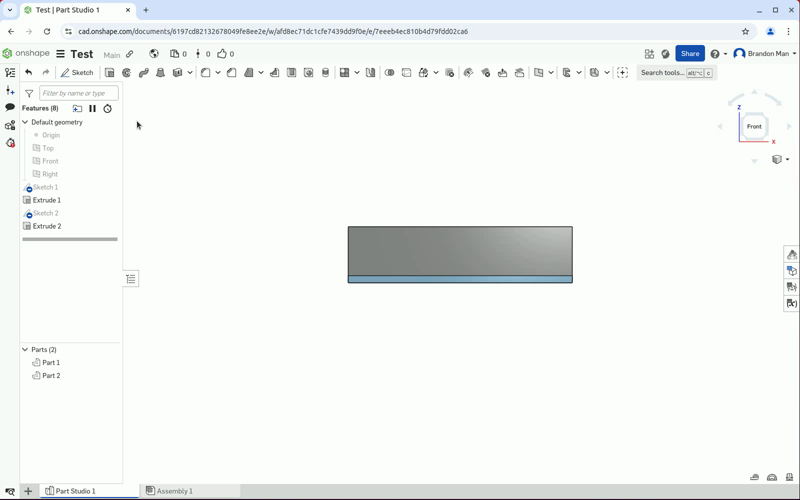
key(shift+h)
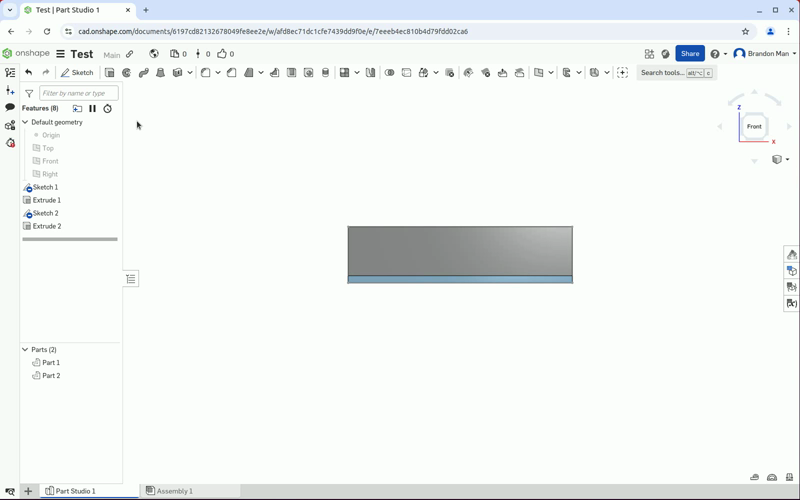
key(shift+h)
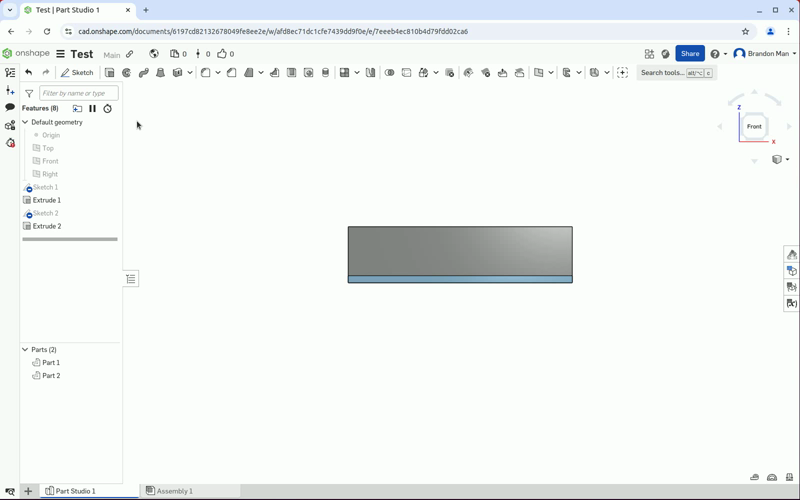
mouse_move(73, 189)
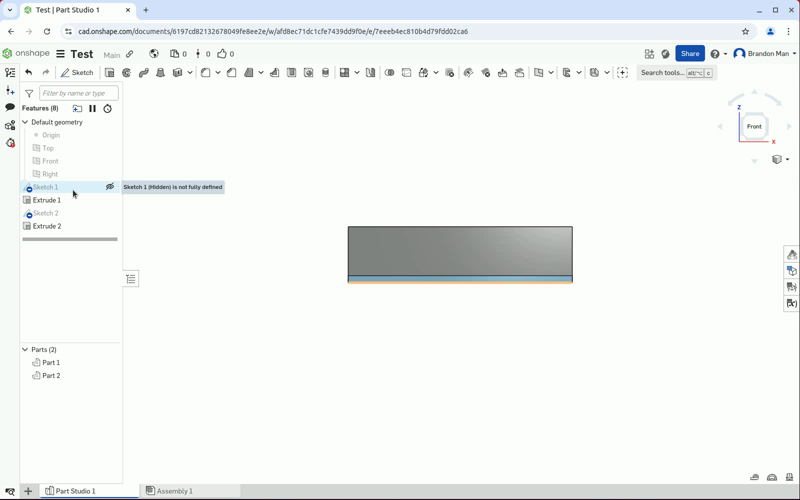
click(73, 189)
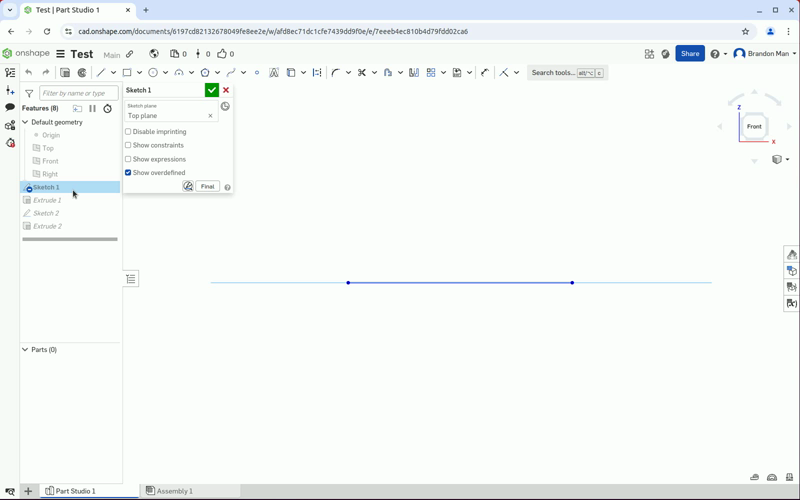
mouse_move(229, 92)
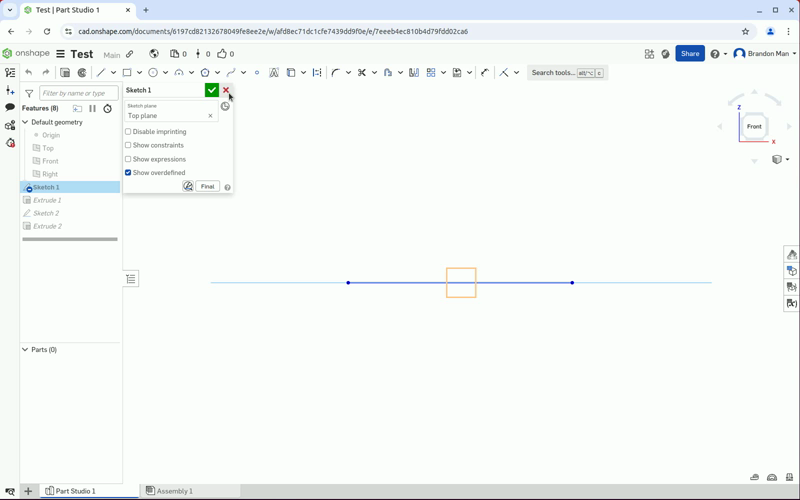
click(229, 92)
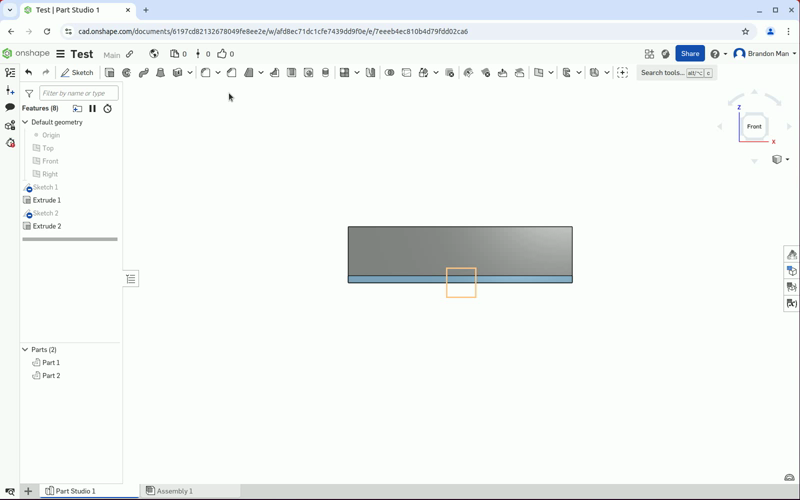
mouse_move(73, 352)
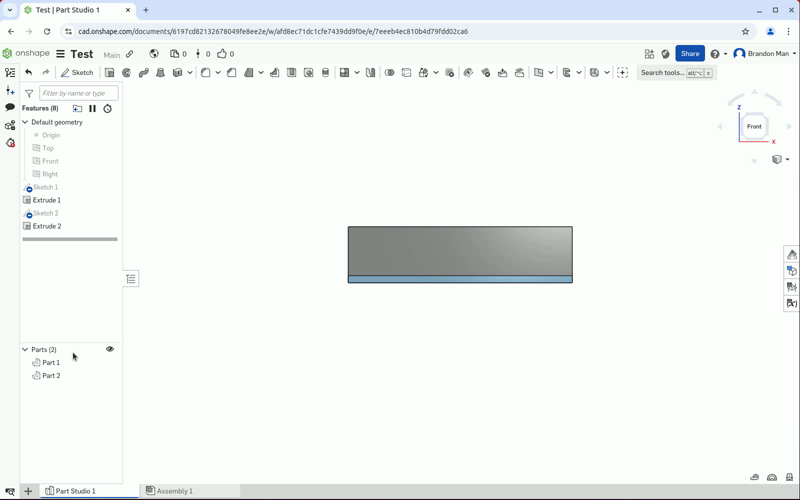
key(y)
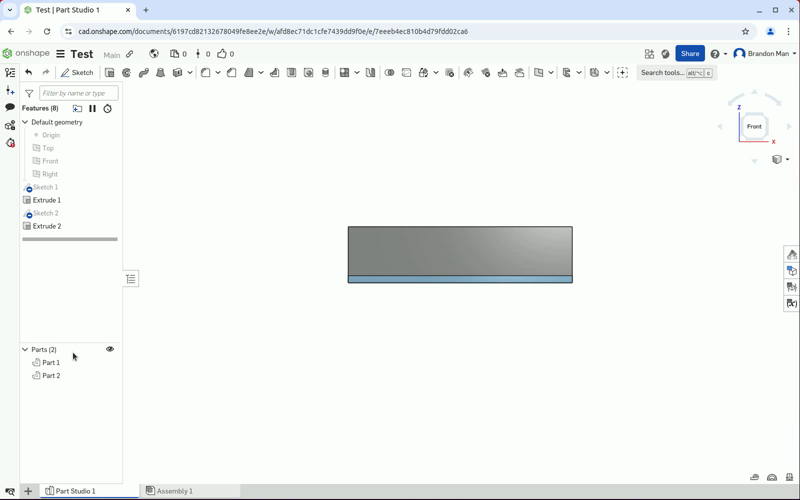
key(shift+p)
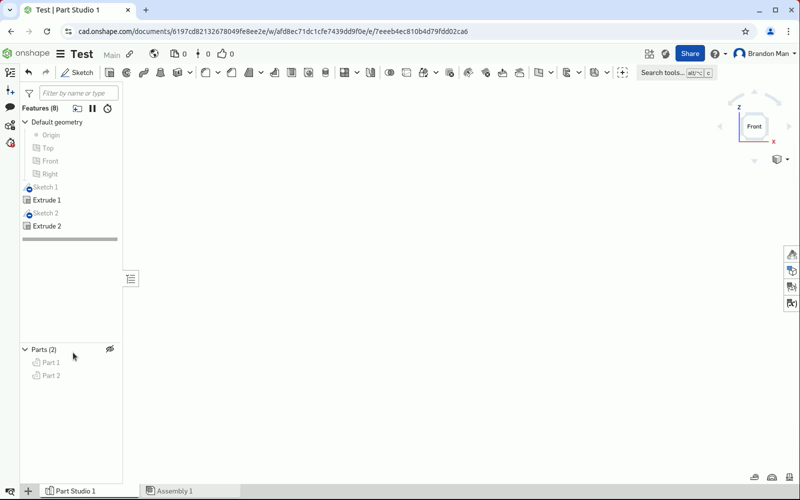
key(space)
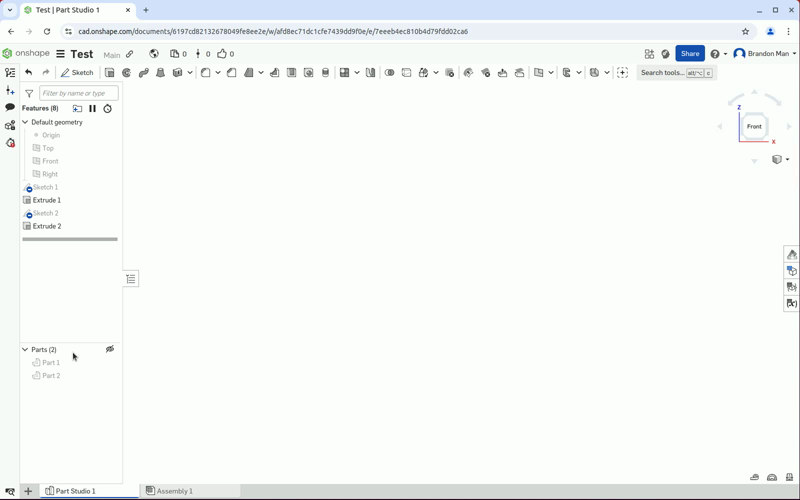
key_down(shift)
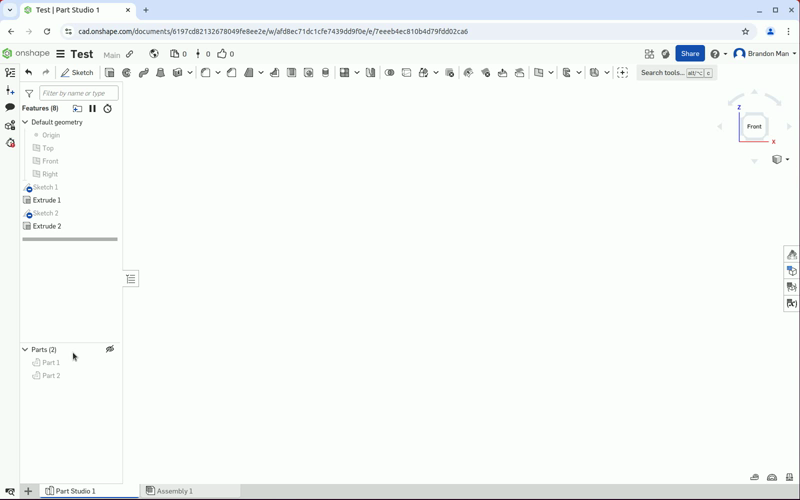
key(left)
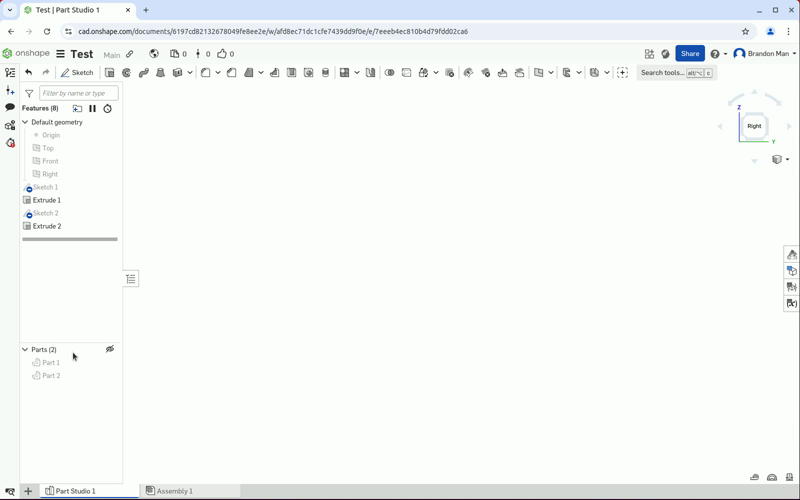
key_up(shift)
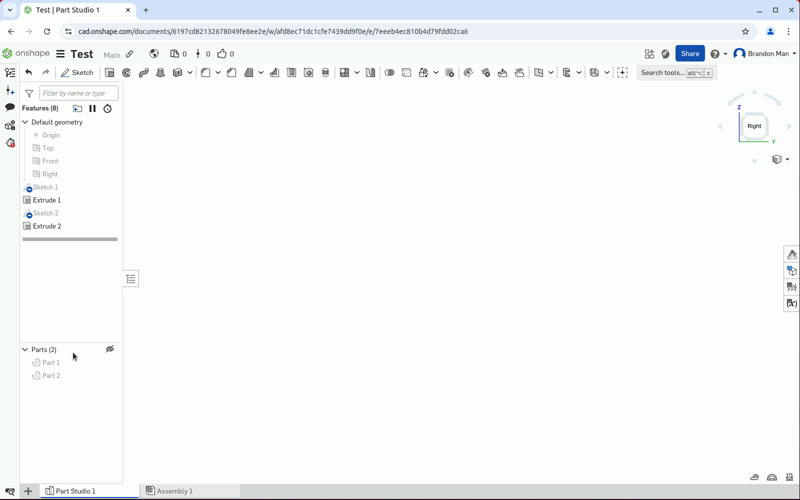
mouse_move(73, 352)
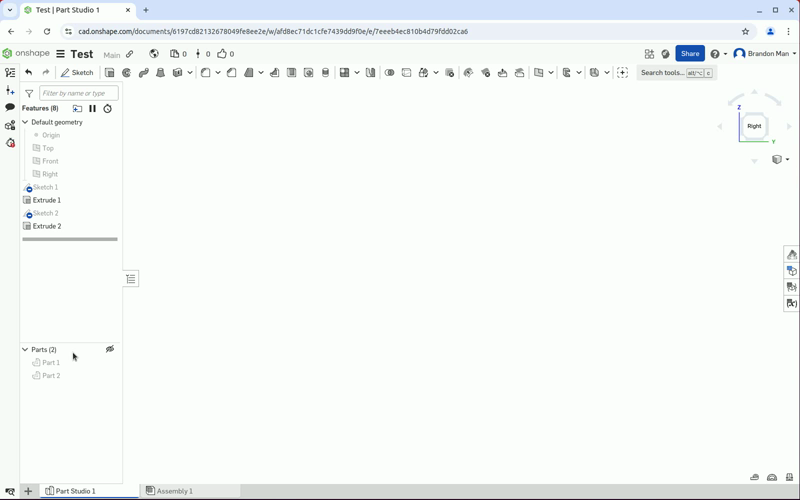
key(shift+y)
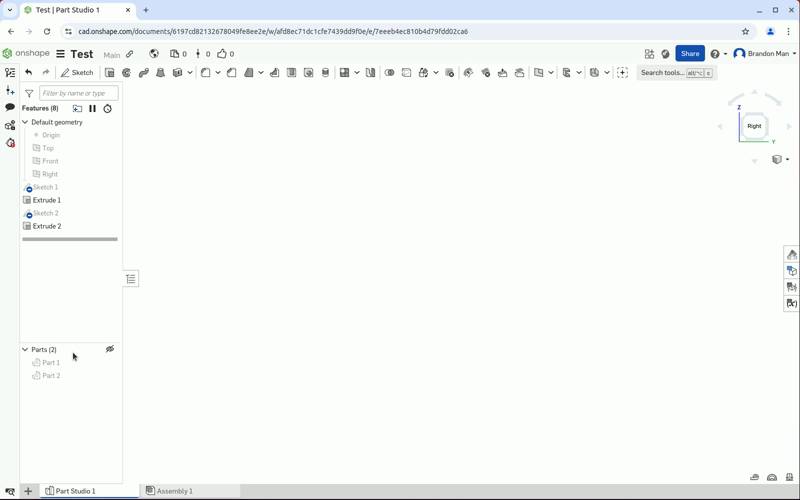
key(shift+s)
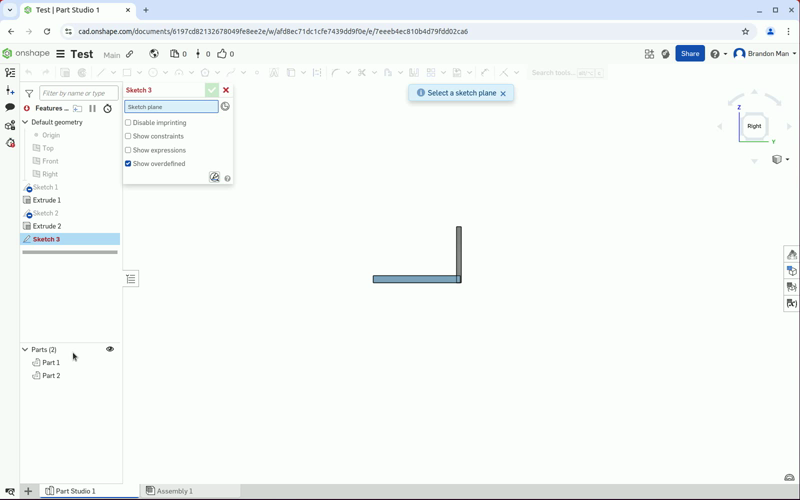
mouse_move(73, 176)
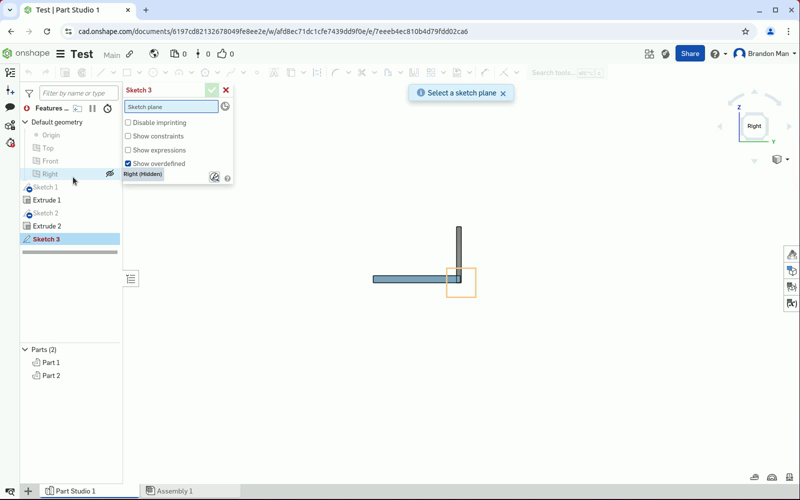
click(73, 176)
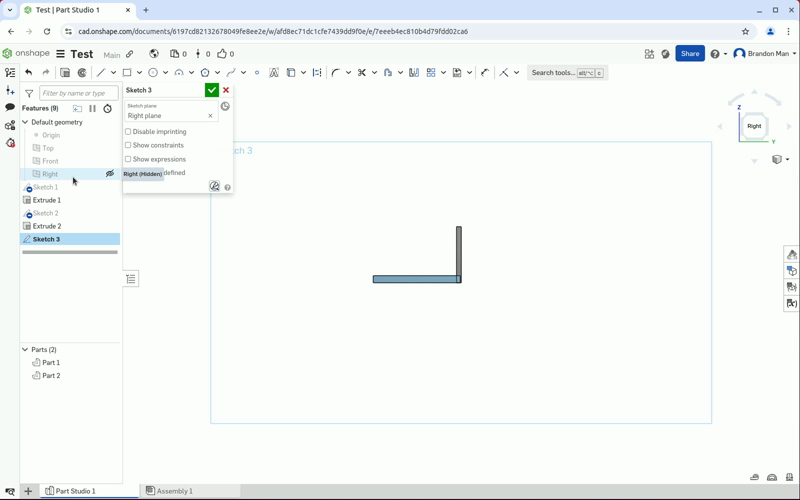
mouse_move(73, 352)
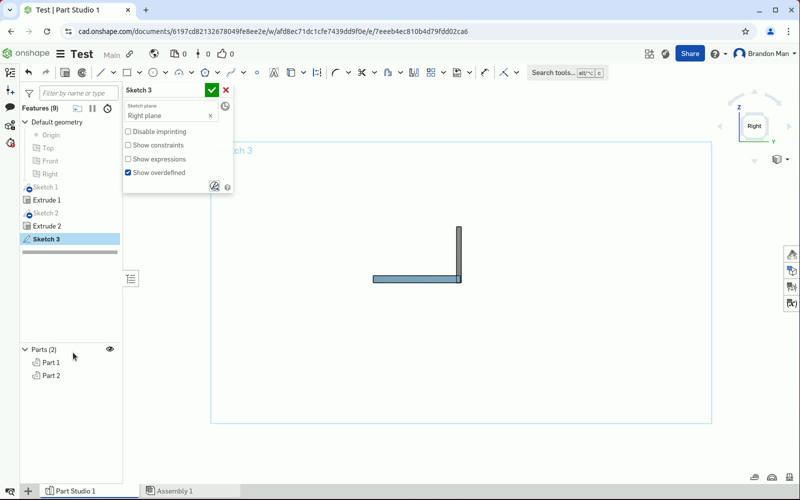
key(y)
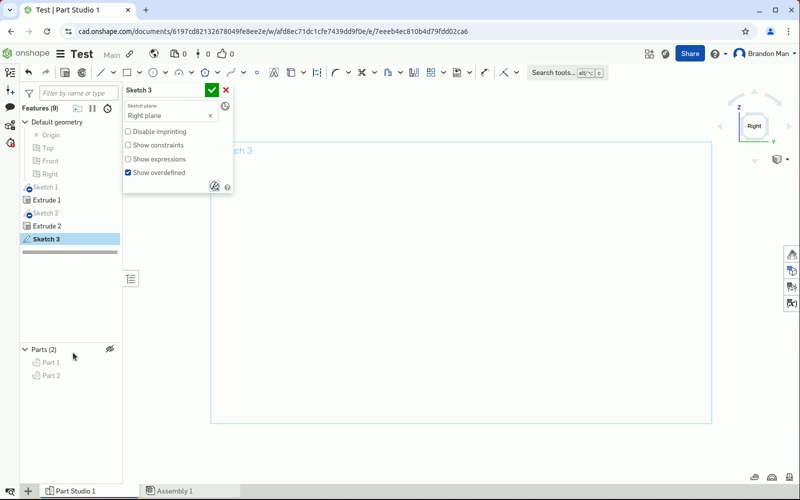
key(l)
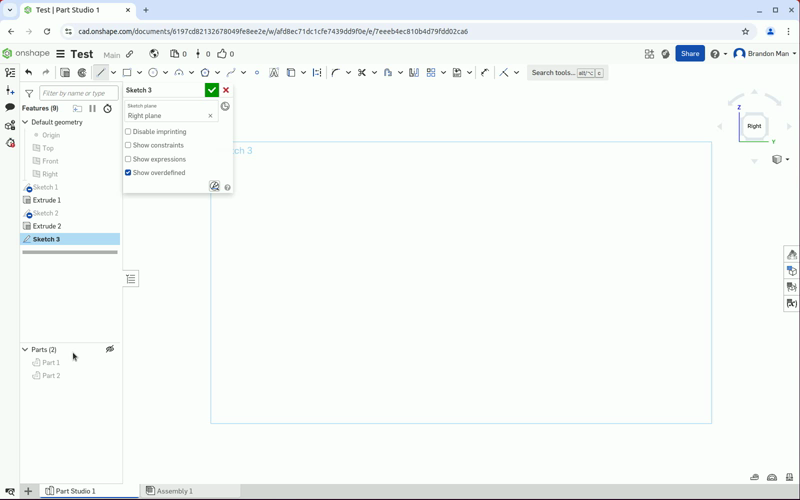
key_down(shift)
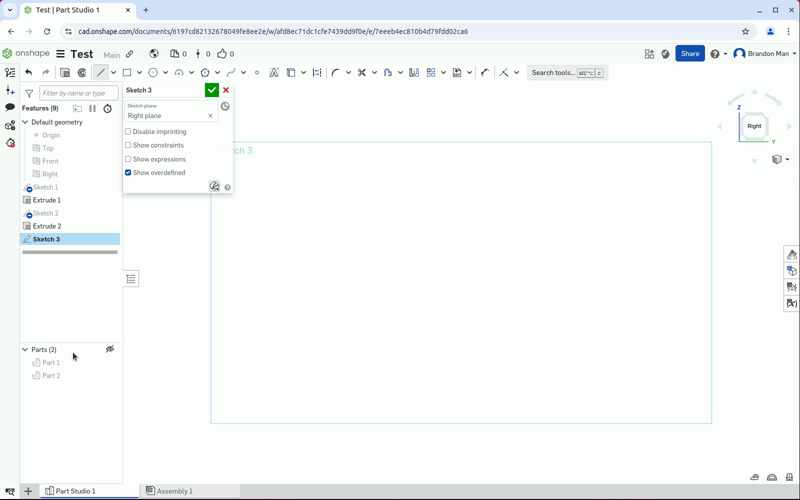
mouse_move(414, 282)
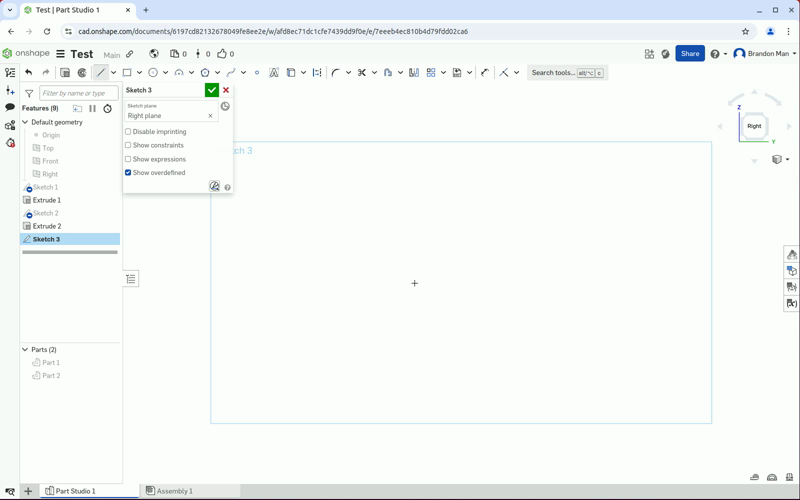
click(414, 282)
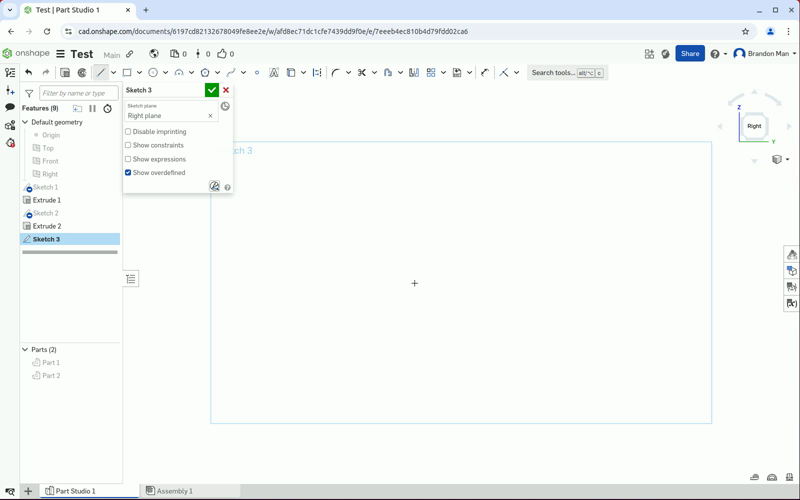
key_up(shift)
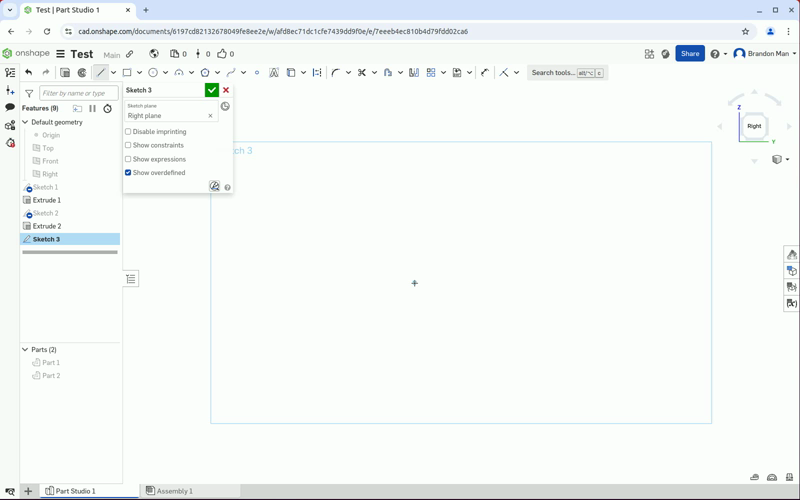
key_down(shift)
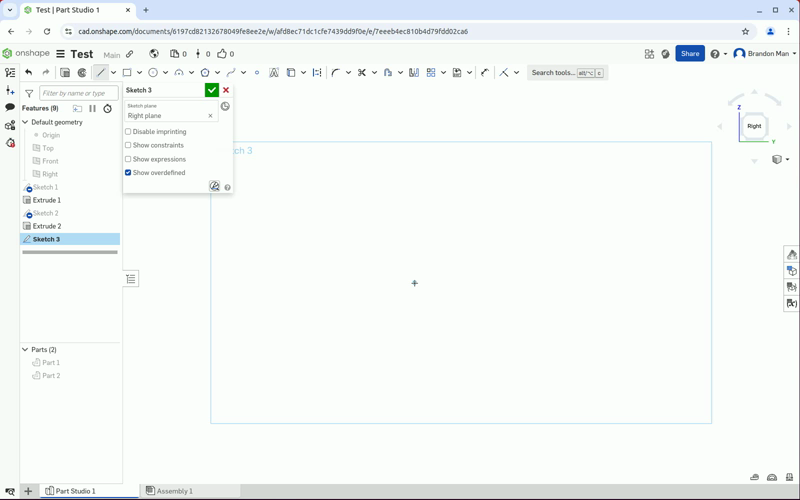
mouse_move(444, 282)
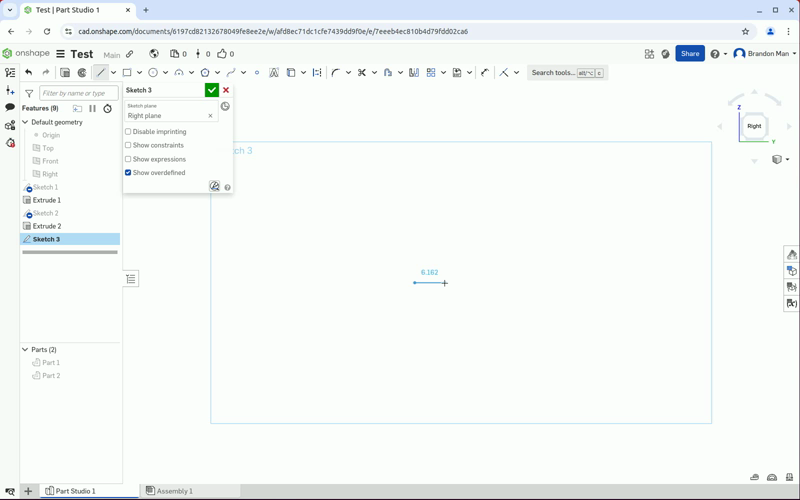
mouse_move(461, 282)
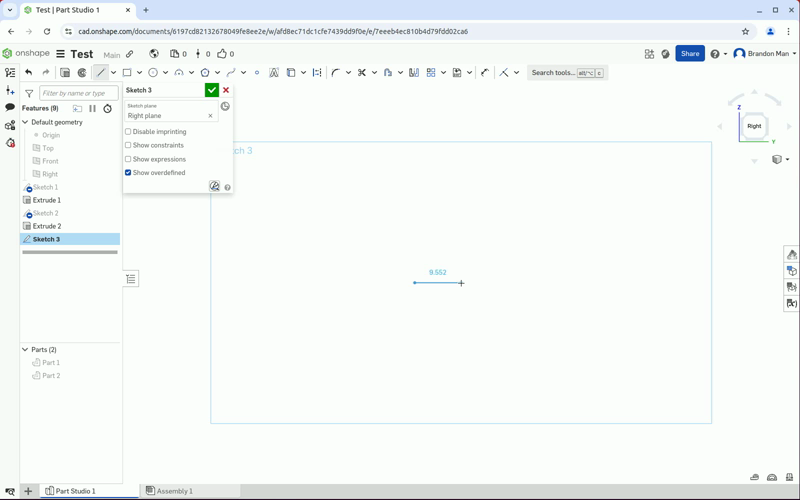
click(461, 282)
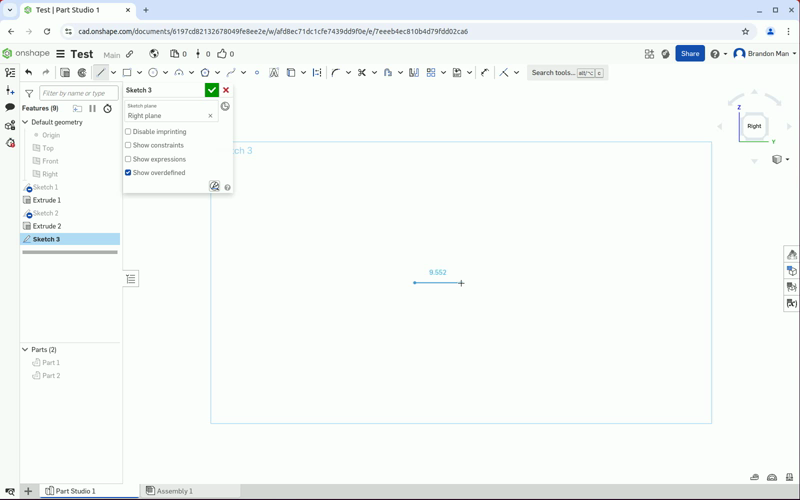
key_up(shift)
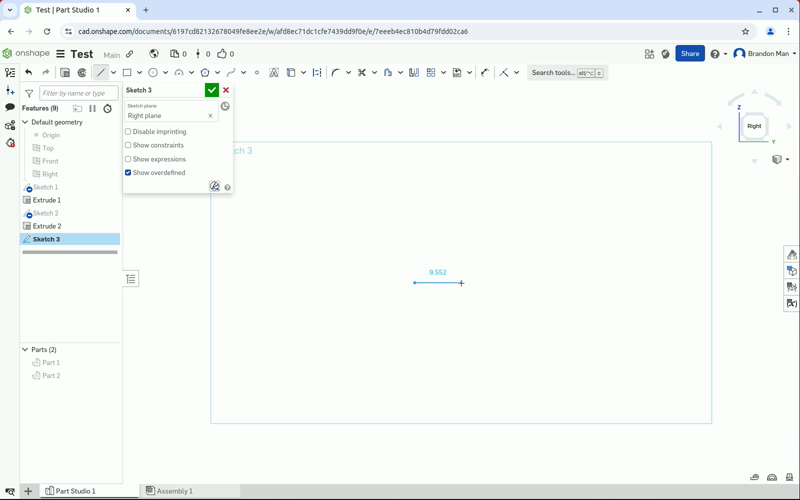
key_down(shift)
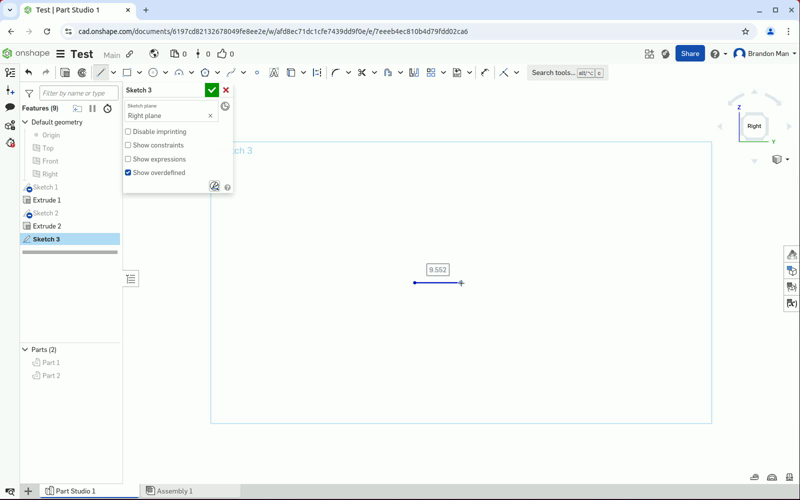
mouse_move(491, 282)
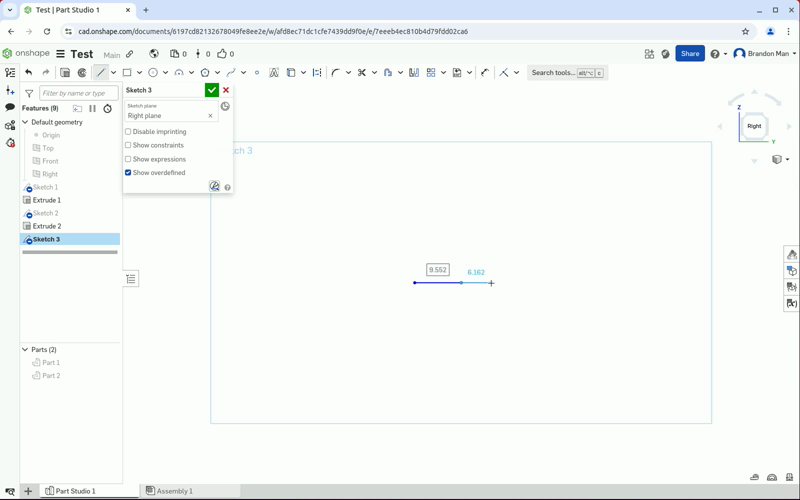
mouse_move(461, 236)
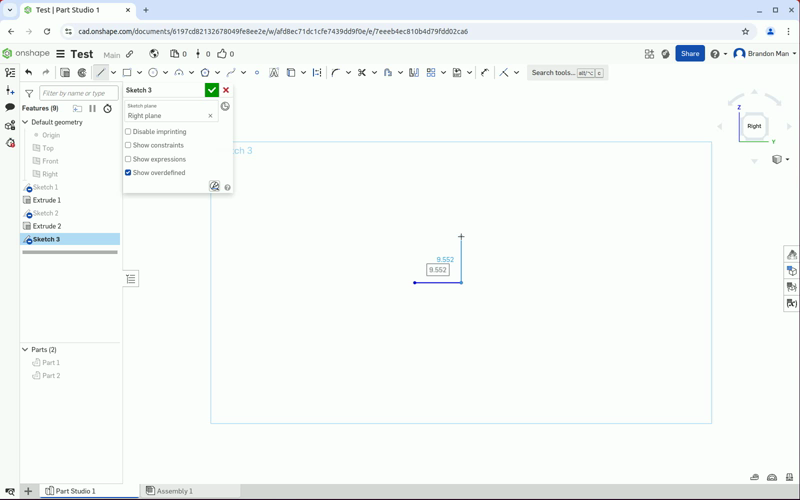
click(461, 236)
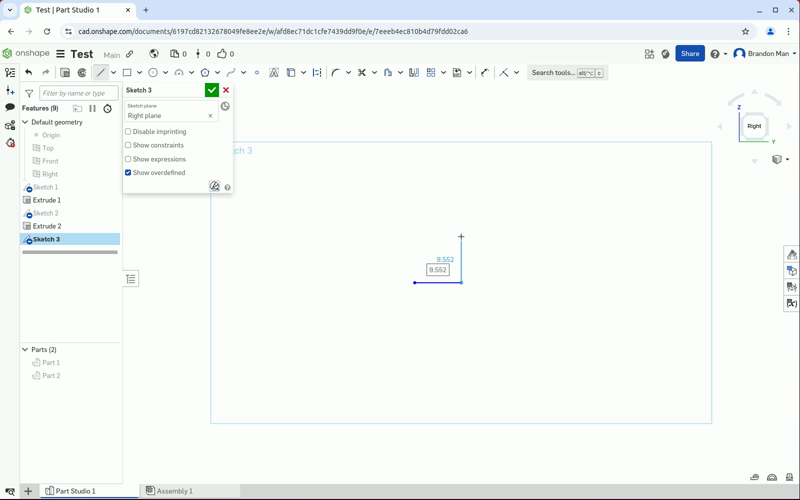
key_up(shift)
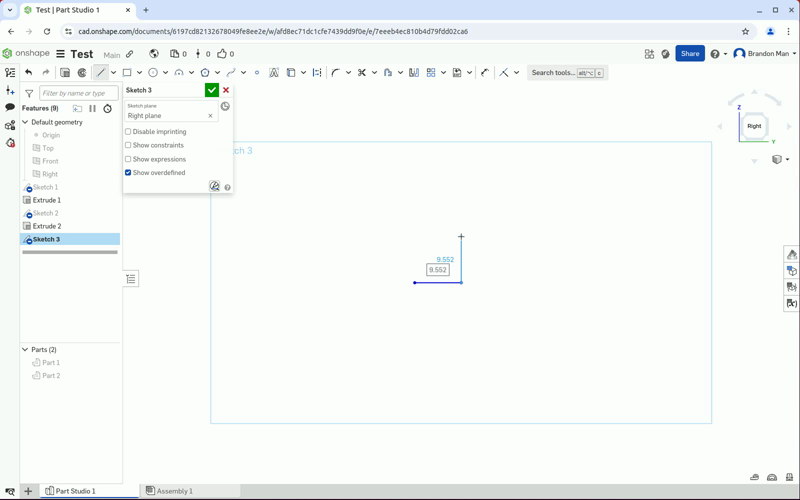
key(esc)
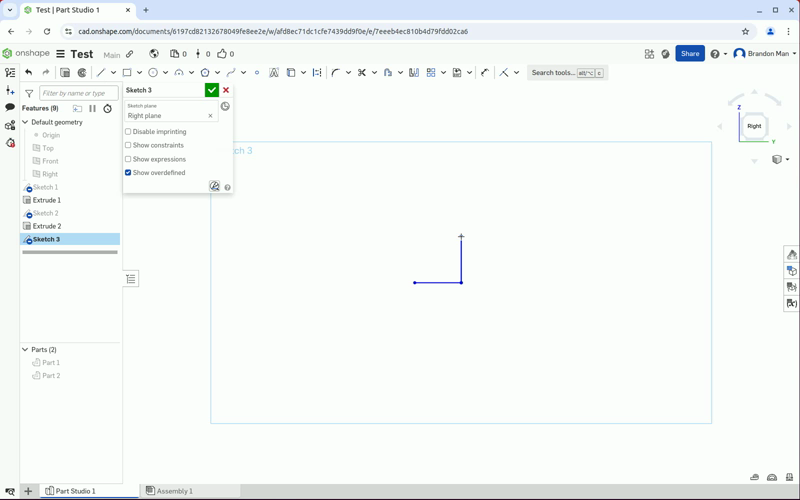
key(a)
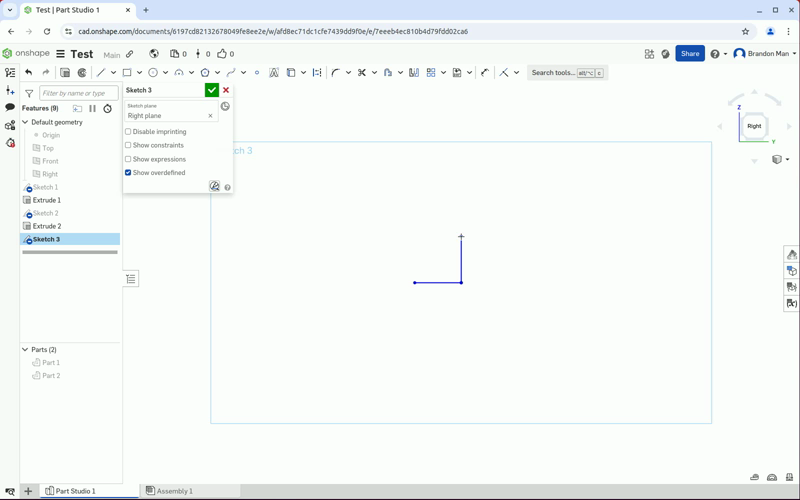
mouse_move(461, 236)
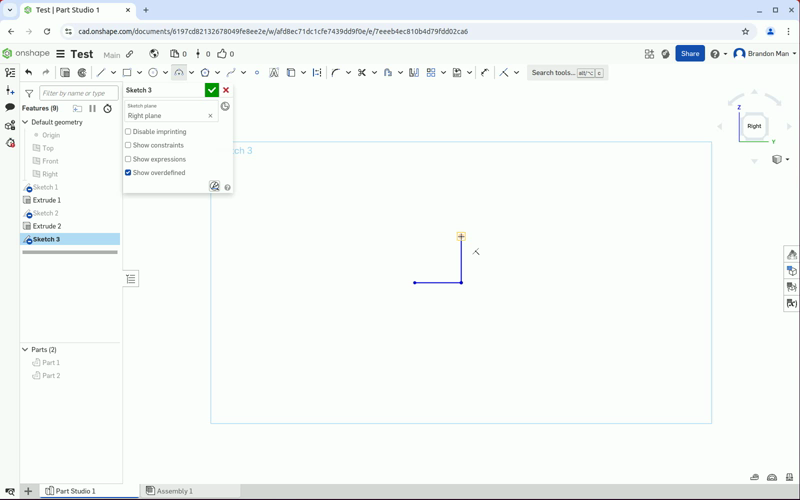
click(461, 236)
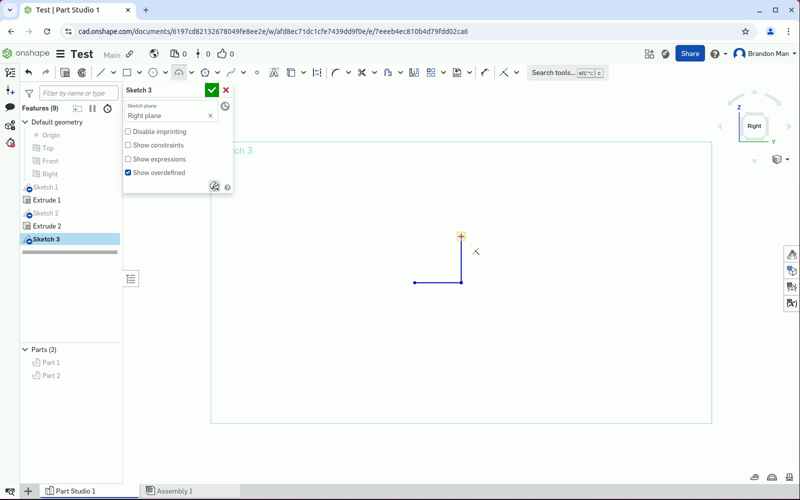
mouse_move(414, 282)
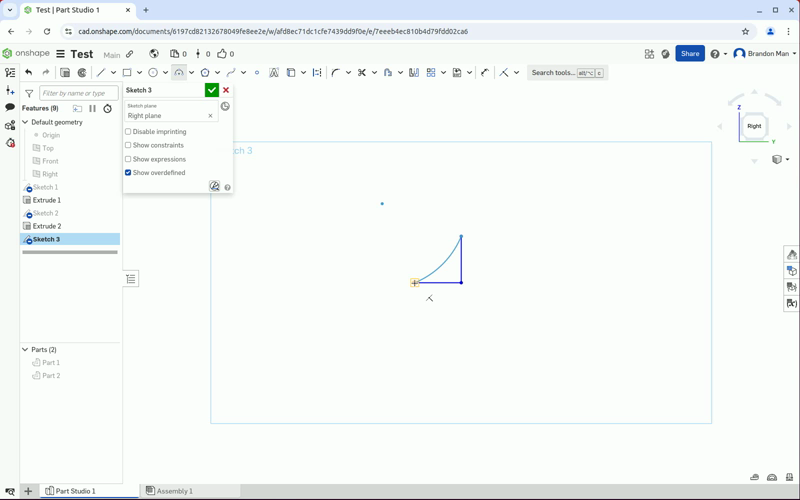
click(414, 282)
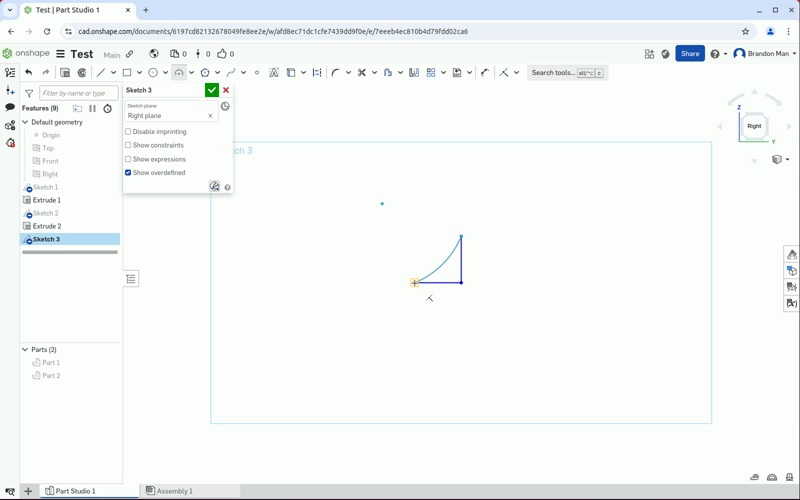
key_down(shift)
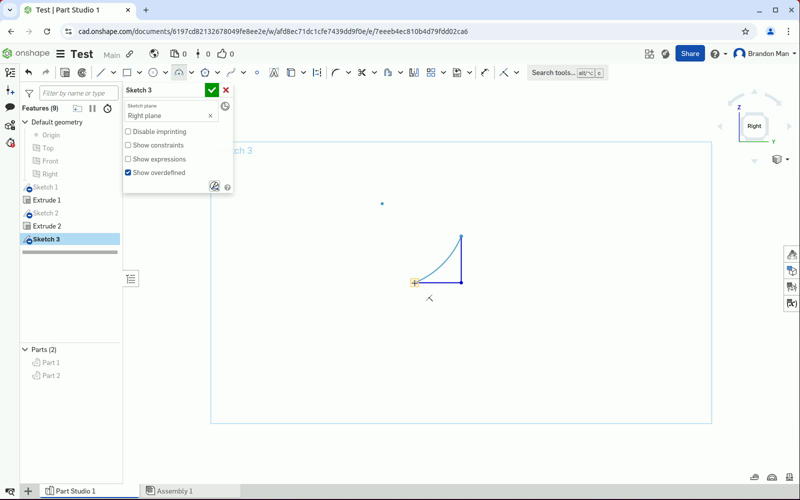
mouse_move(428, 250)
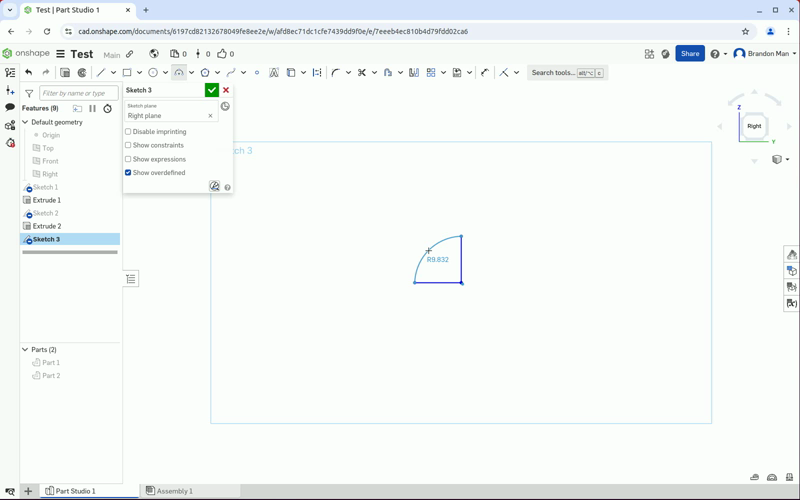
click(428, 250)
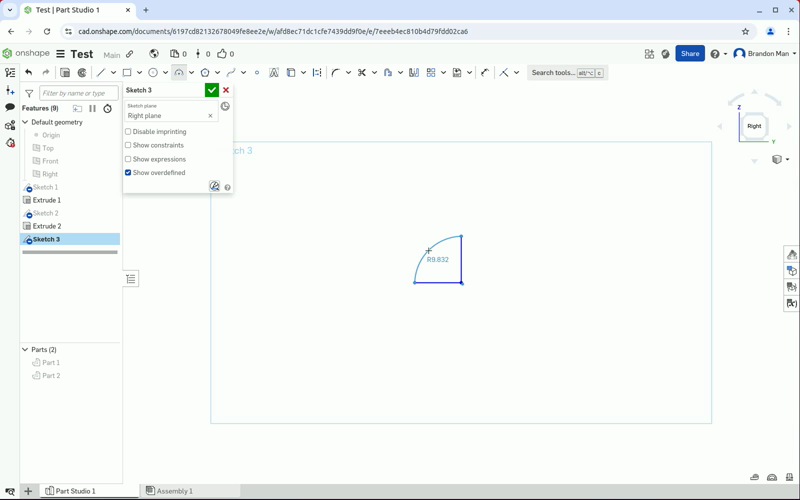
key_up(shift)
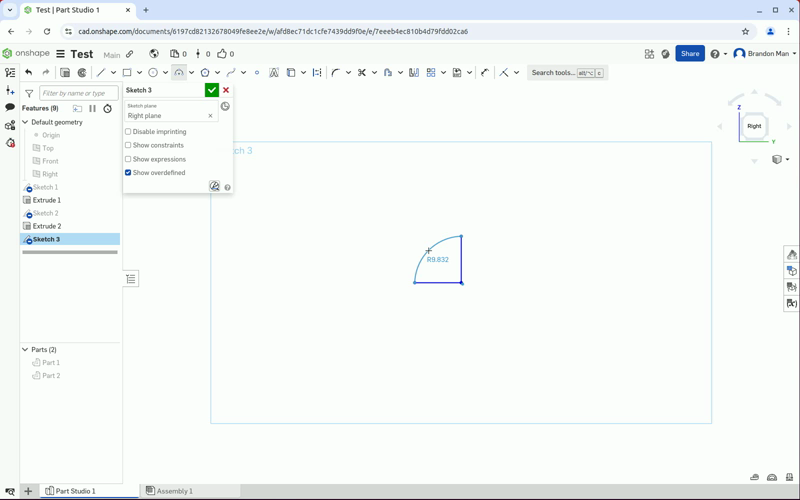
key(esc)
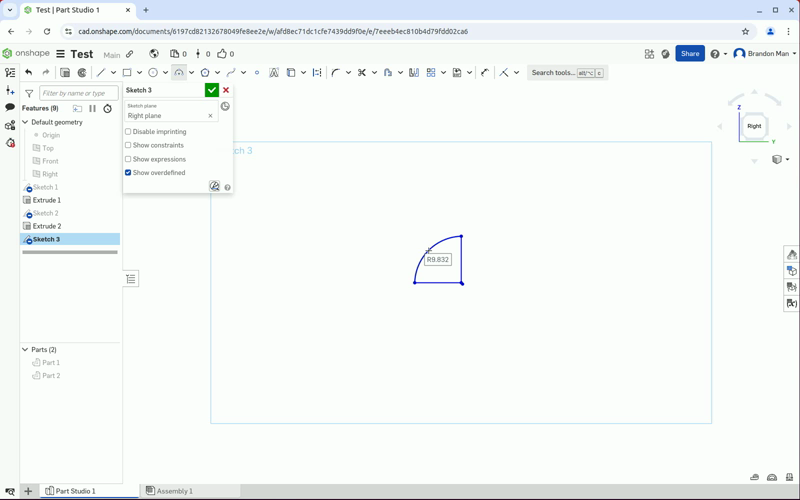
mouse_move(447, 277)
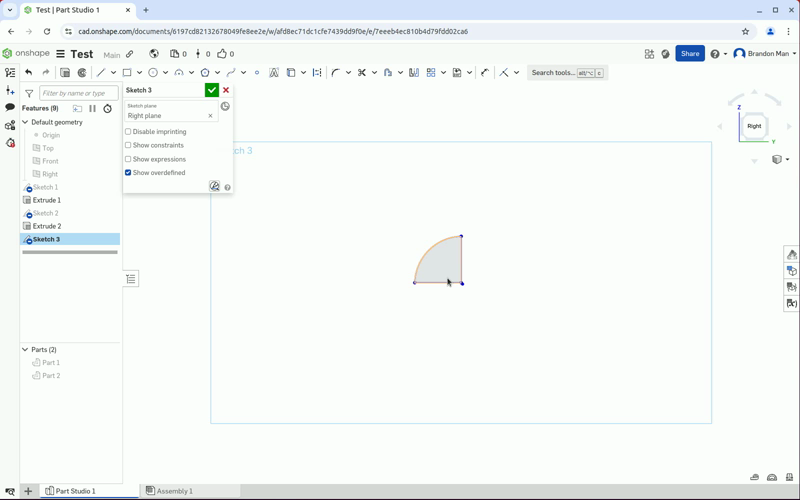
scroll(6)
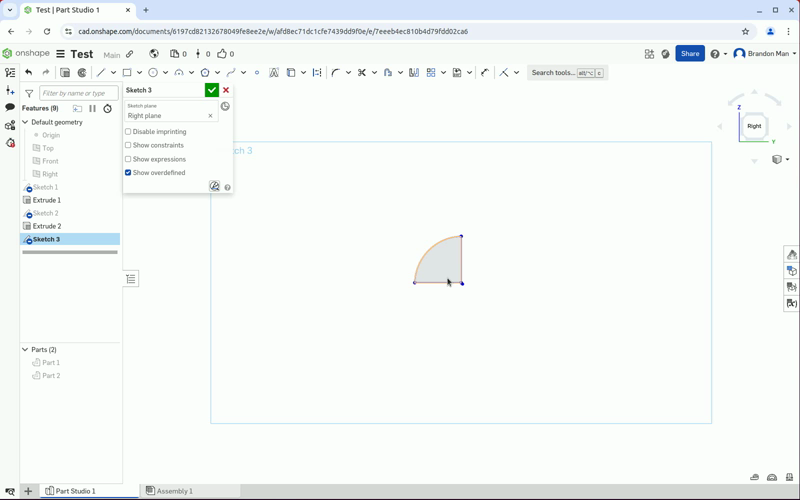
scroll(6)
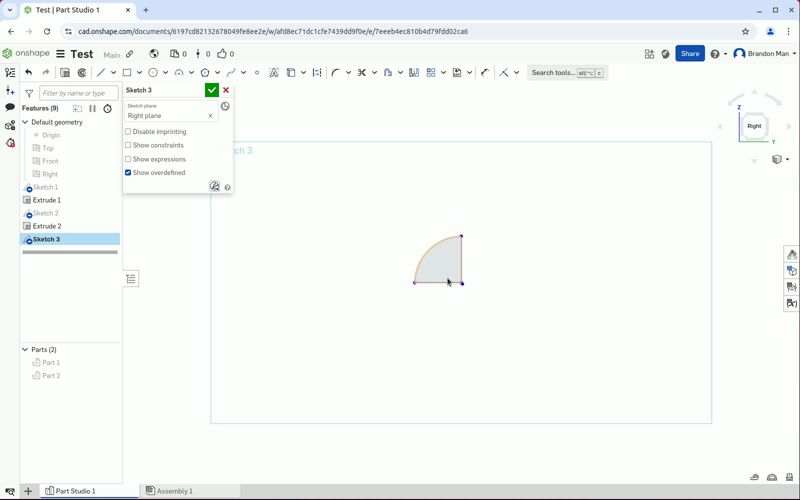
scroll(6)
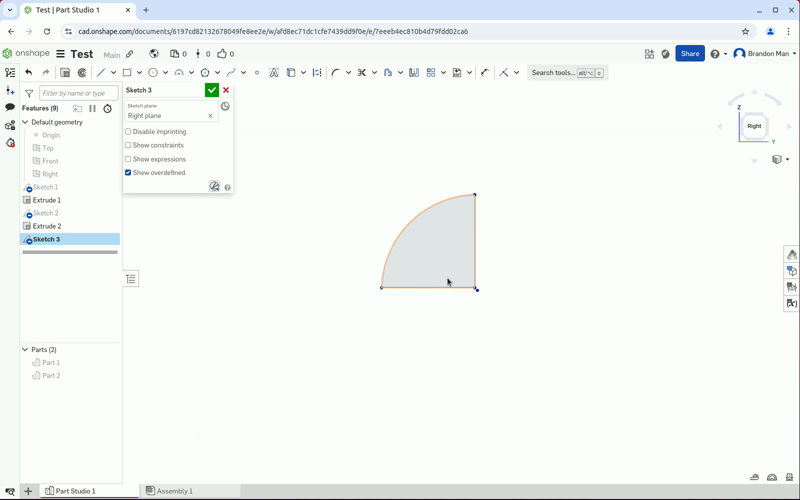
scroll(6)
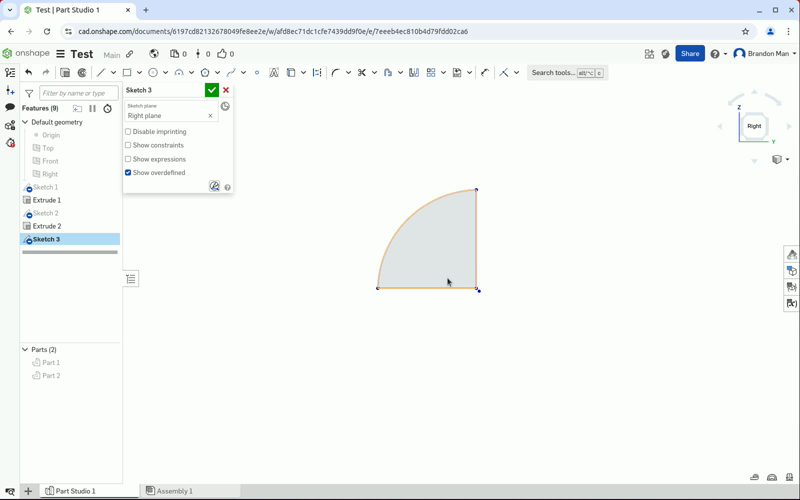
scroll(6)
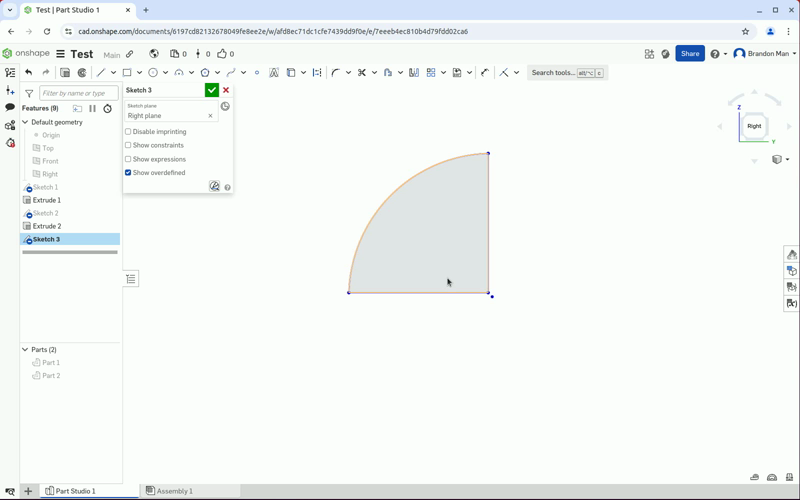
scroll(6)
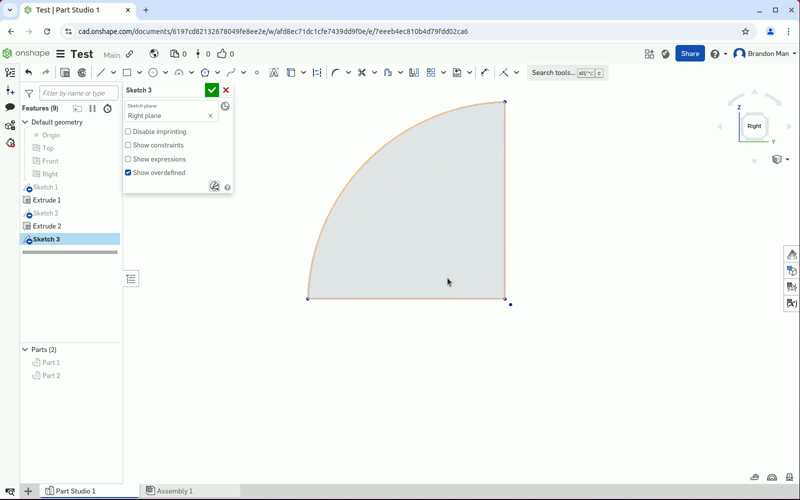
scroll(6)
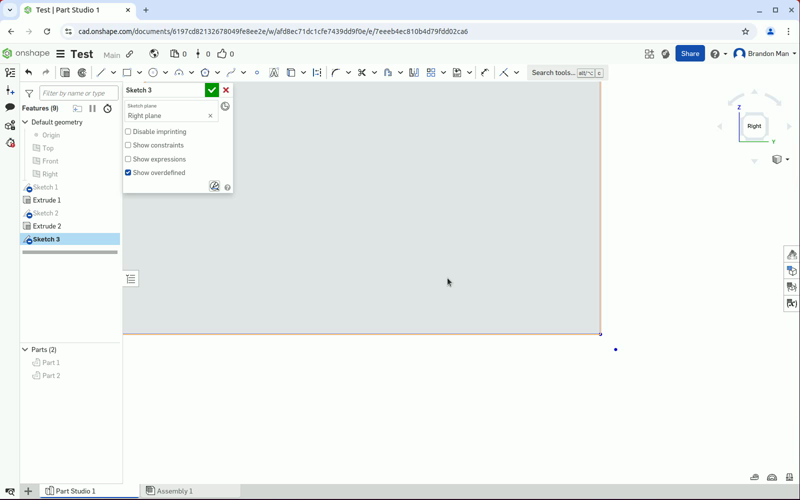
click(447, 277)
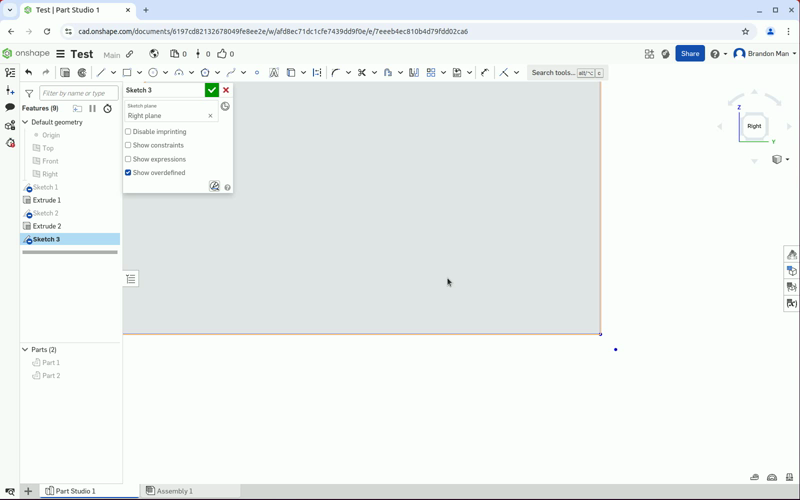
scroll(-6)
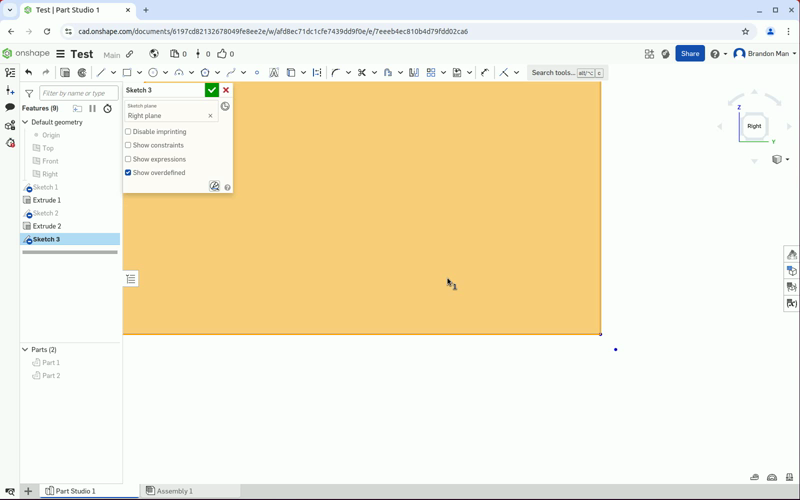
scroll(-6)
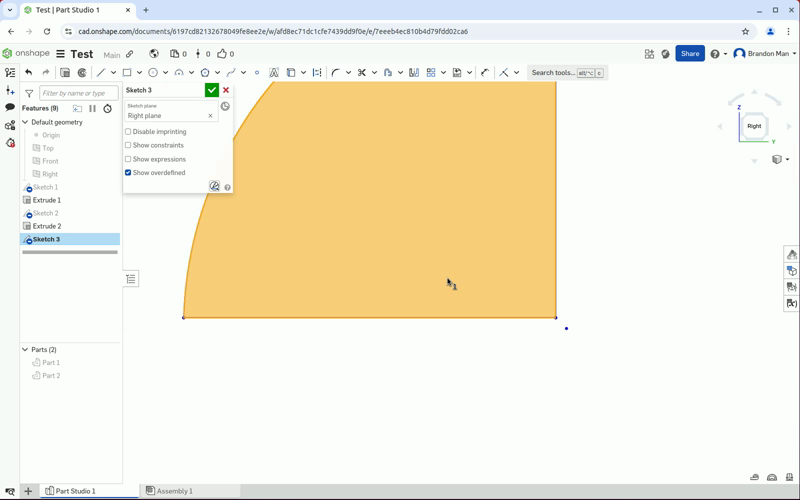
scroll(-6)
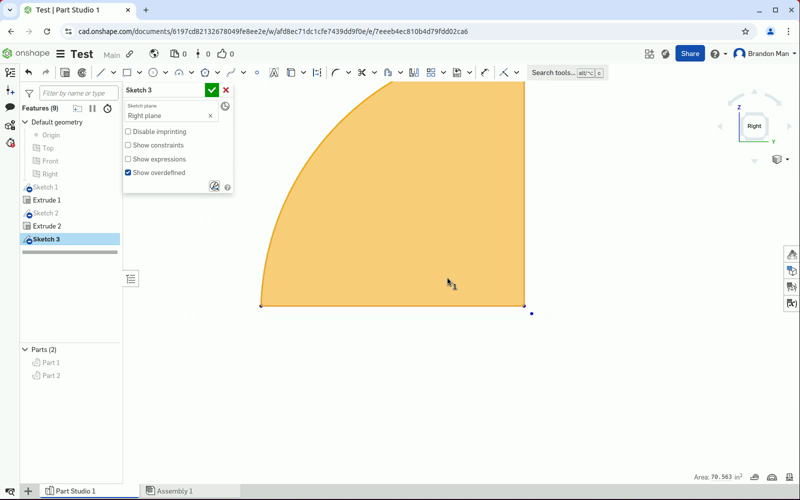
scroll(-6)
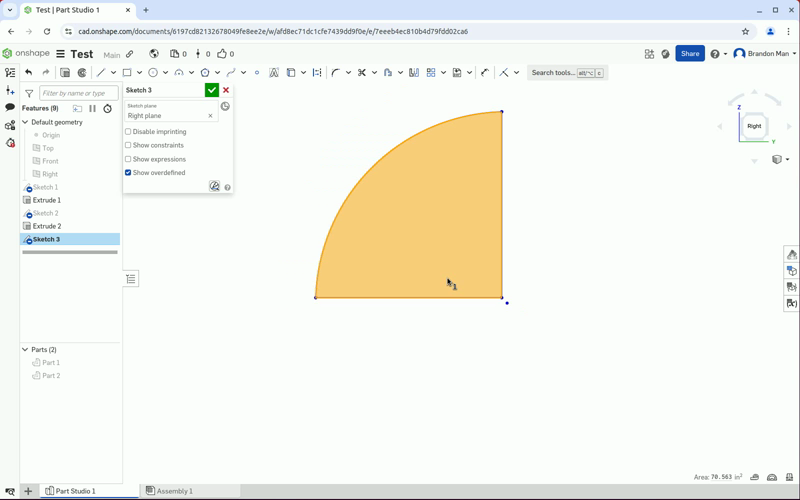
scroll(-6)
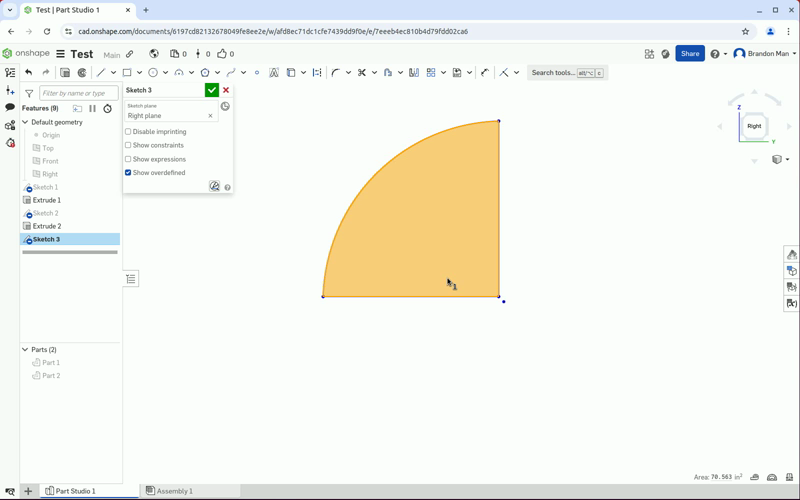
scroll(-6)
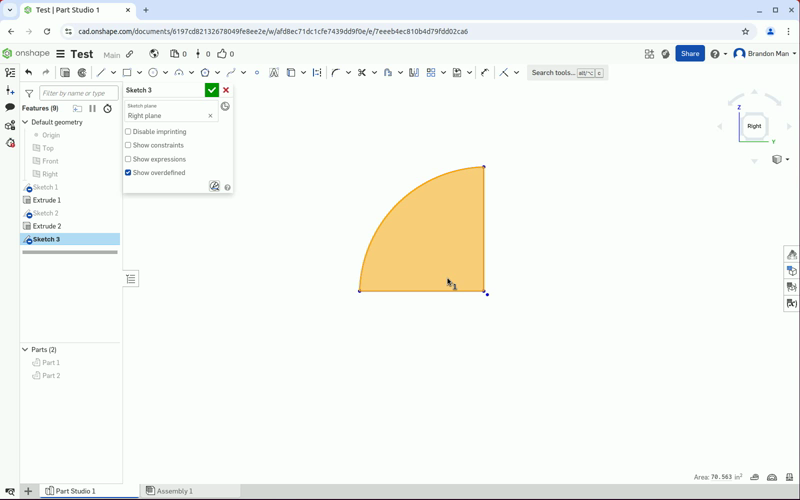
scroll(-6)
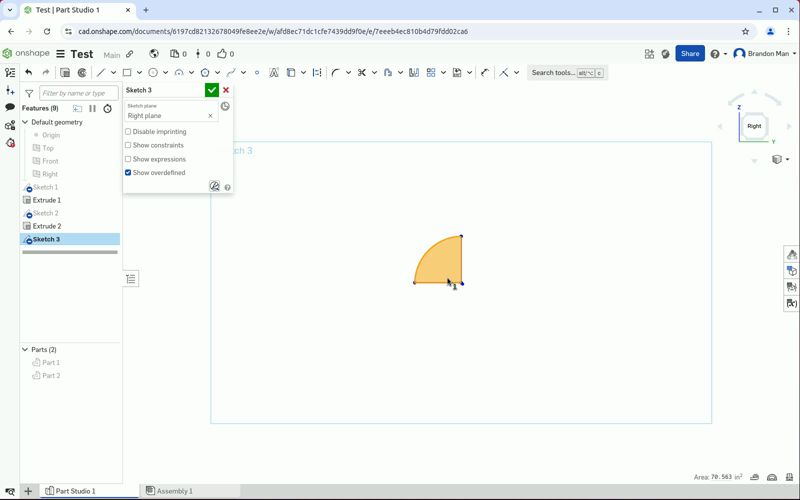
mouse_move(73, 352)
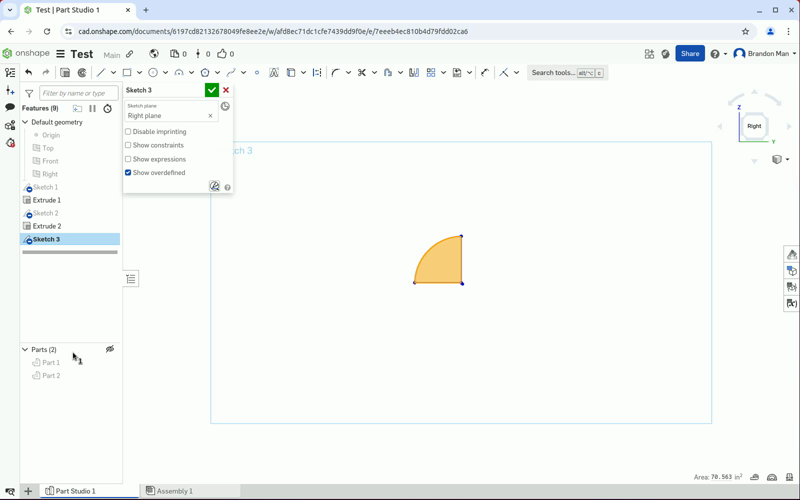
key(shift+y)
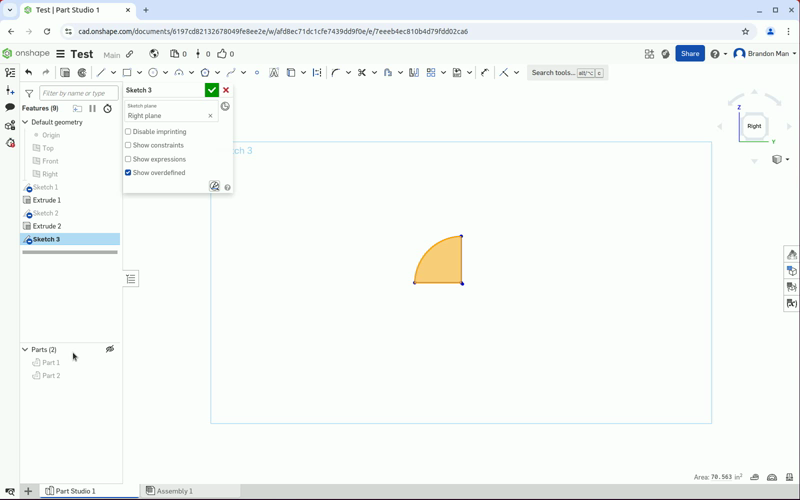
key(shift+e)
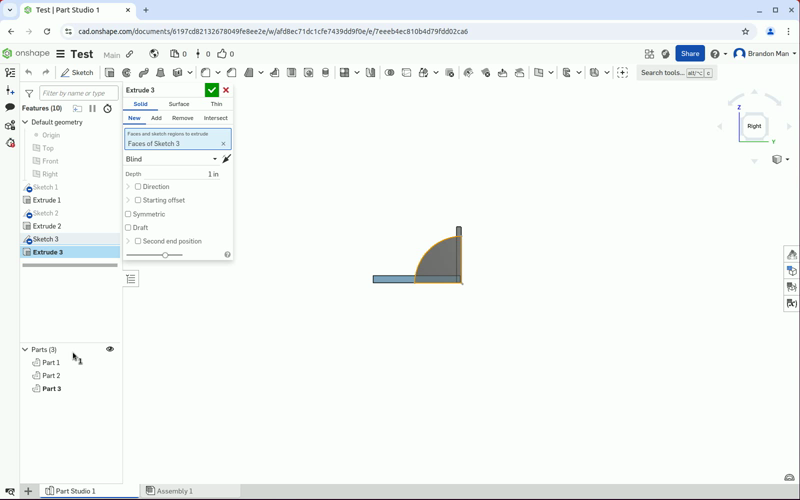
mouse_move(143, 106)
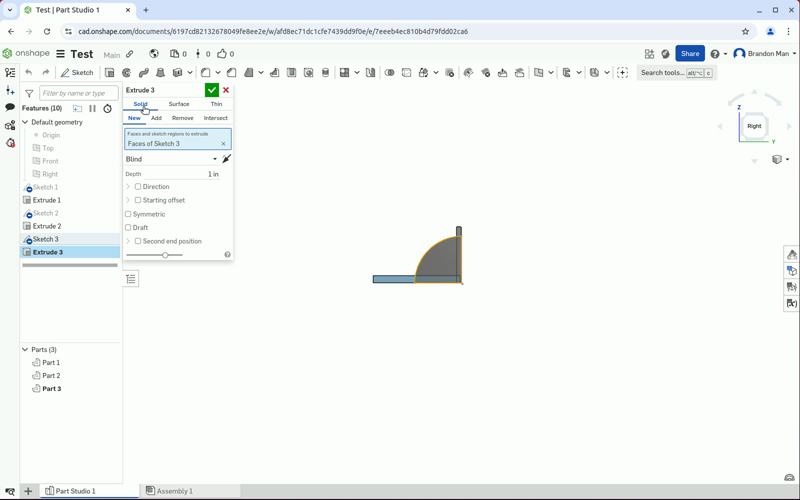
click(143, 106)
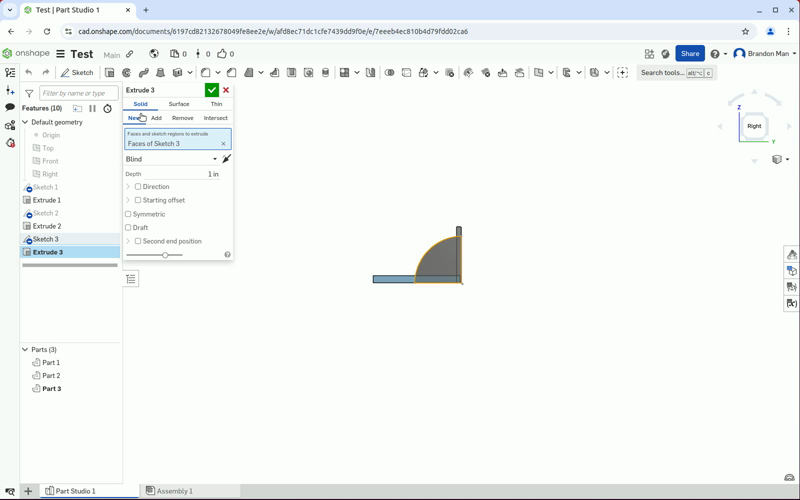
mouse_move(137, 120)
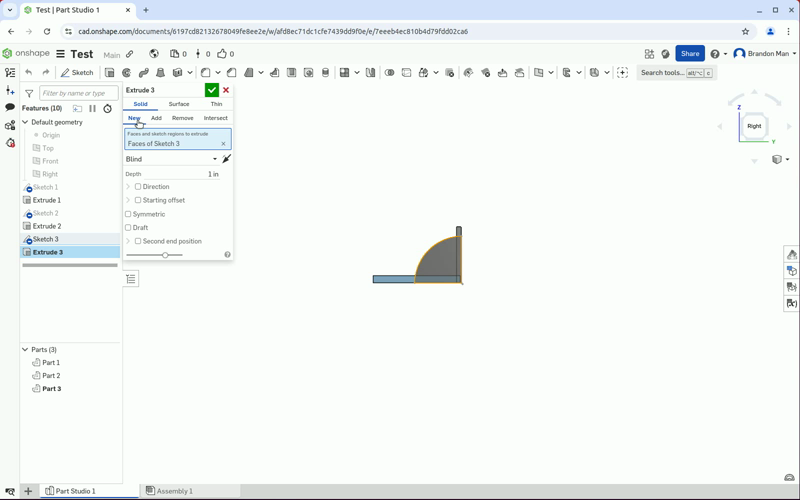
click(137, 120)
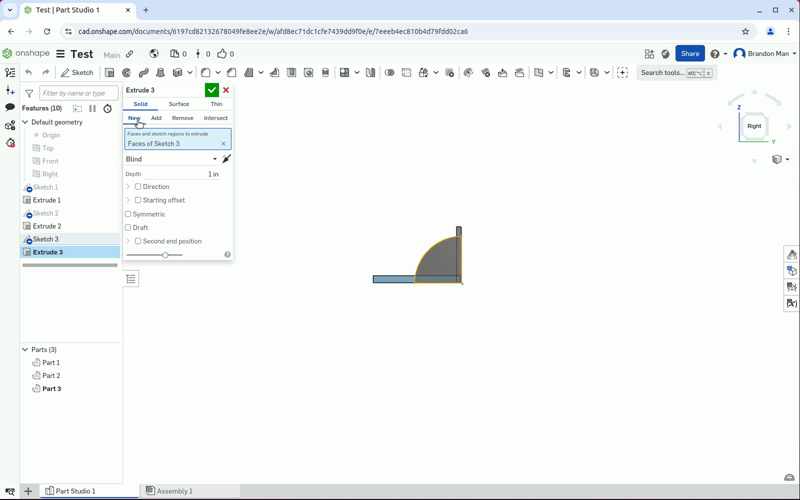
key(tab, 4)
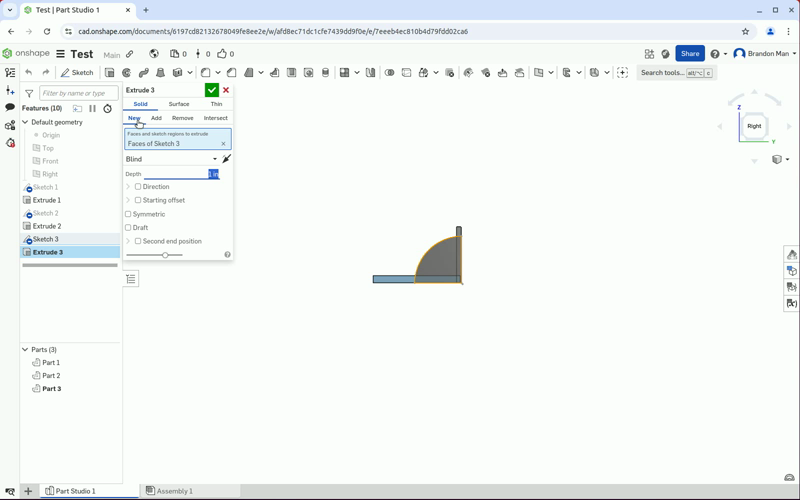
text(23.108)
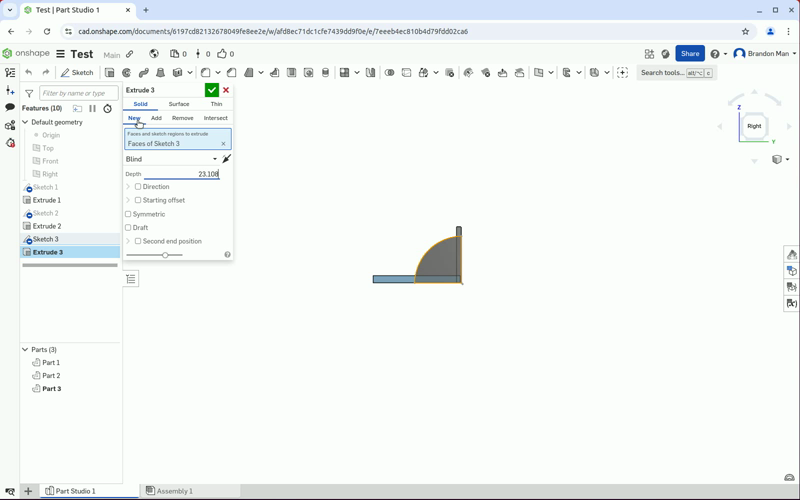
key(tab, 3)
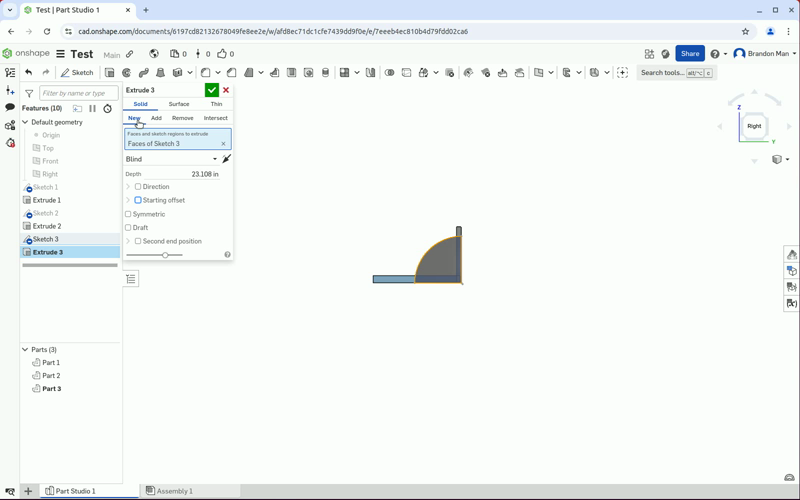
key(tab, 2)
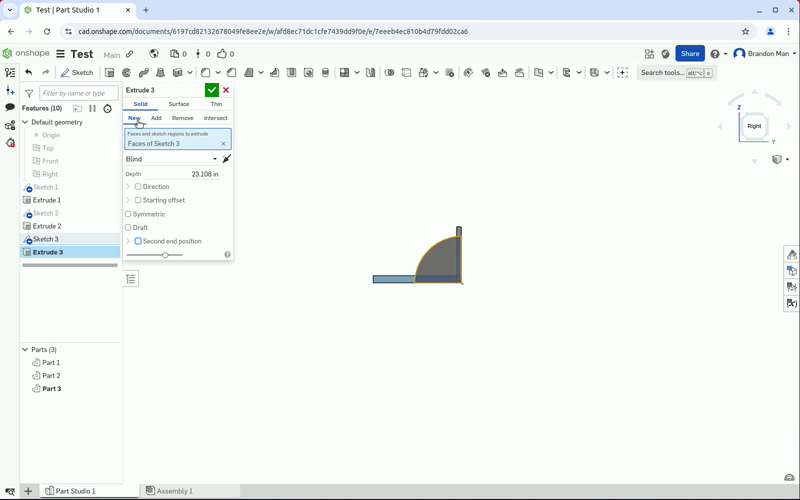
key(space)
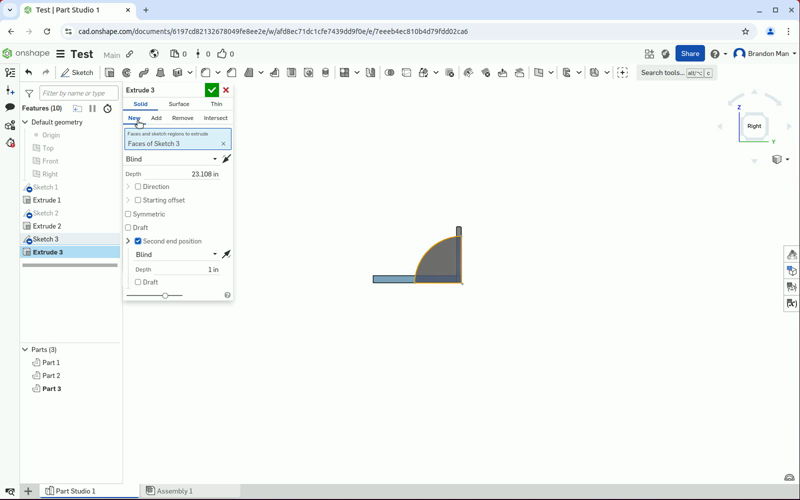
key(tab, 3)
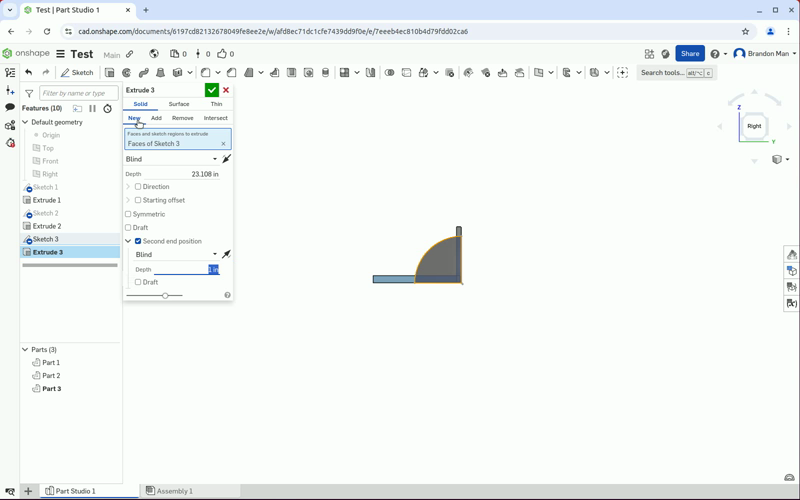
text(23.108)
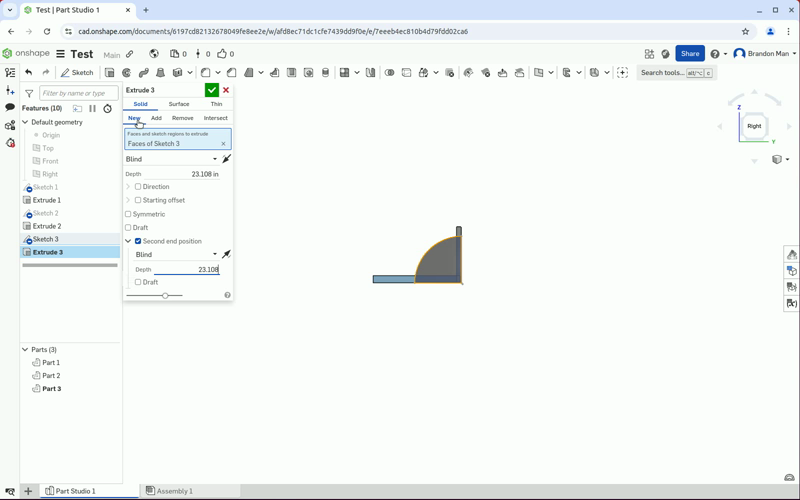
key(enter)
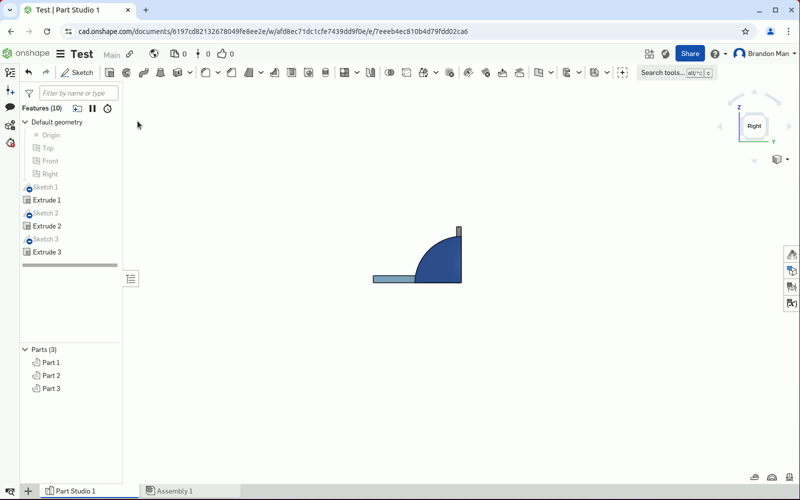
key(shift+h)
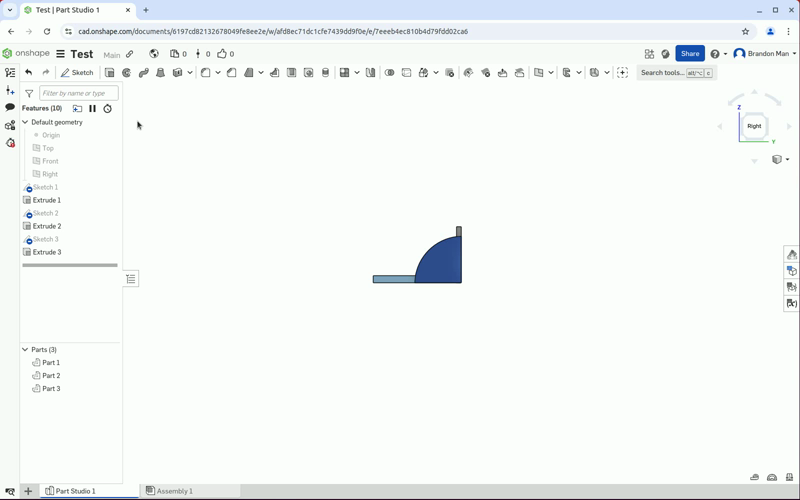
key(shift+h)
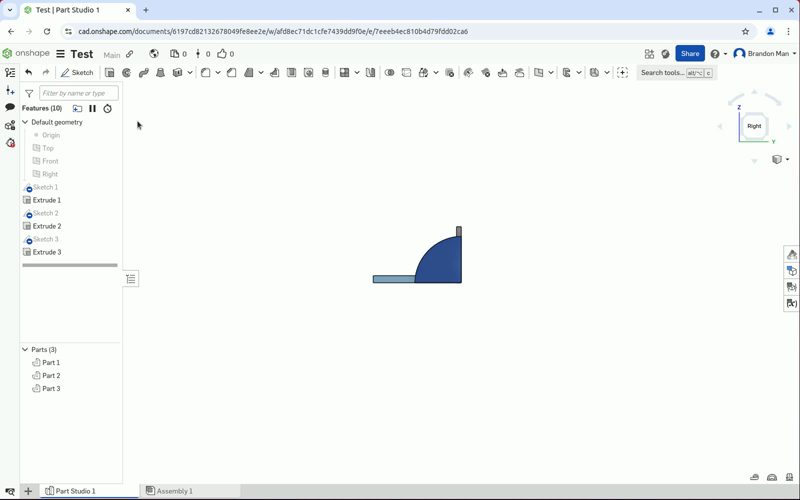
mouse_move(73, 189)
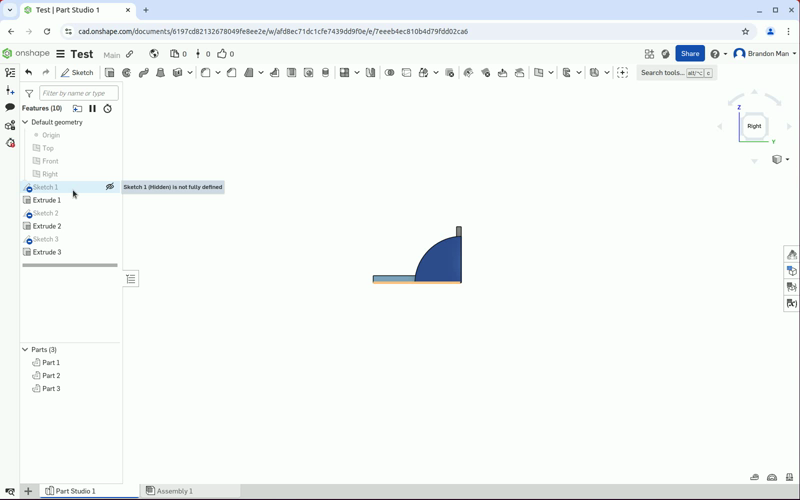
click(73, 189)
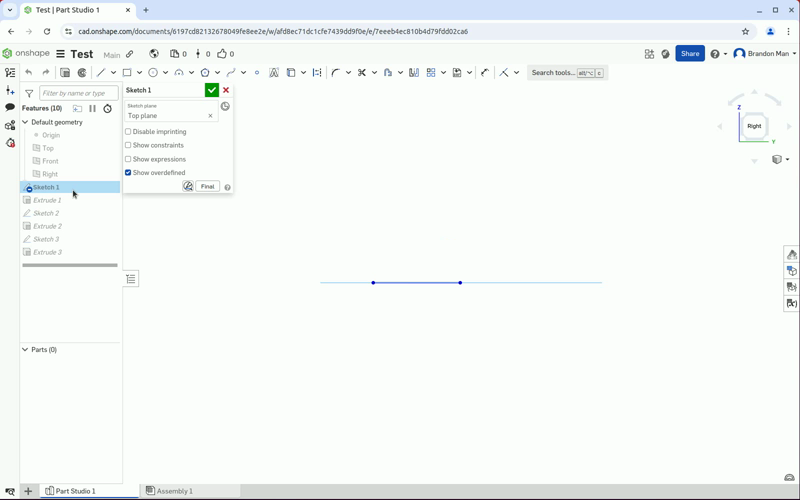
mouse_move(229, 92)
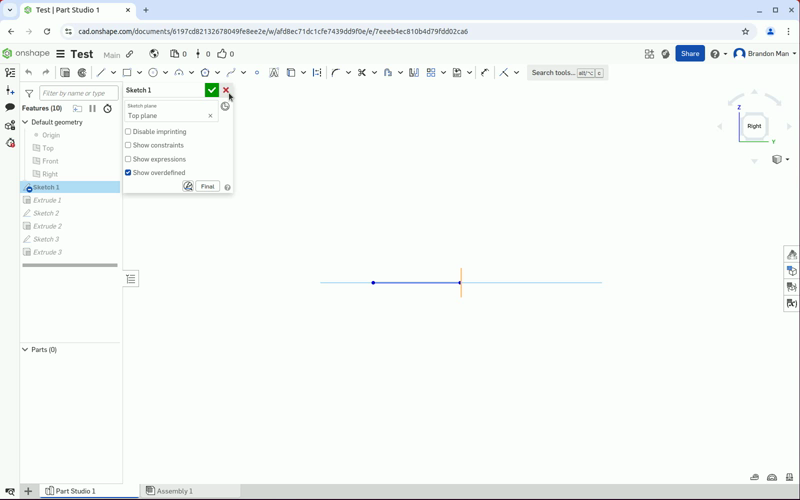
click(229, 92)
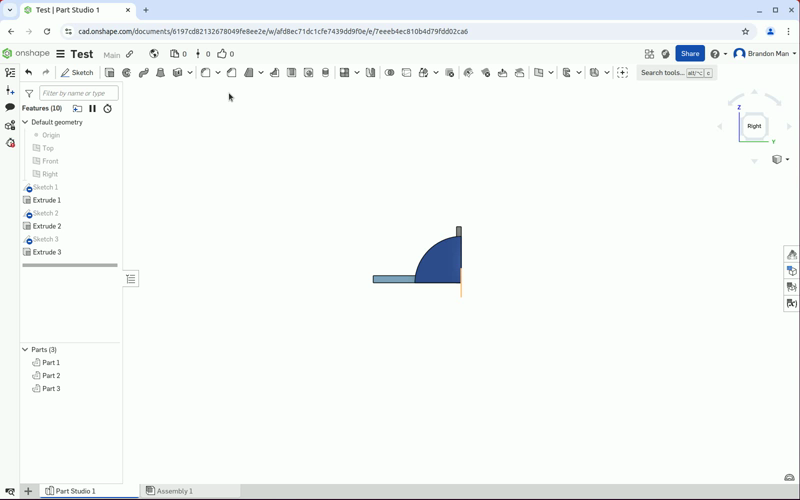
mouse_move(73, 352)
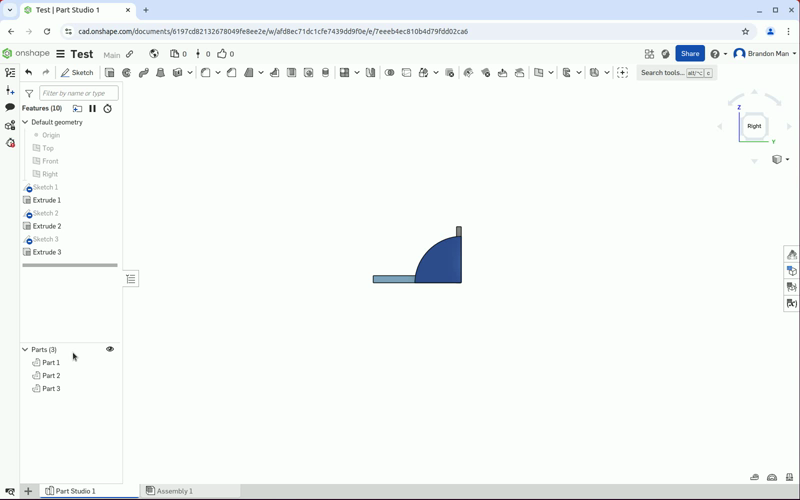
key(y)
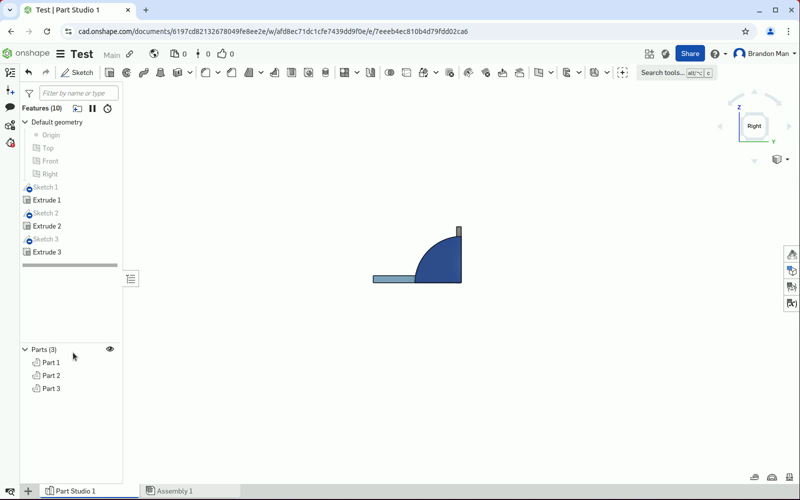
key(shift+p)
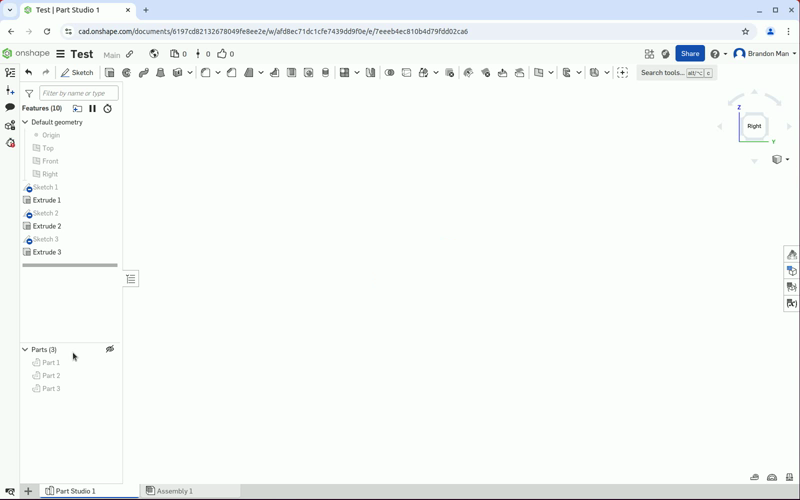
key(space)
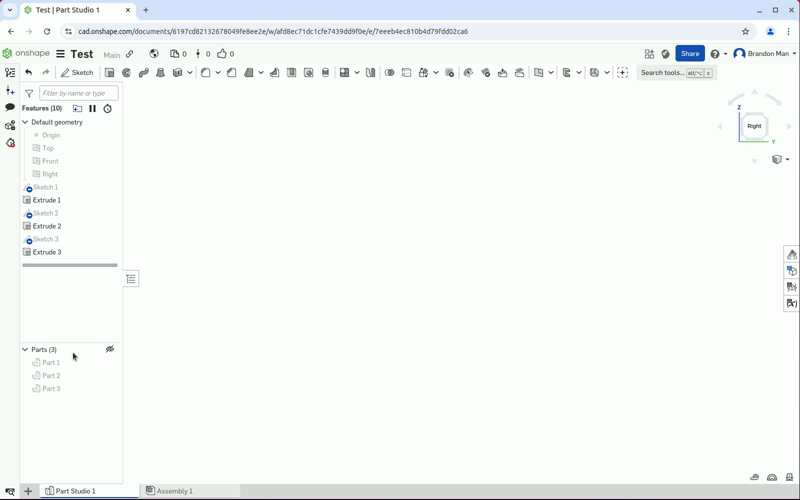
key_down(shift)
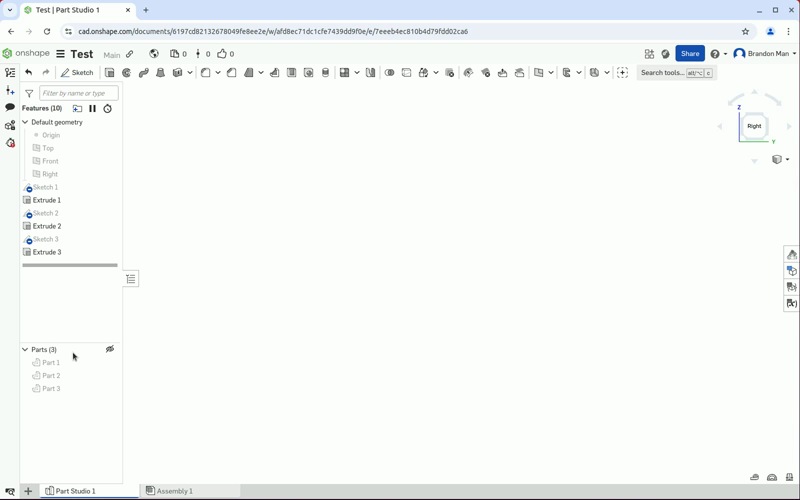
key(right)
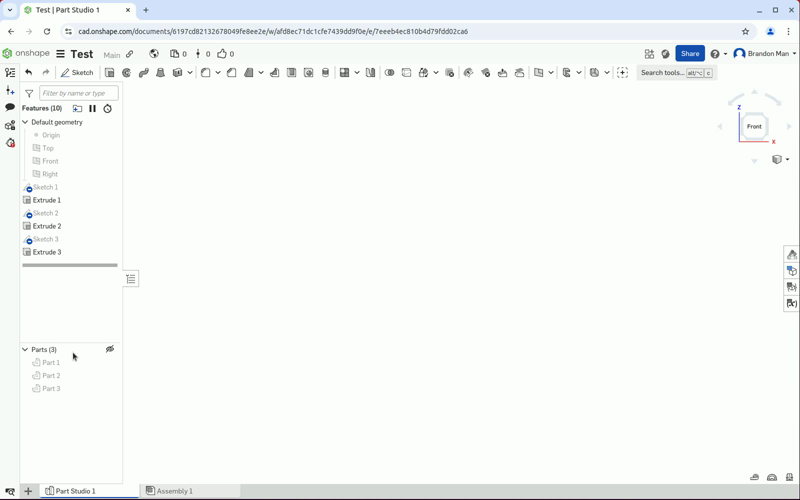
key_up(shift)
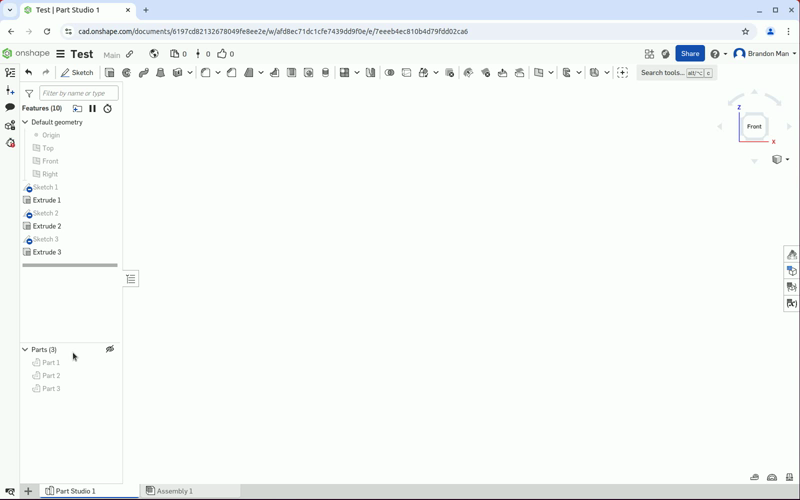
key(space)
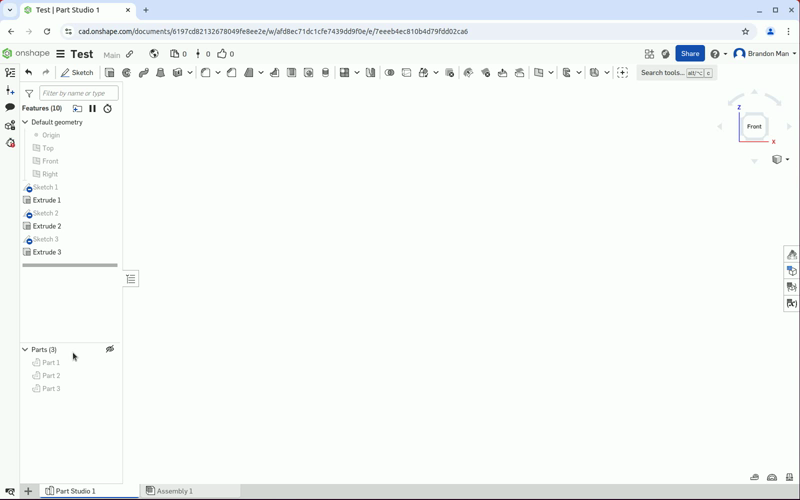
key_down(shift)
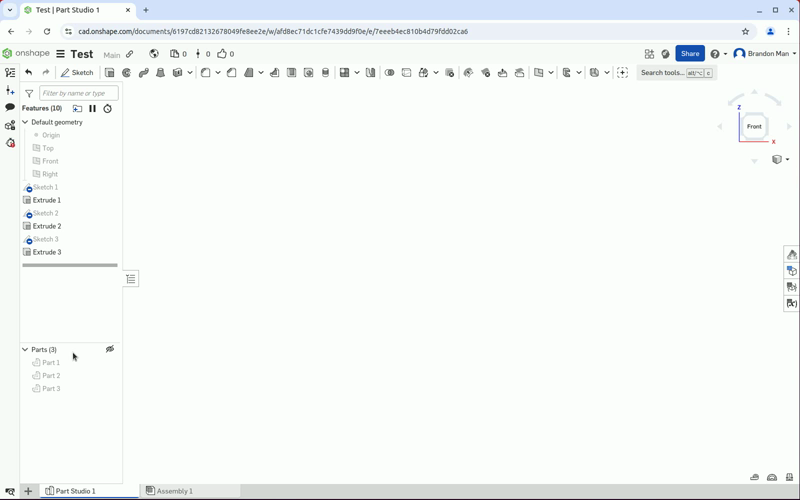
key(down)
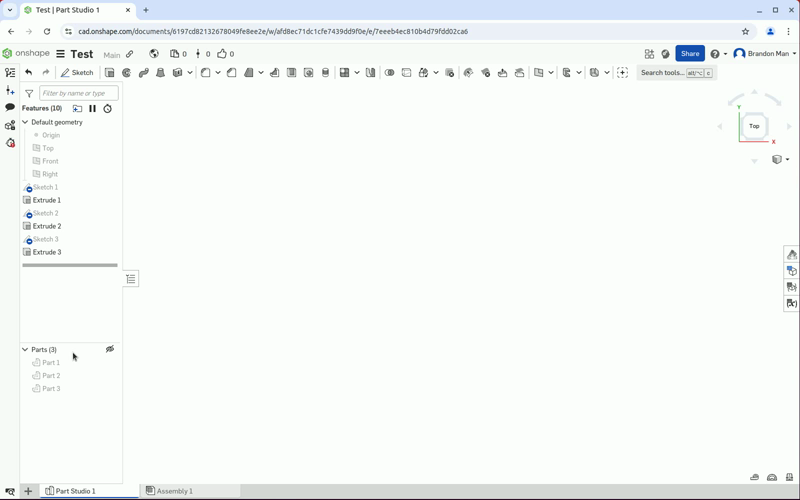
key_up(shift)
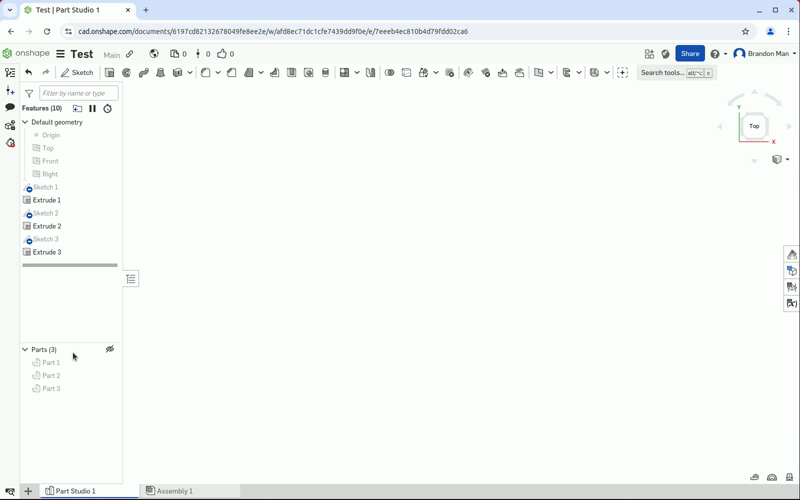
mouse_move(73, 352)
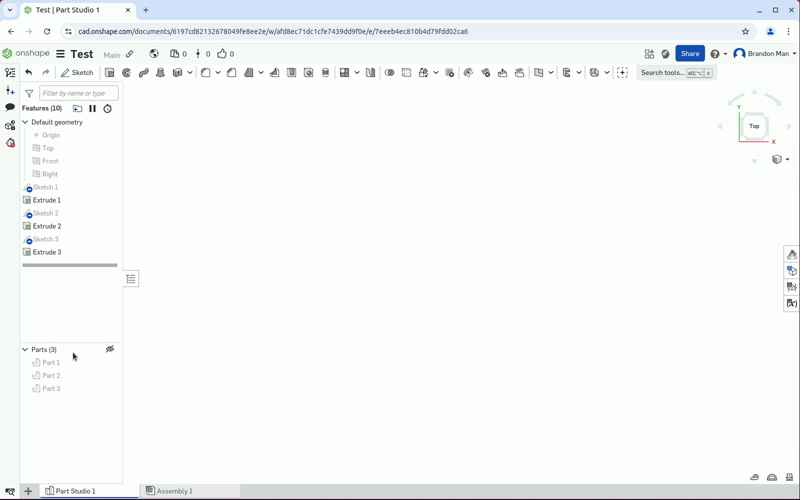
key(shift+y)
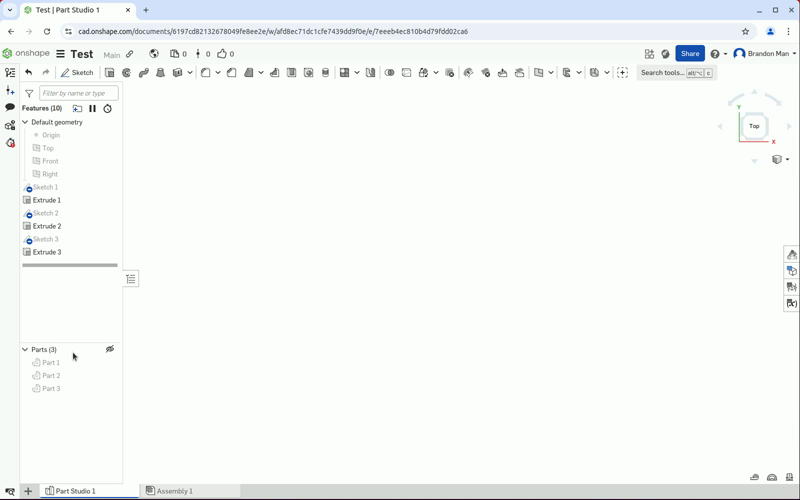
key(shift+s)
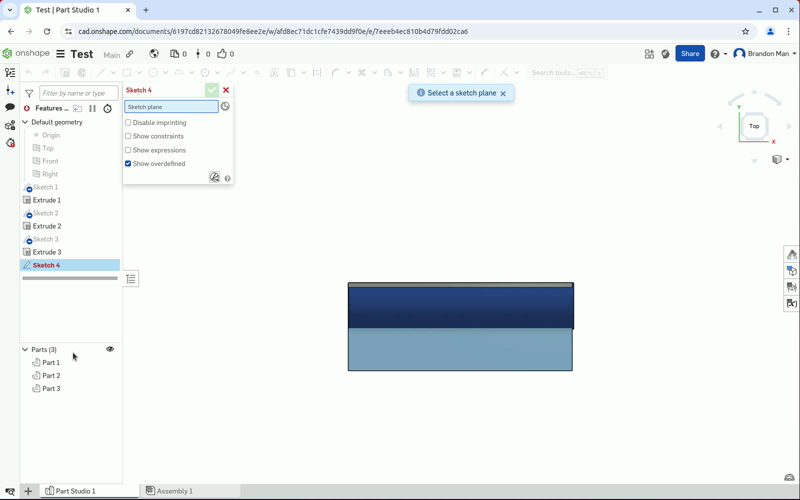
mouse_move(73, 150)
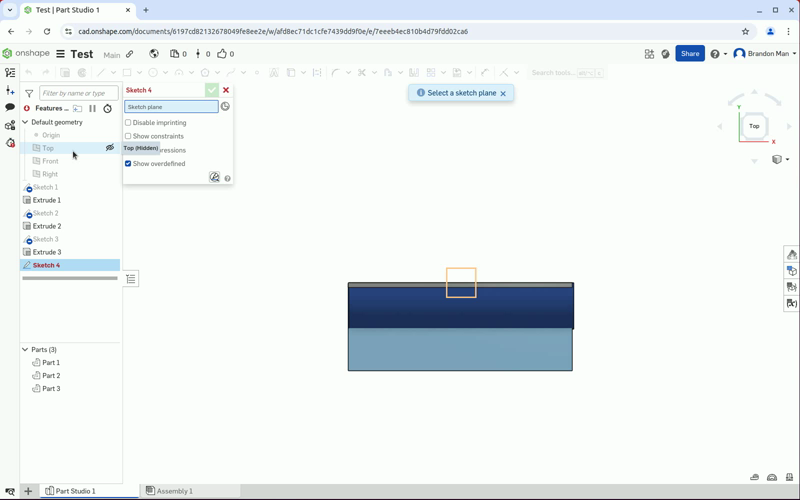
click(73, 150)
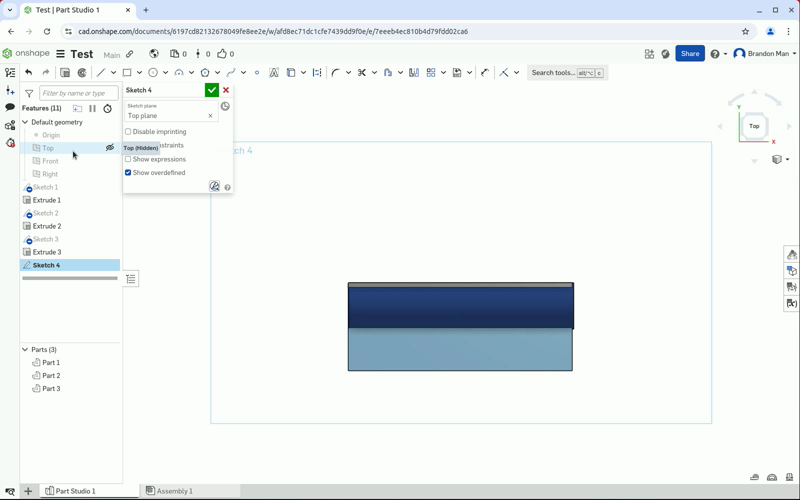
mouse_move(73, 352)
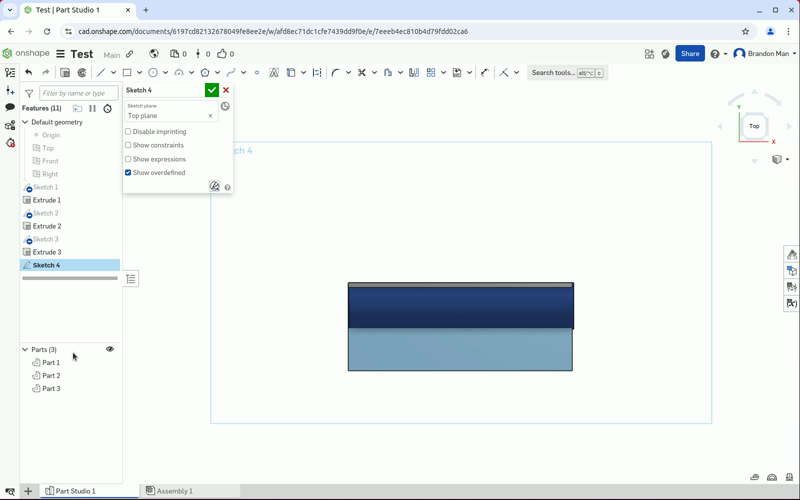
key(y)
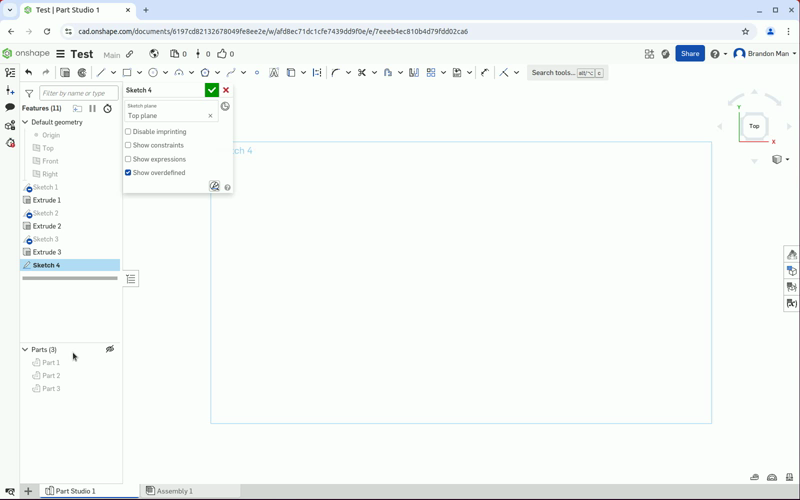
key(l)
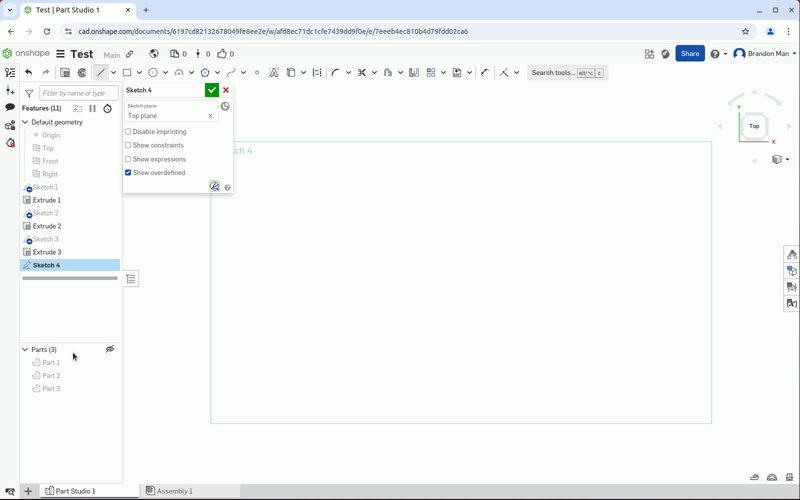
key_down(shift)
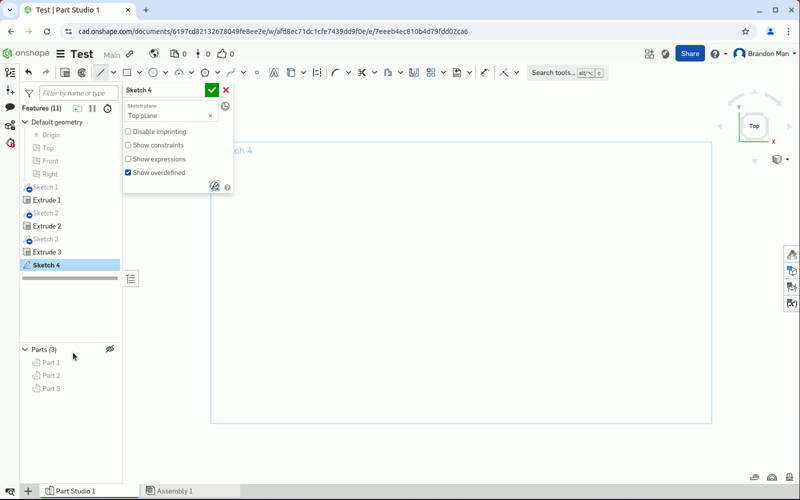
mouse_move(352, 370)
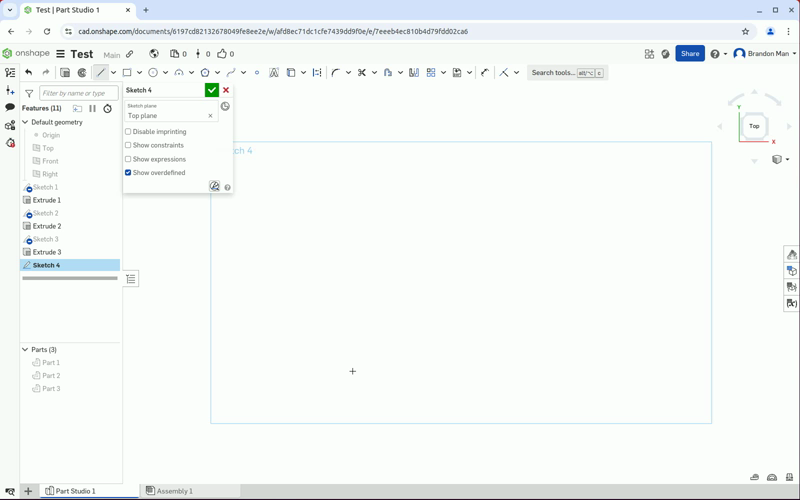
click(352, 370)
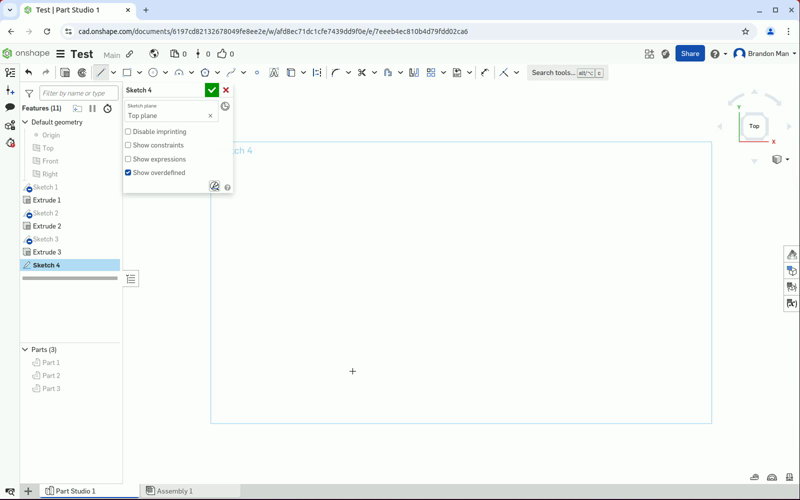
key_up(shift)
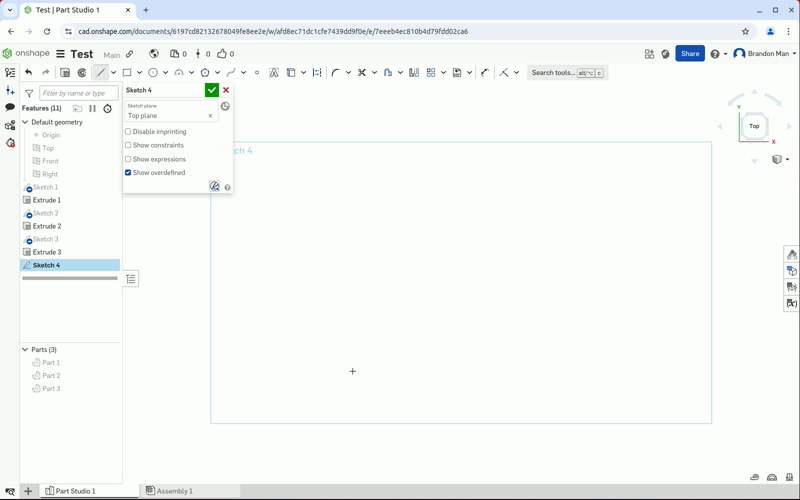
key_down(shift)
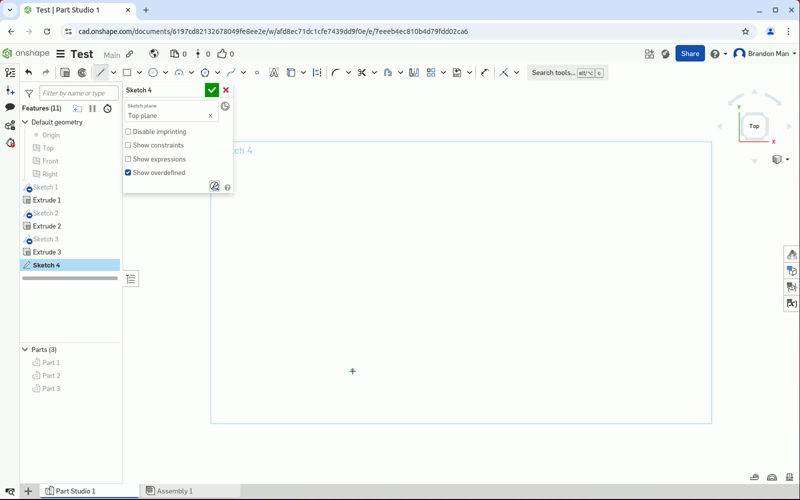
mouse_move(566, 370)
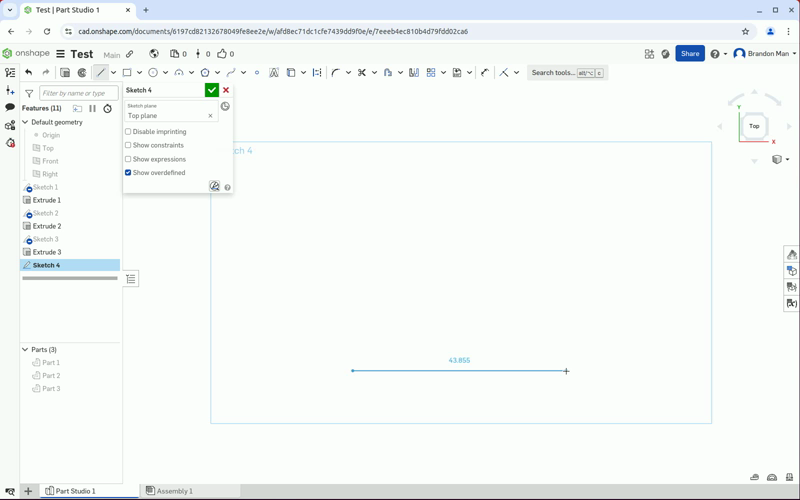
click(566, 370)
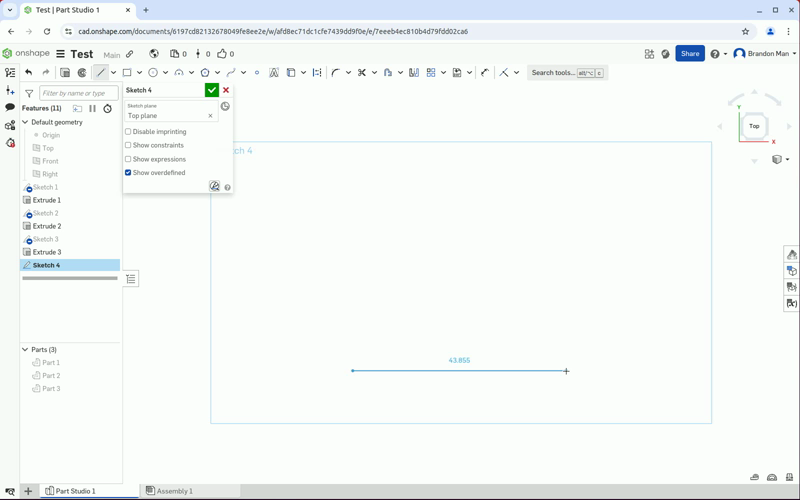
key_up(shift)
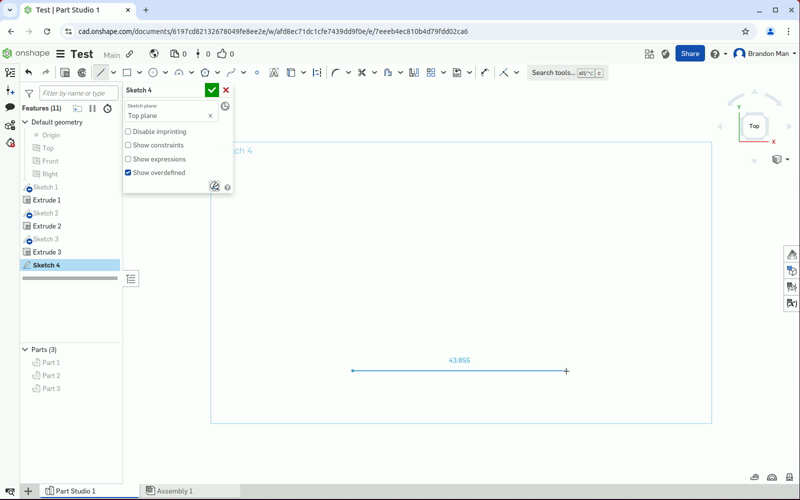
key_down(shift)
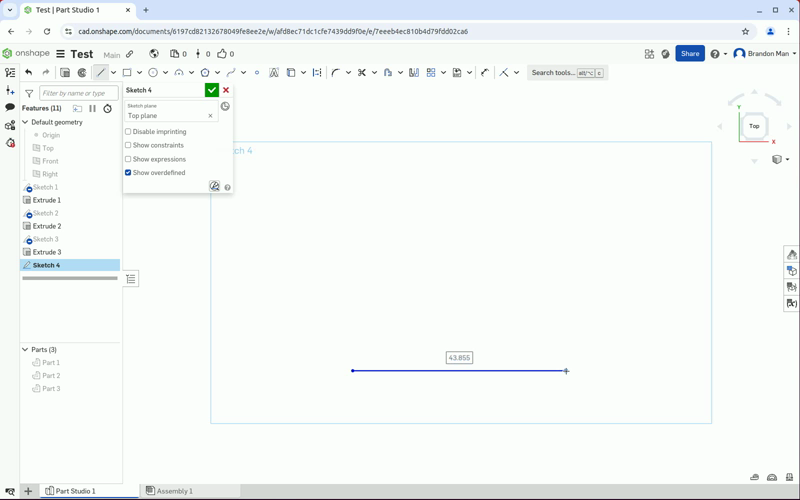
mouse_move(566, 289)
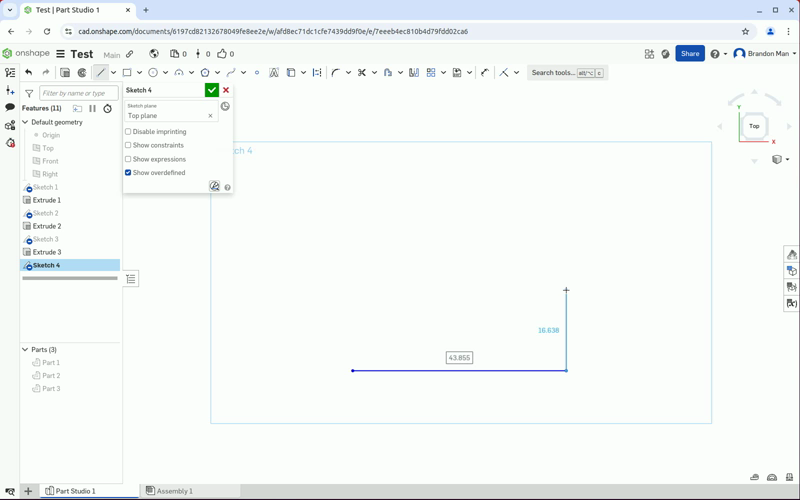
click(566, 289)
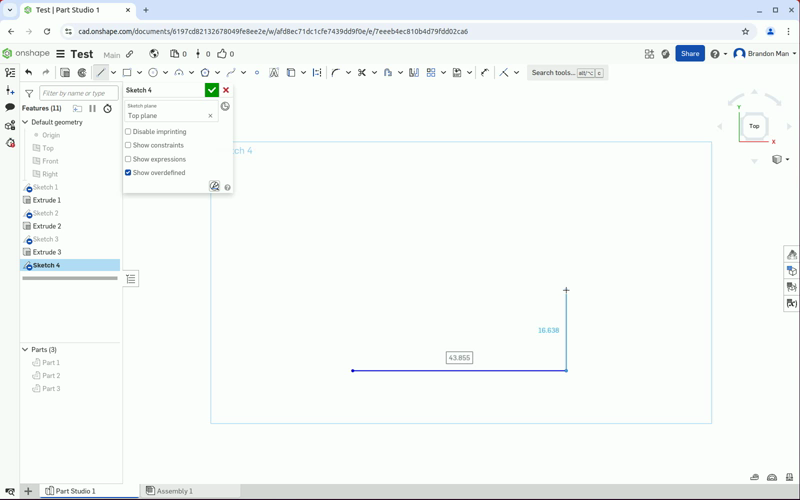
key_up(shift)
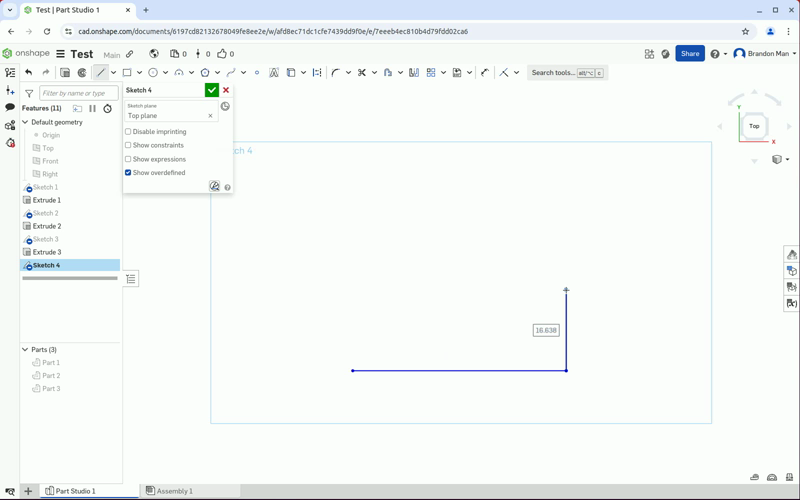
key_down(shift)
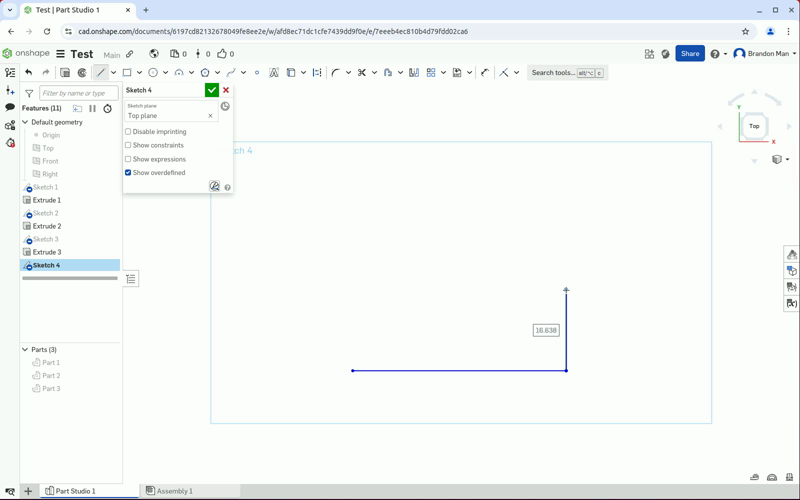
mouse_move(352, 289)
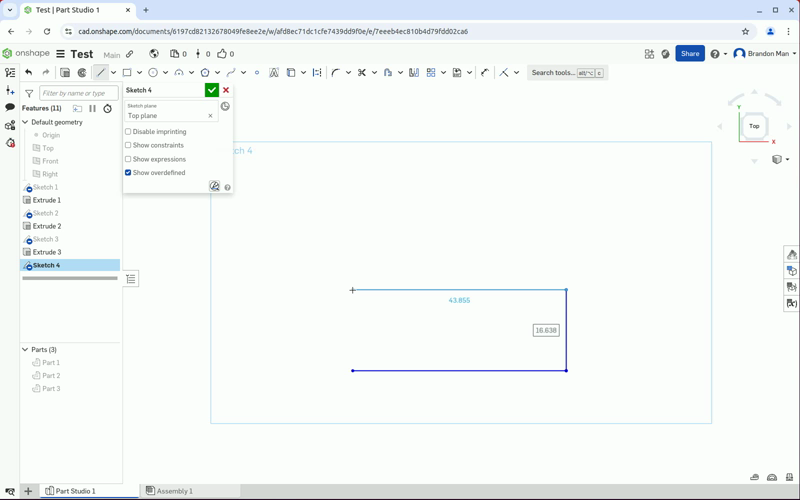
click(352, 289)
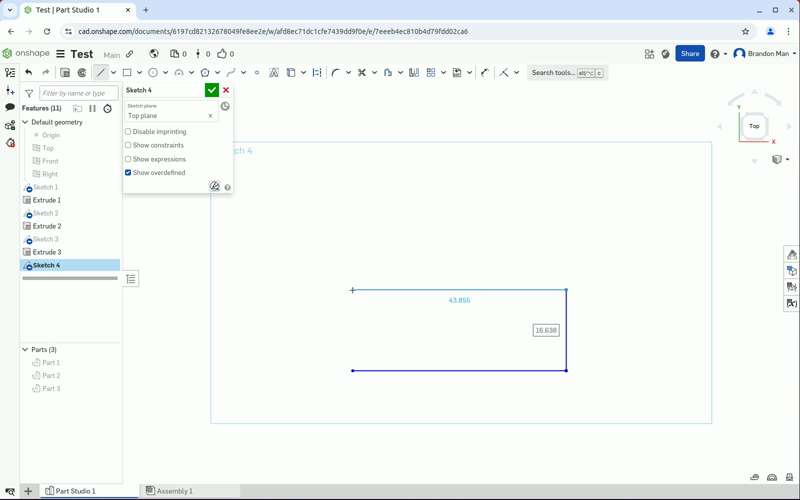
key_up(shift)
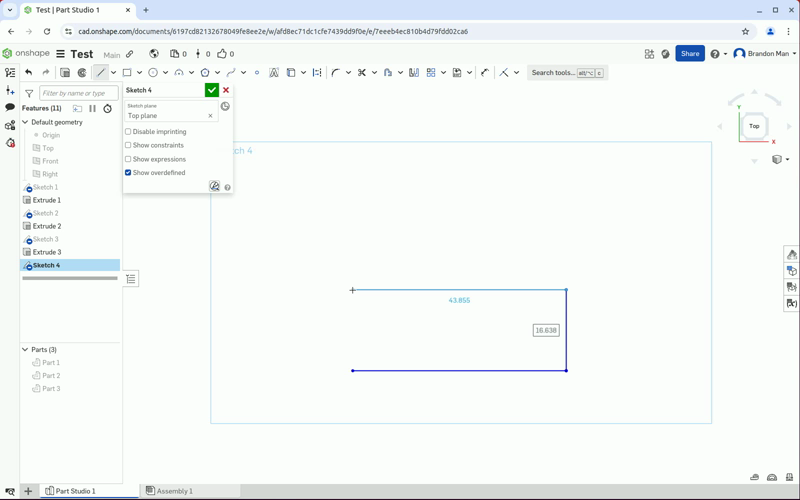
key_down(shift)
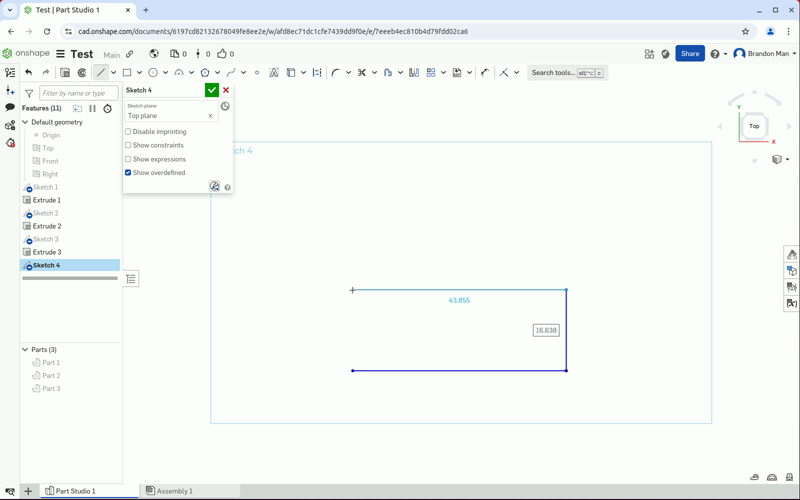
mouse_move(352, 370)
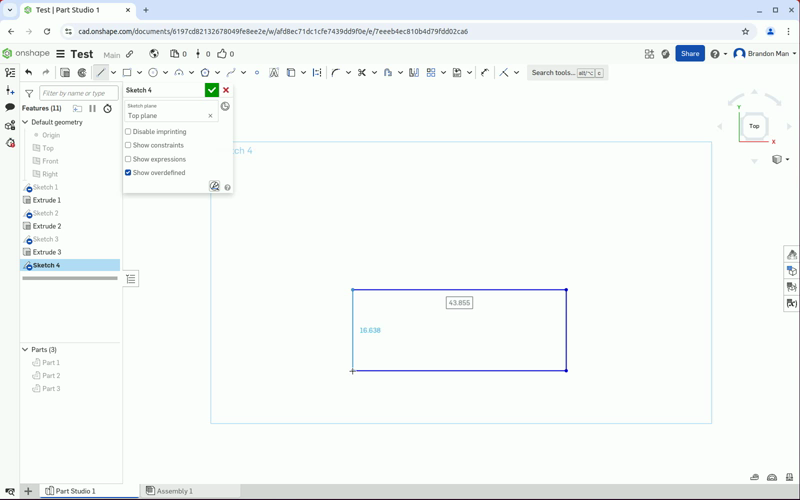
key_up(shift)
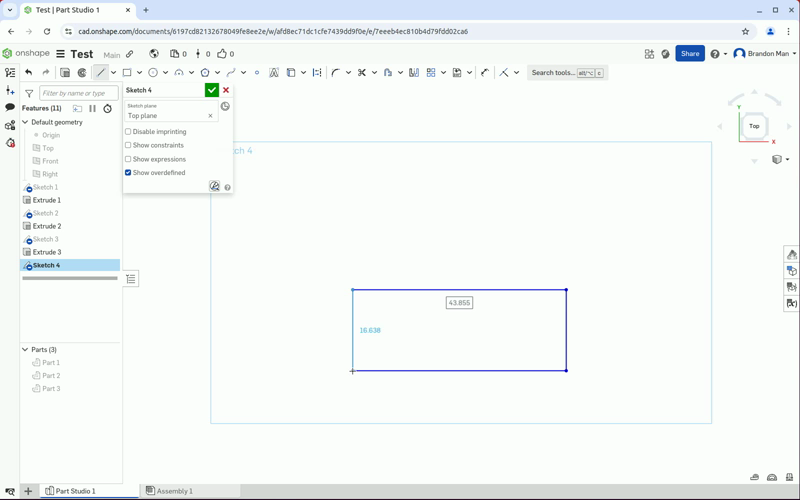
click(352, 370)
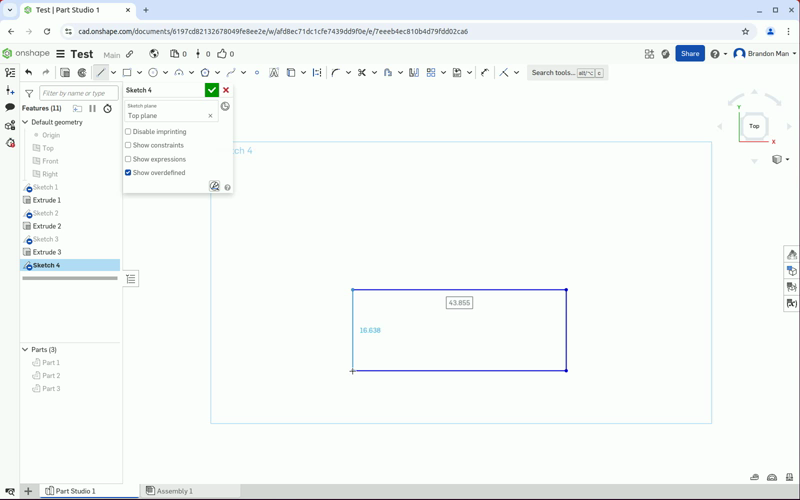
key(esc)
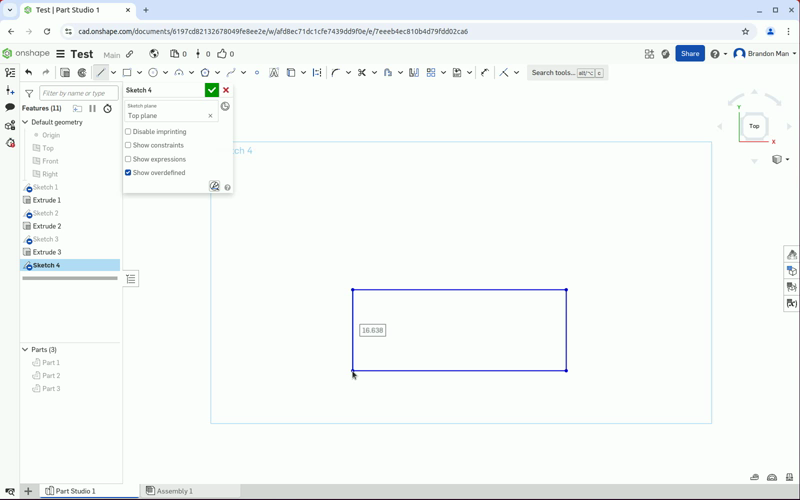
mouse_move(483, 341)
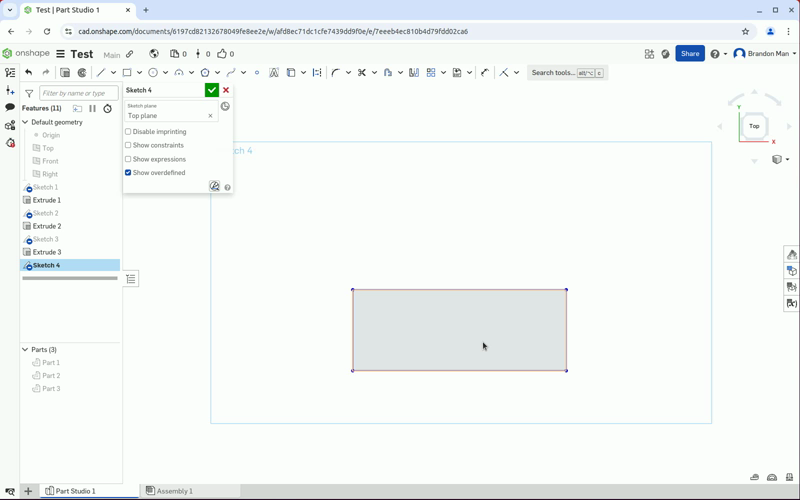
click(483, 341)
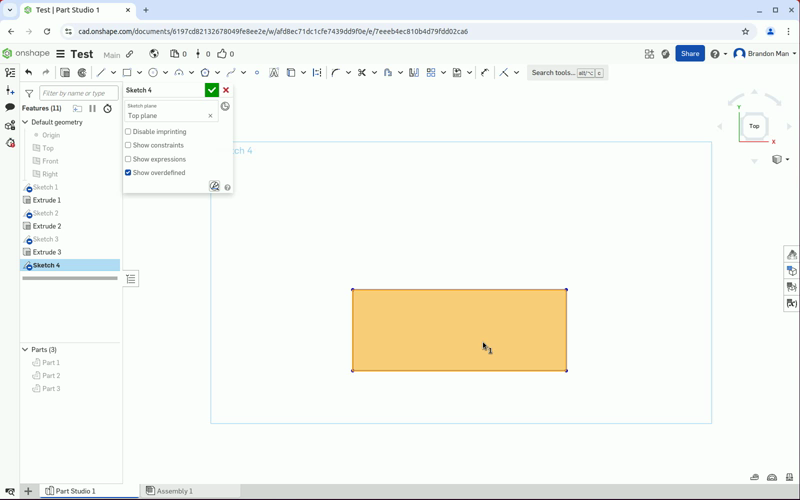
mouse_move(73, 352)
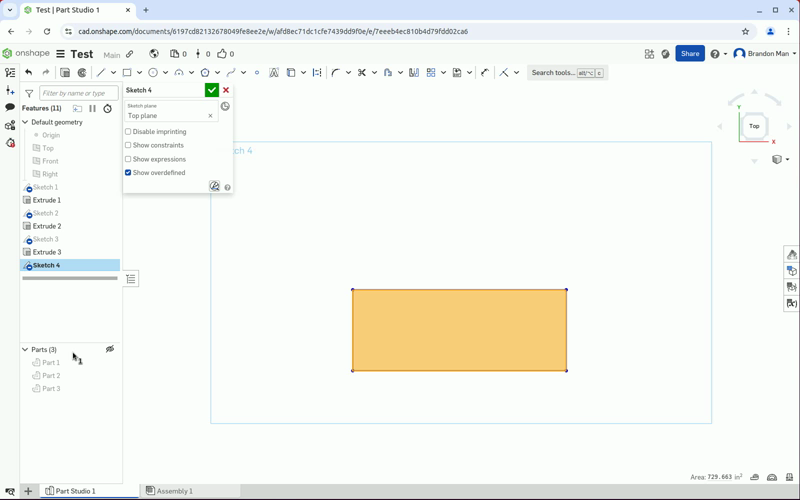
key(shift+y)
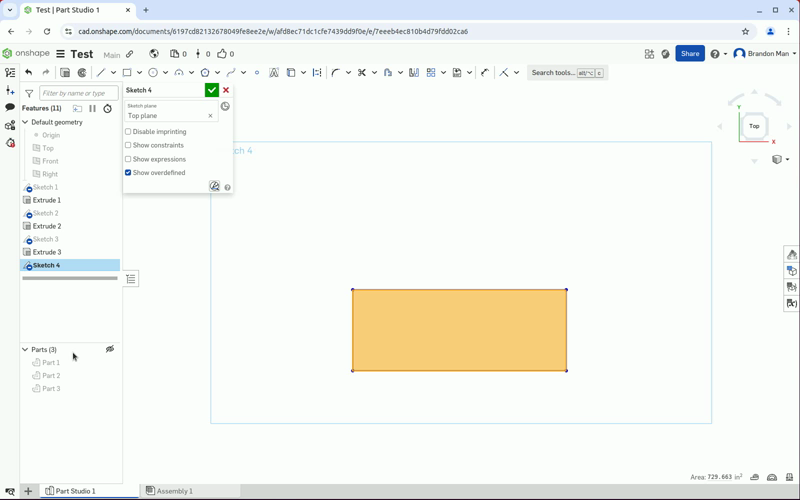
key(shift+e)
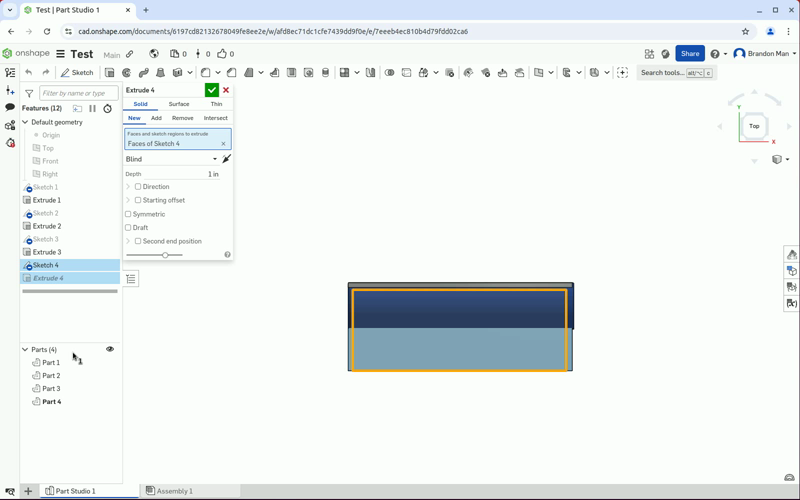
mouse_move(143, 106)
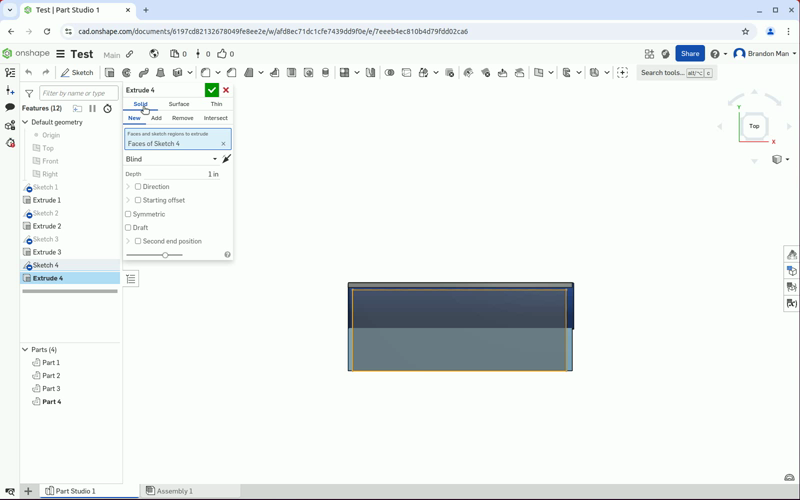
click(143, 106)
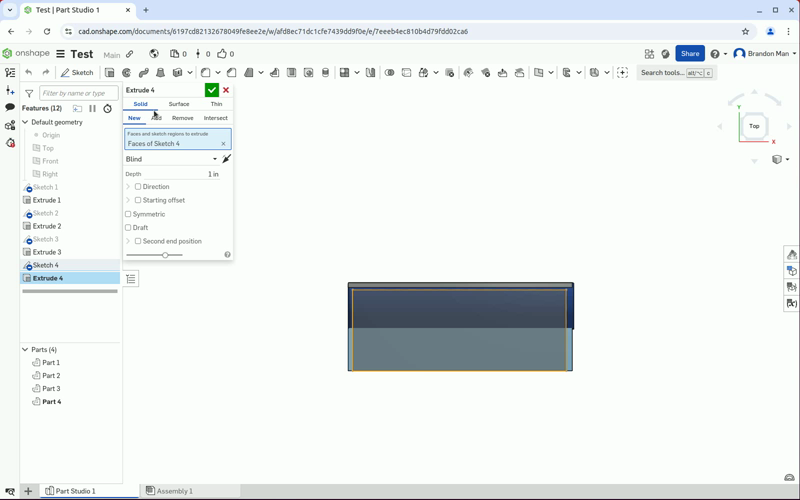
mouse_move(186, 120)
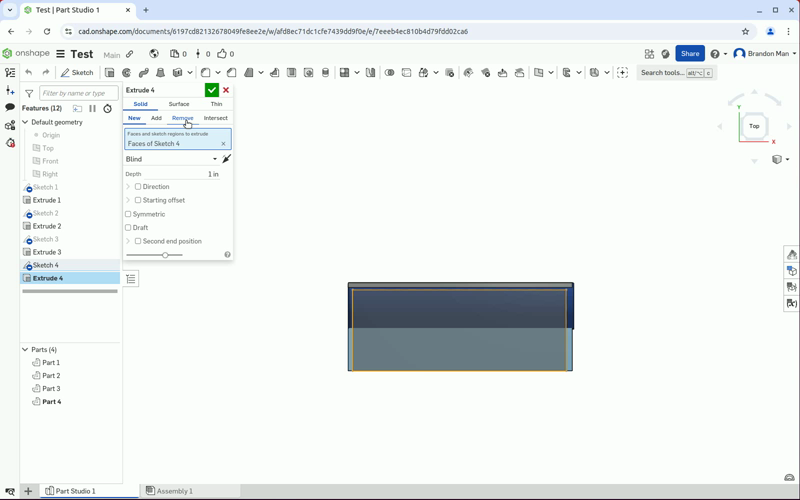
click(186, 120)
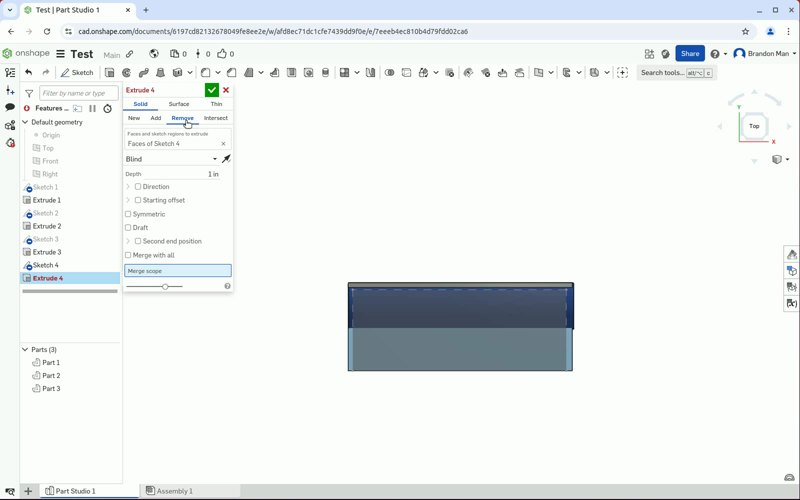
key(tab, 4)
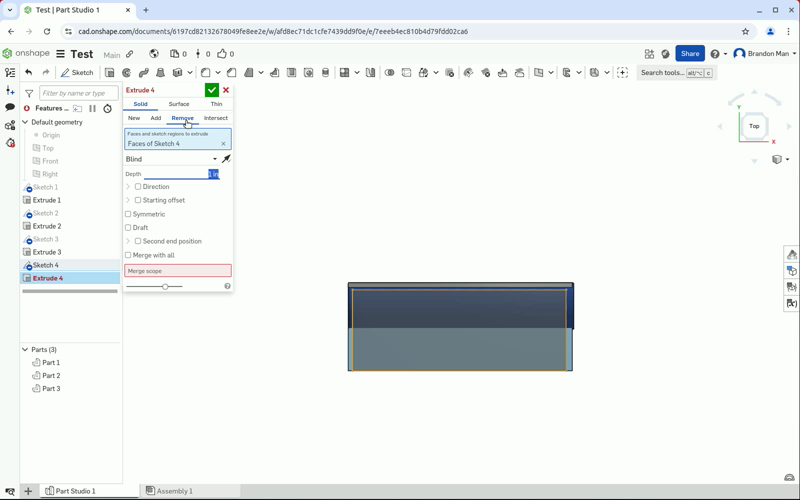
text(-18.535)
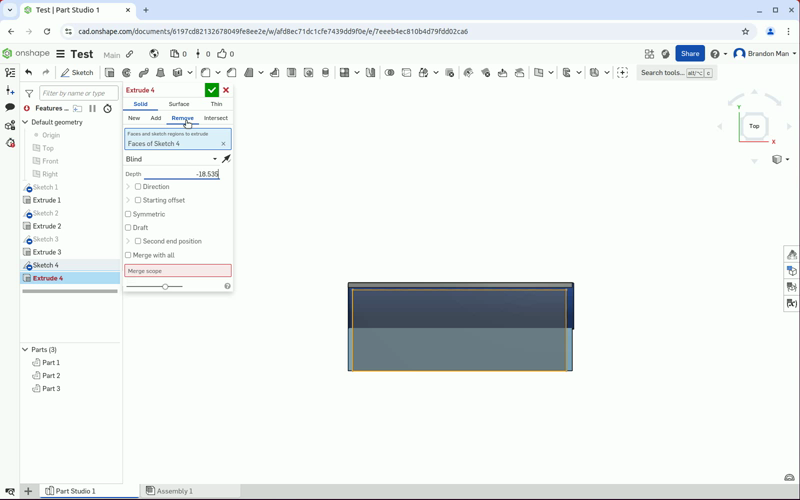
key(tab, 3)
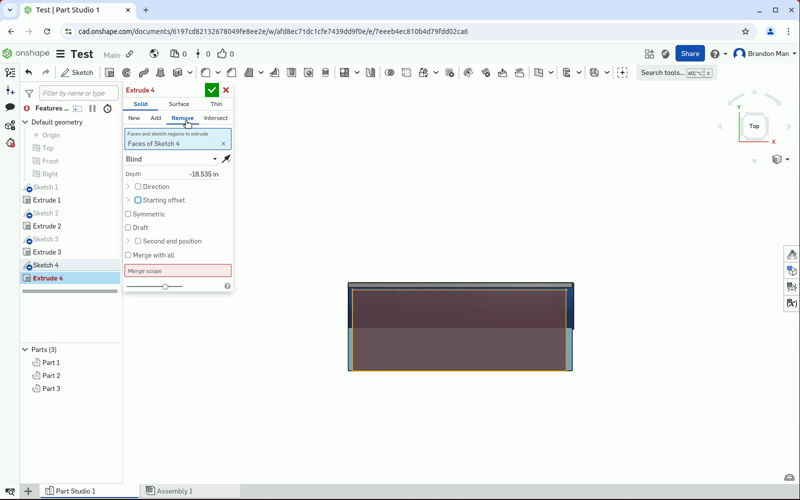
key(tab, 2)
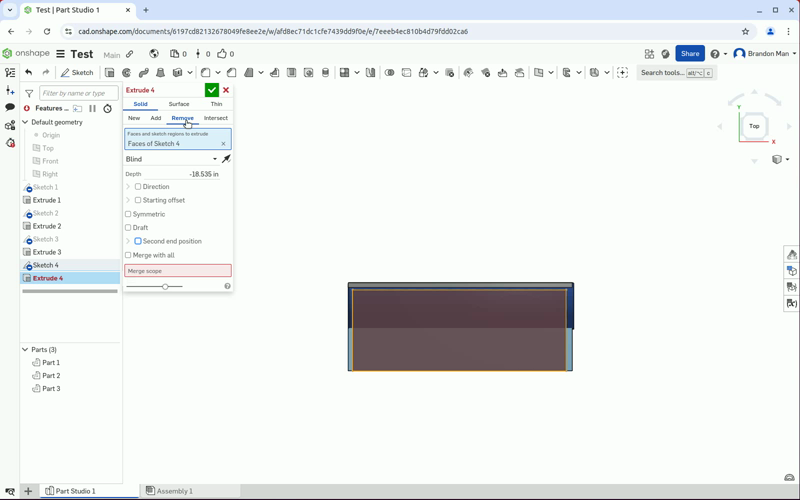
key(space)
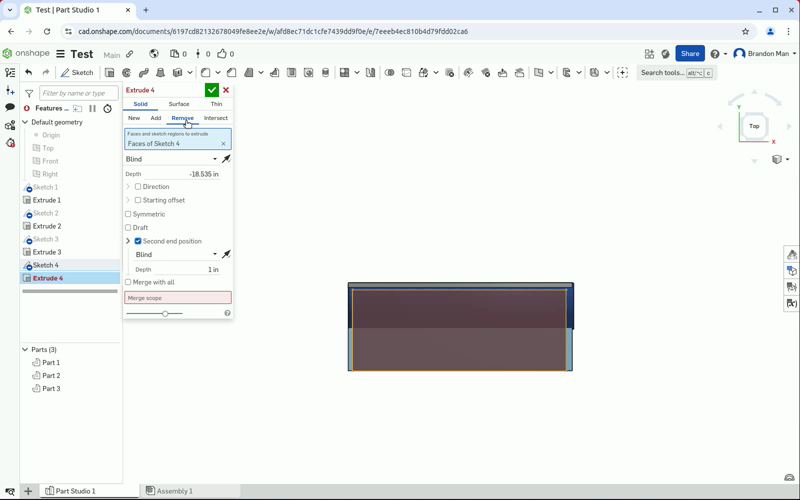
key(tab, 3)
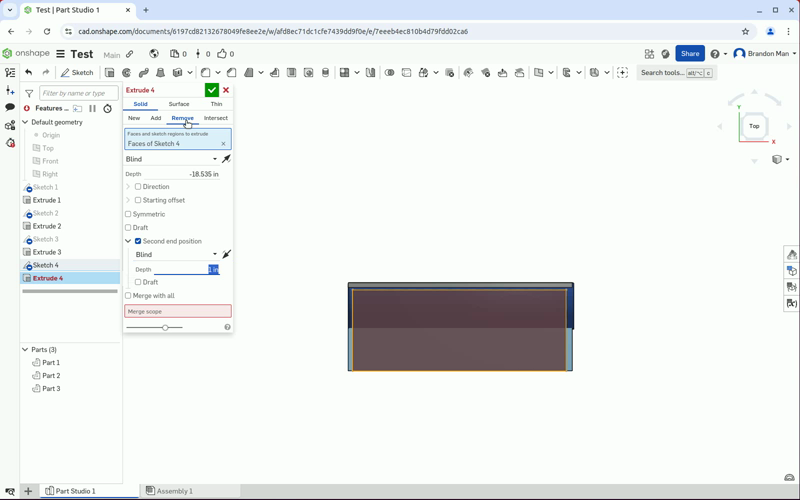
text(1.444)
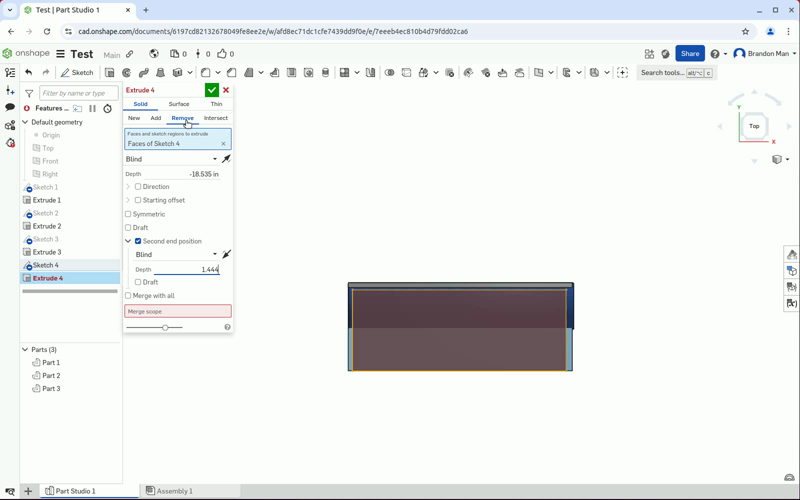
key(tab, 2)
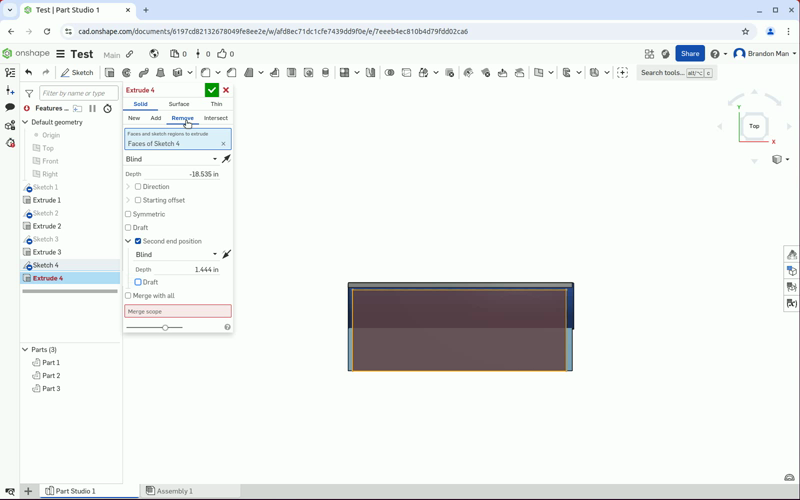
key(space)
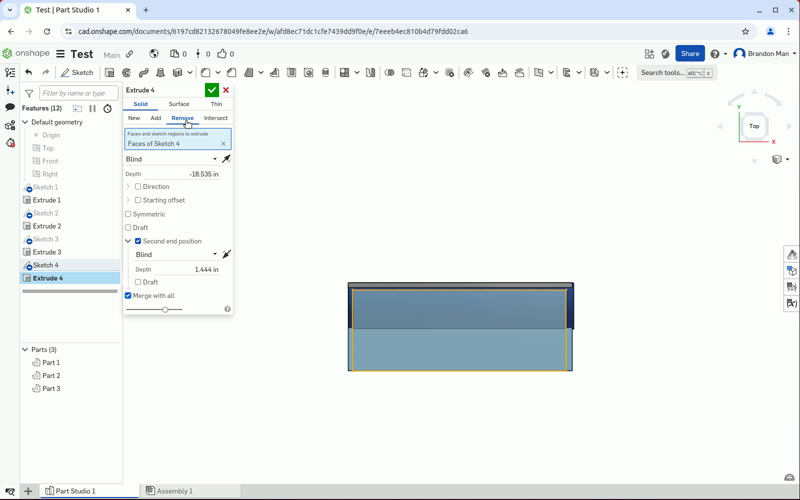
key(enter)
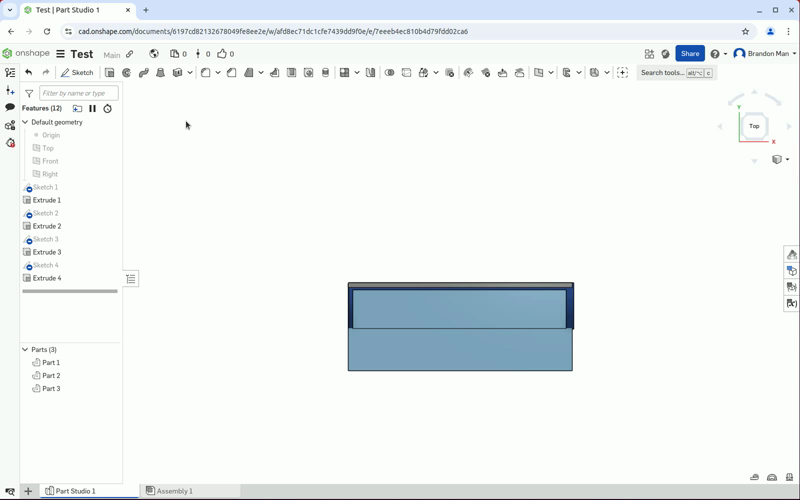
key(shift+h)
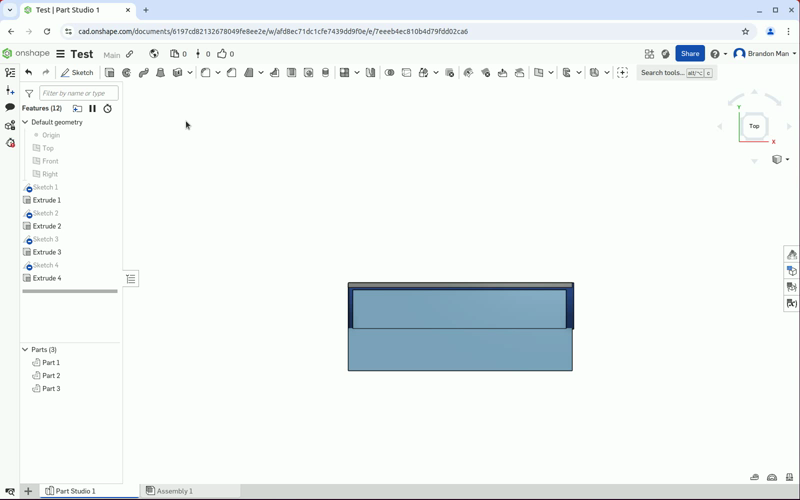
key(shift+h)
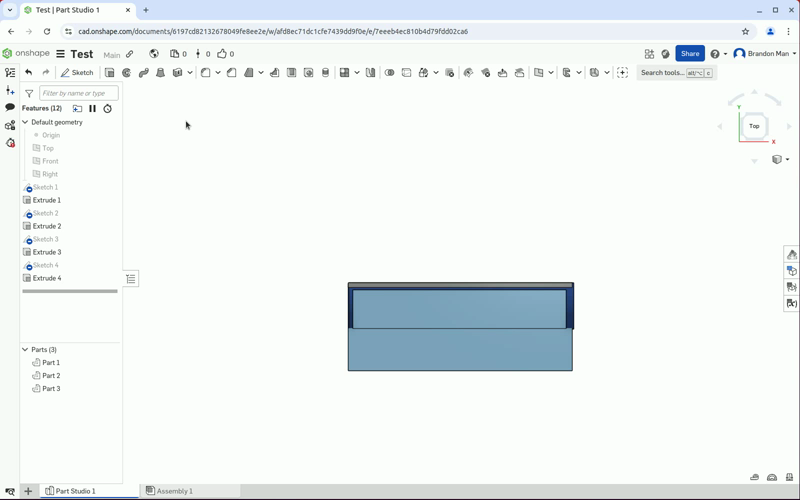
mouse_move(73, 189)
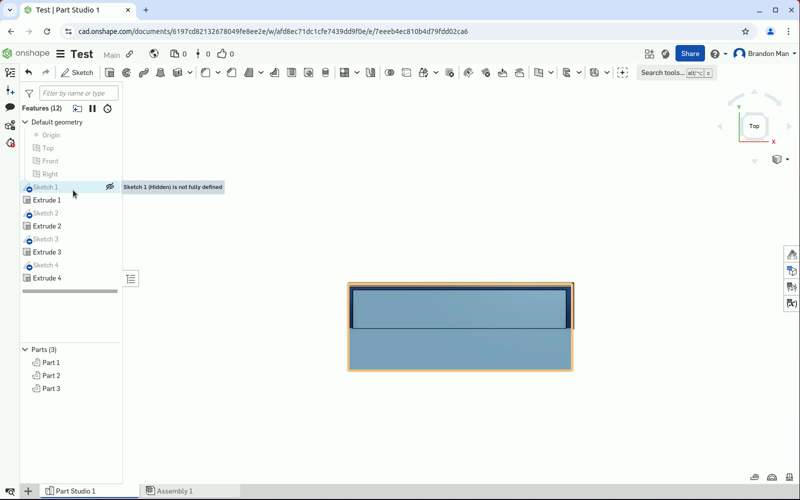
click(73, 189)
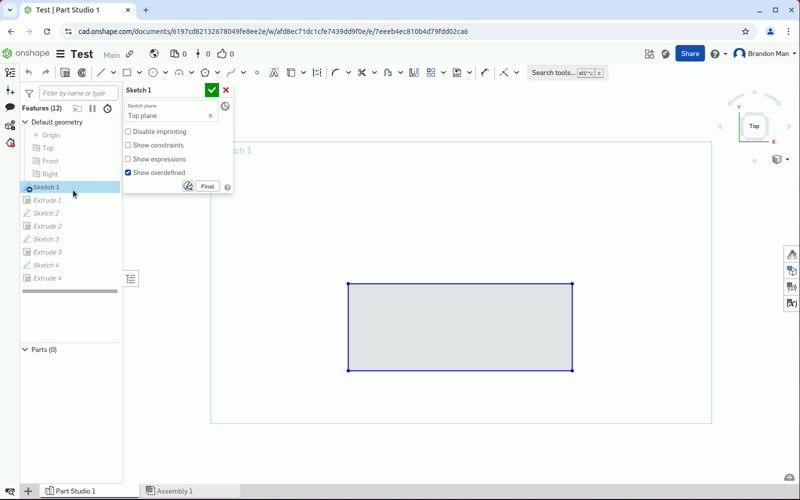
mouse_move(229, 92)
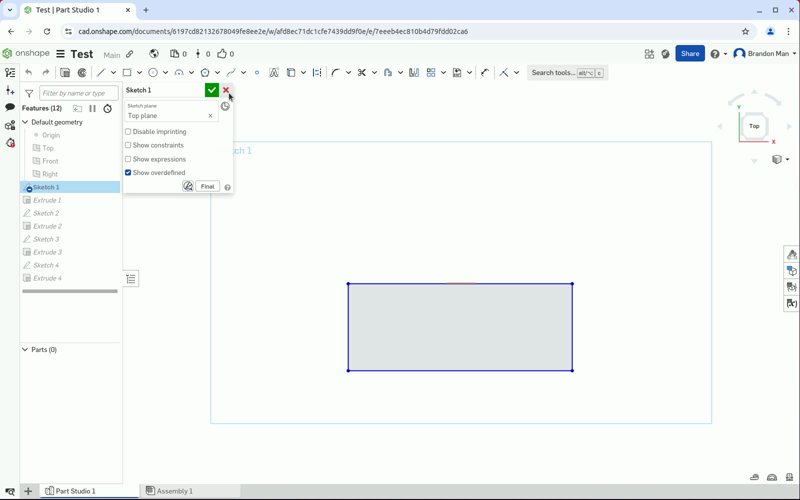
click(229, 92)
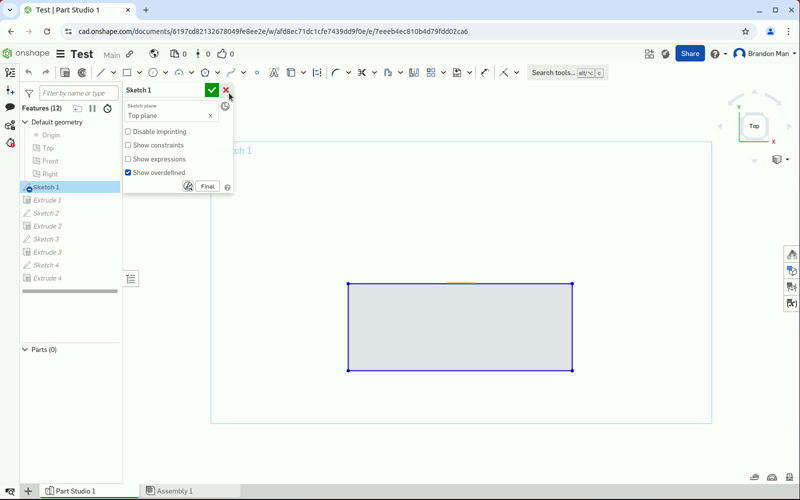
key(shift+s)
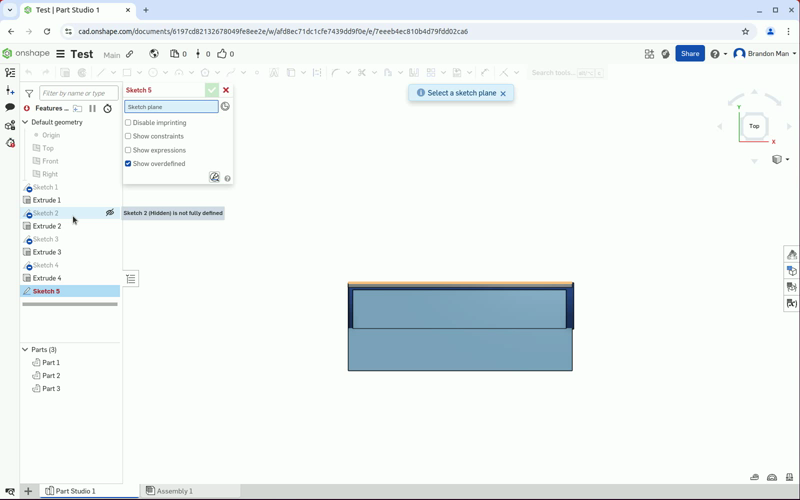
scroll(3)
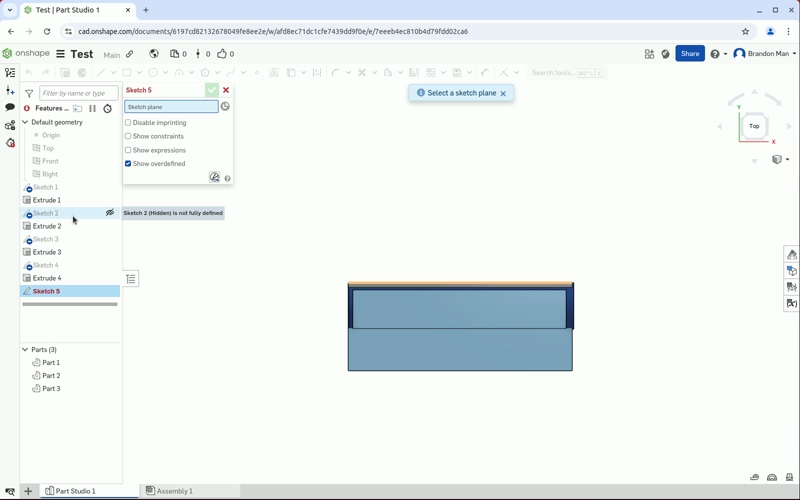
mouse_move(73, 150)
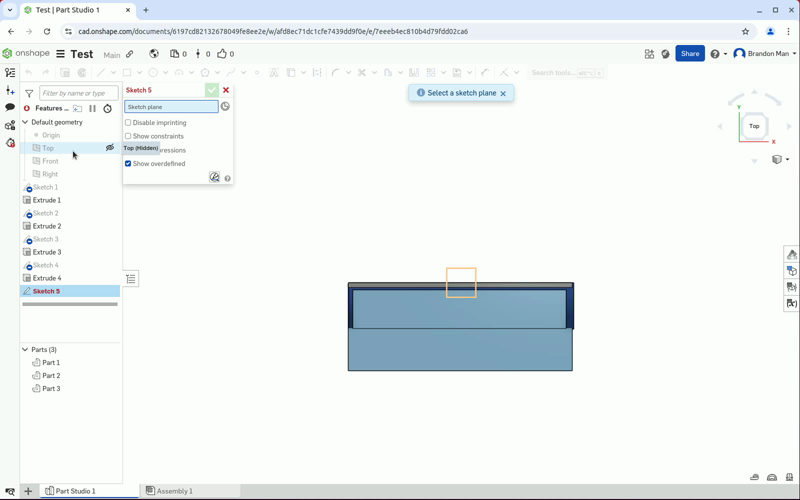
click(73, 150)
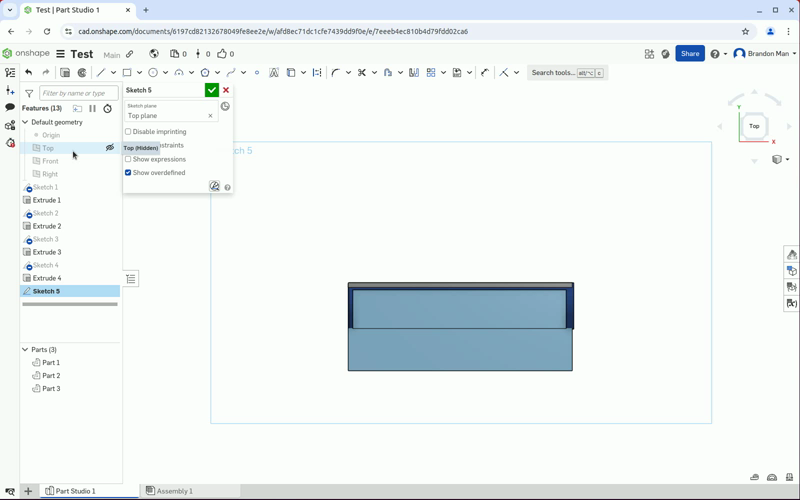
mouse_move(73, 352)
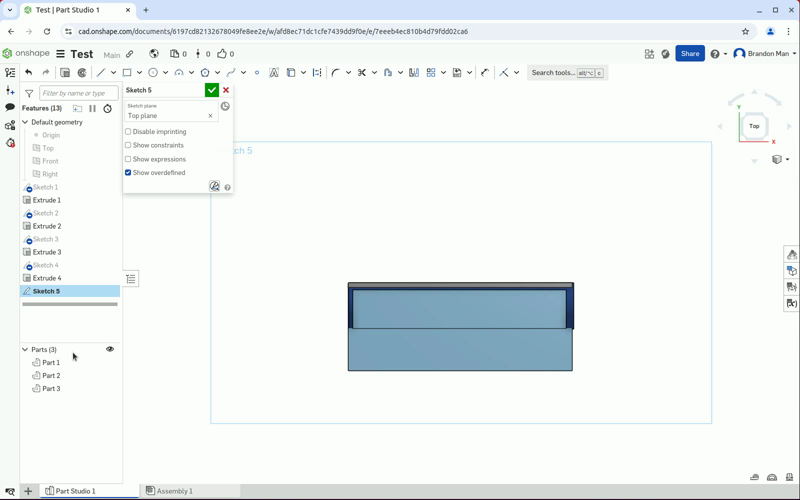
key(y)
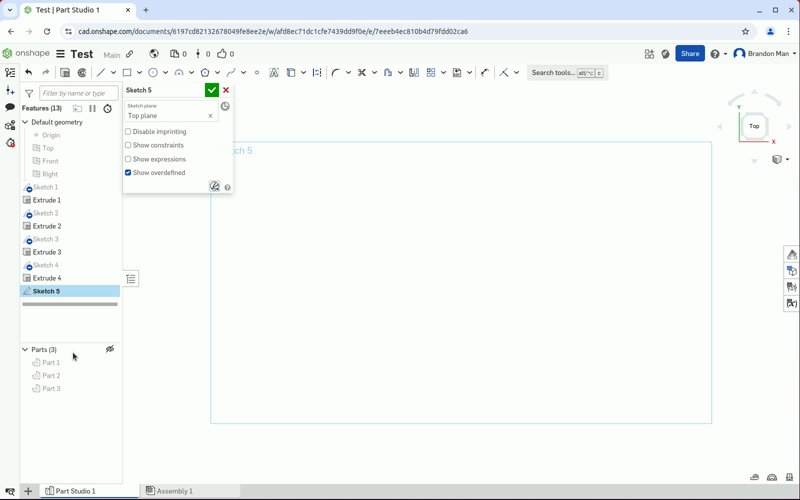
key(c)
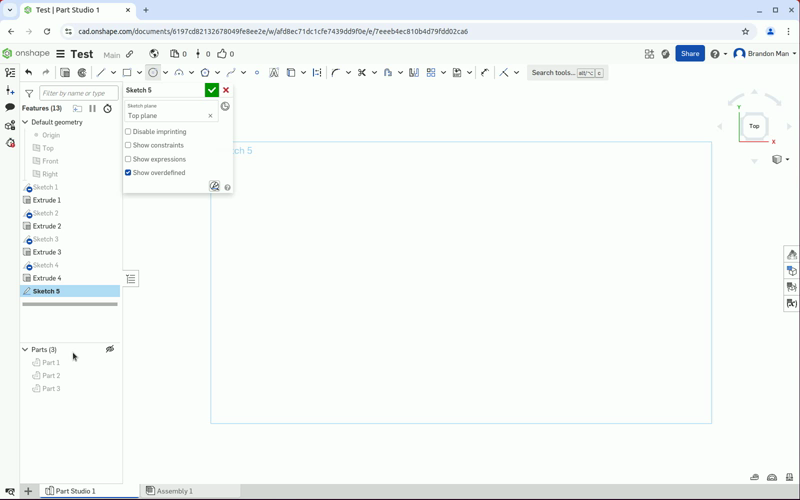
key_down(shift)
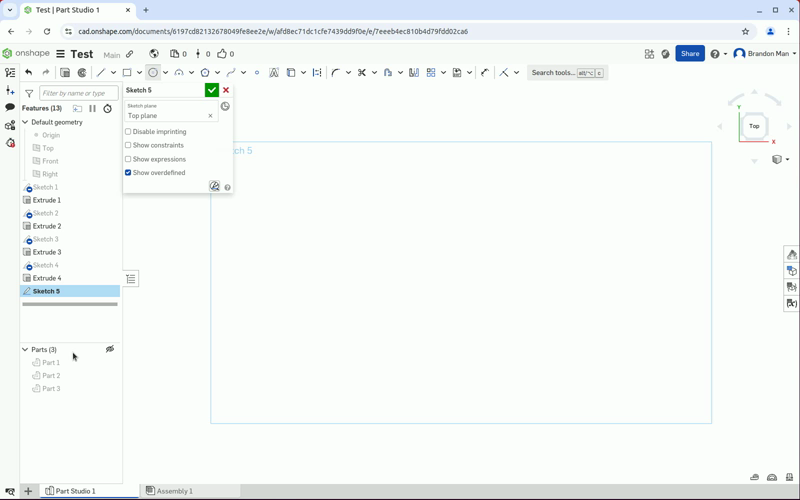
mouse_move(508, 327)
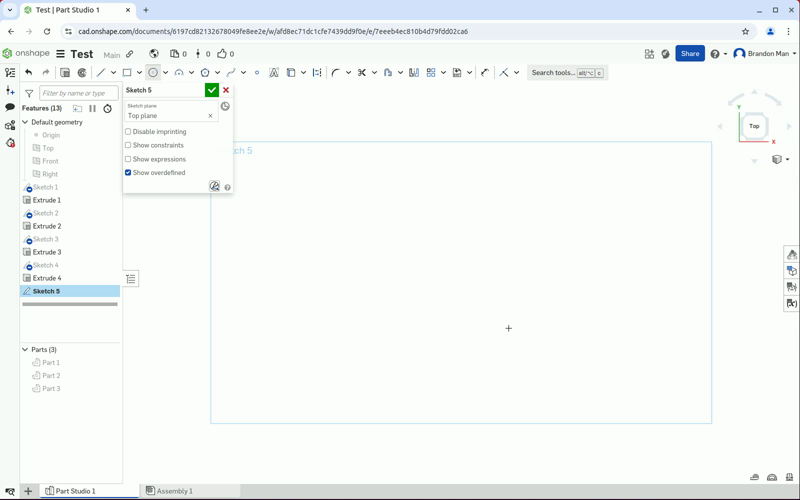
click(508, 327)
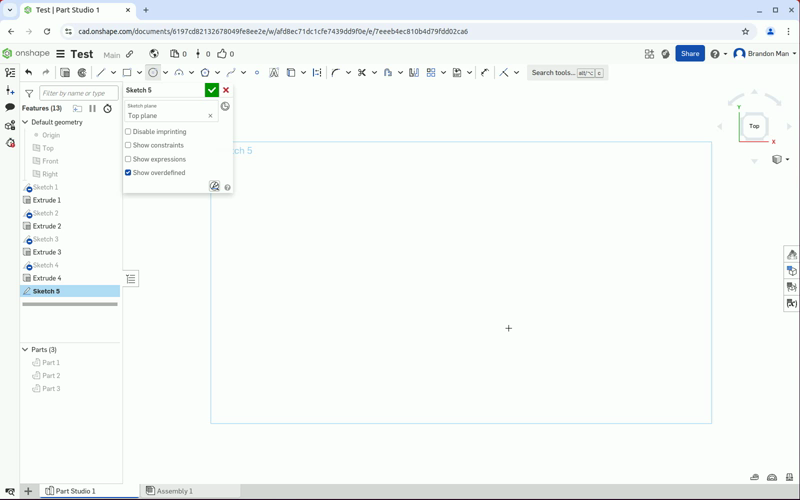
key_up(shift)
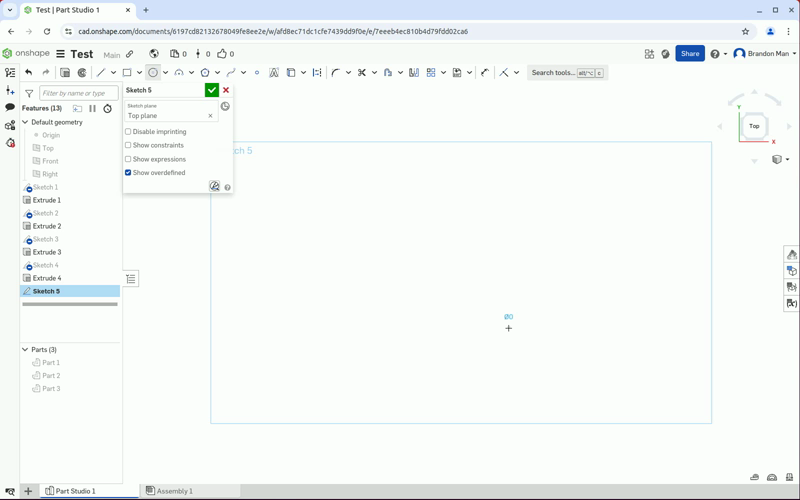
mouse_move(539, 327)
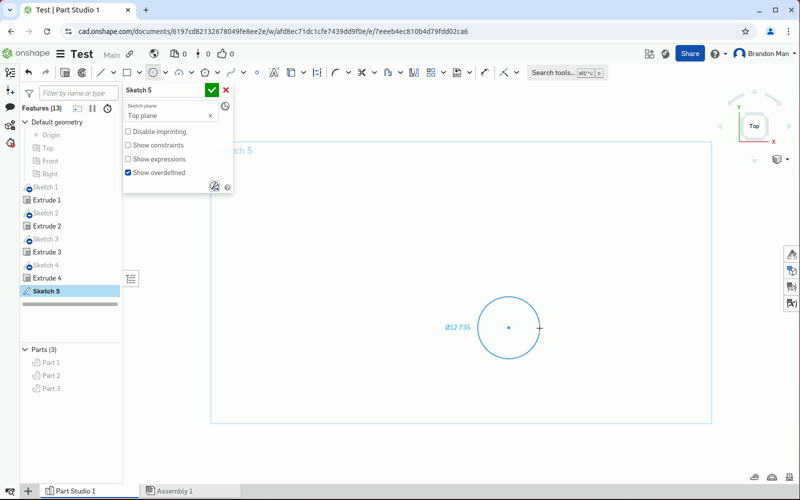
click(539, 327)
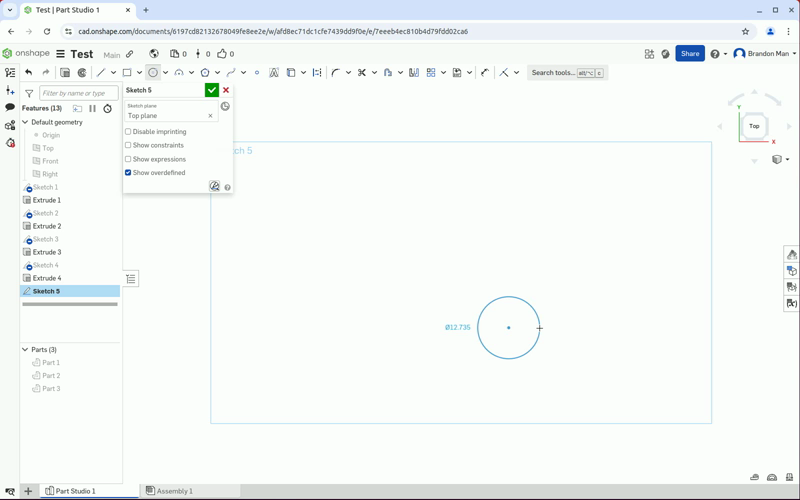
key(esc)
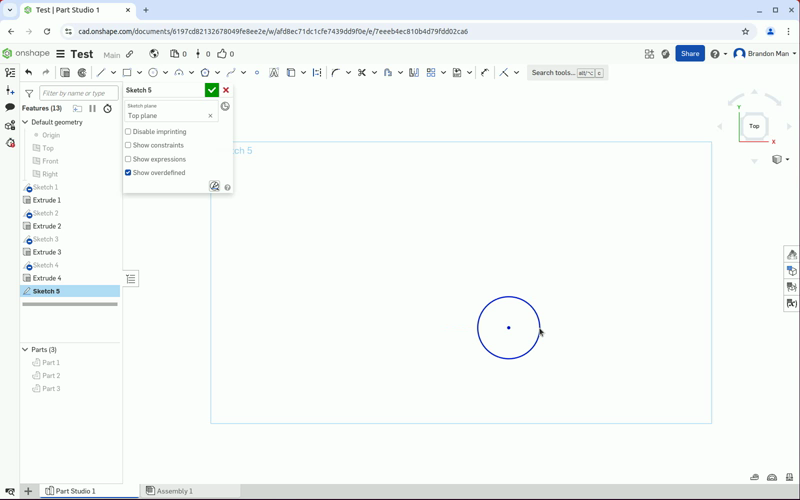
mouse_move(512, 345)
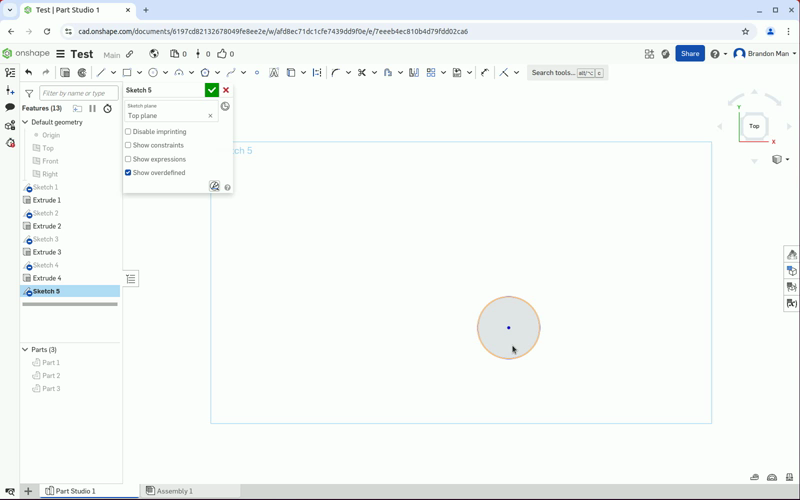
click(512, 345)
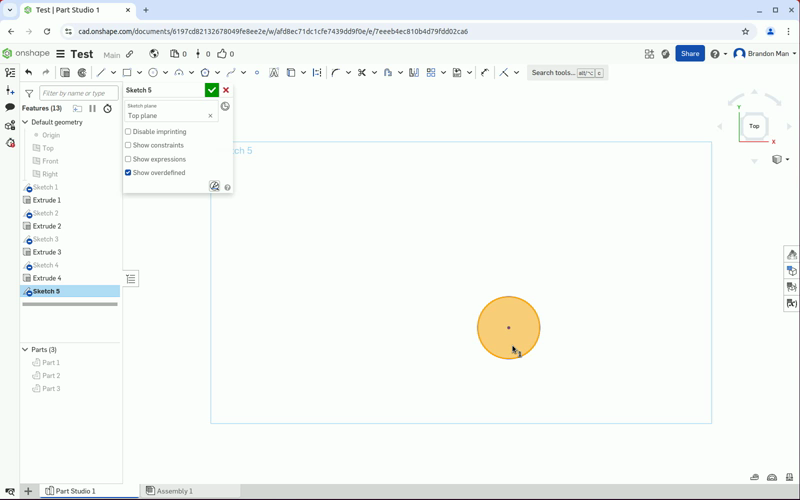
mouse_move(73, 352)
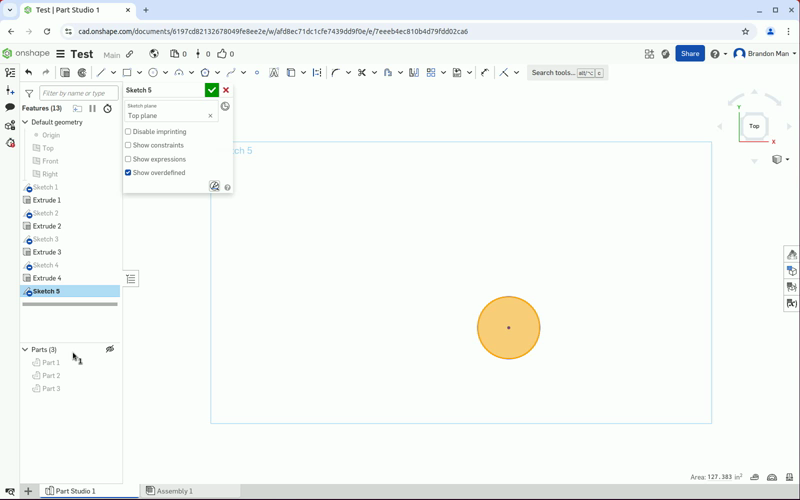
key(shift+y)
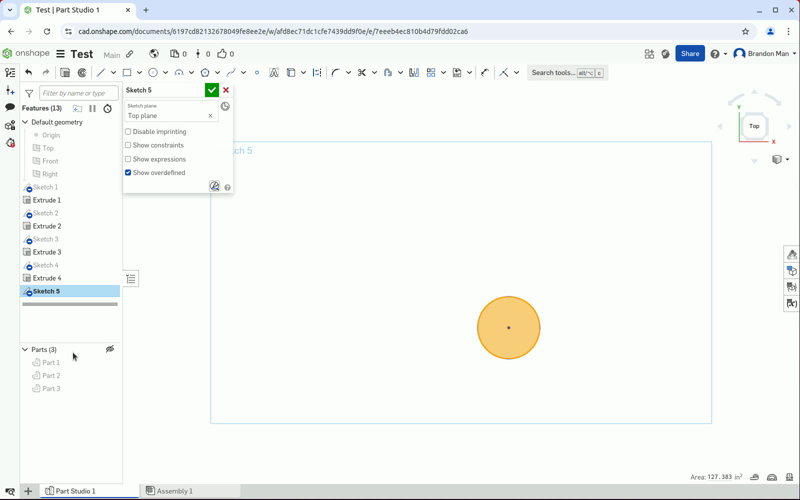
key(shift+e)
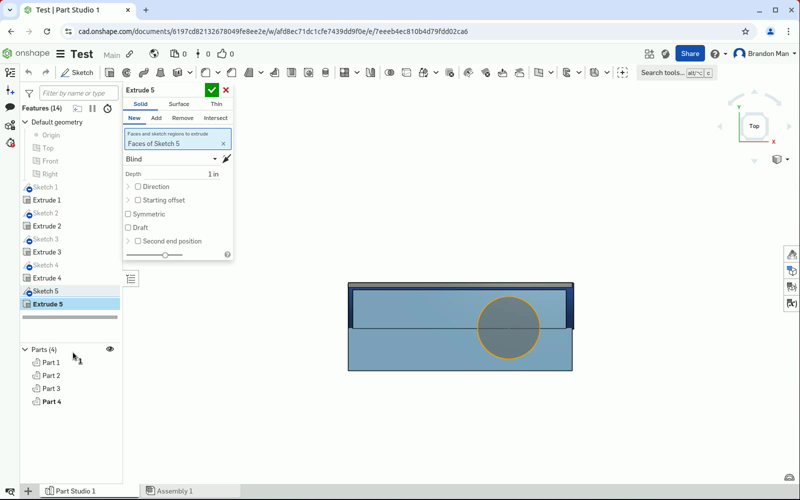
mouse_move(143, 106)
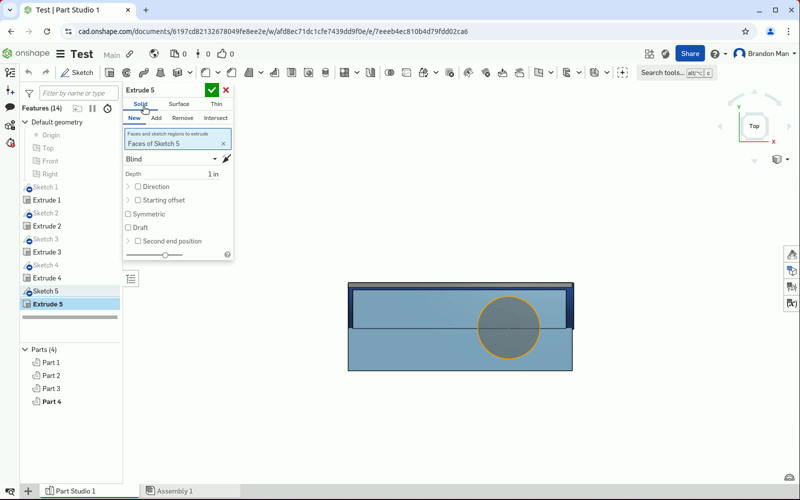
click(143, 106)
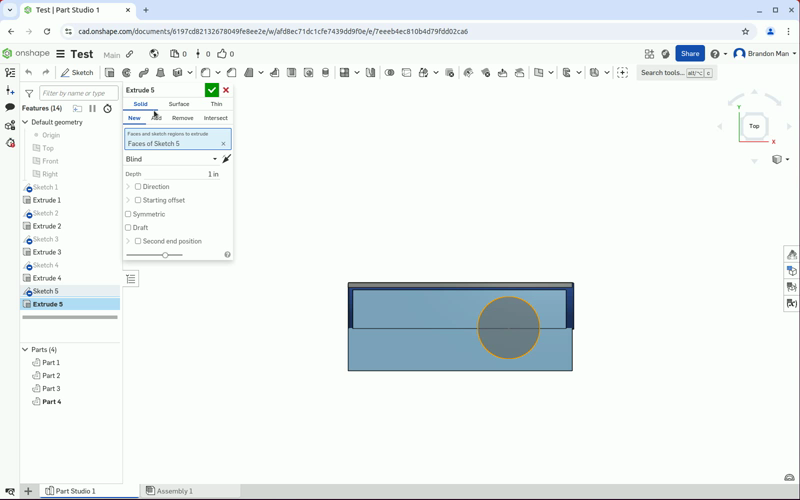
mouse_move(186, 120)
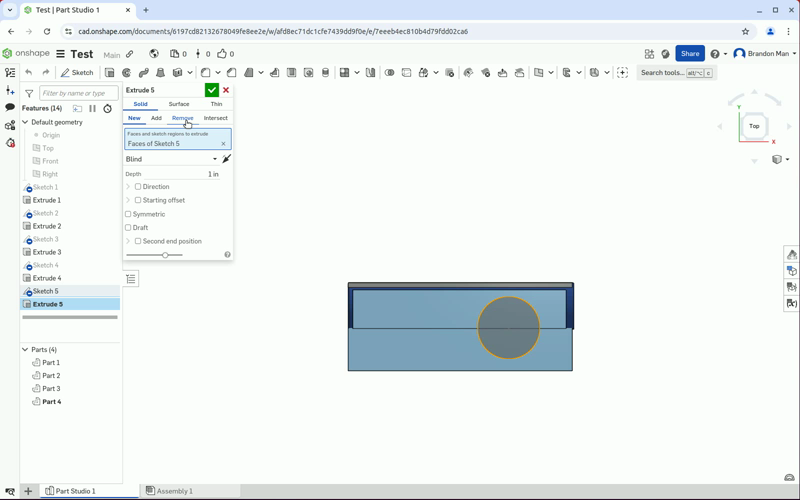
click(186, 120)
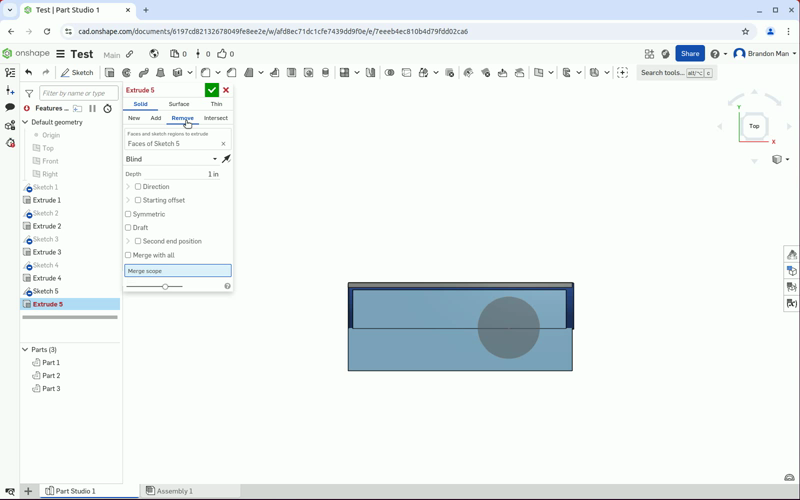
key(tab, 4)
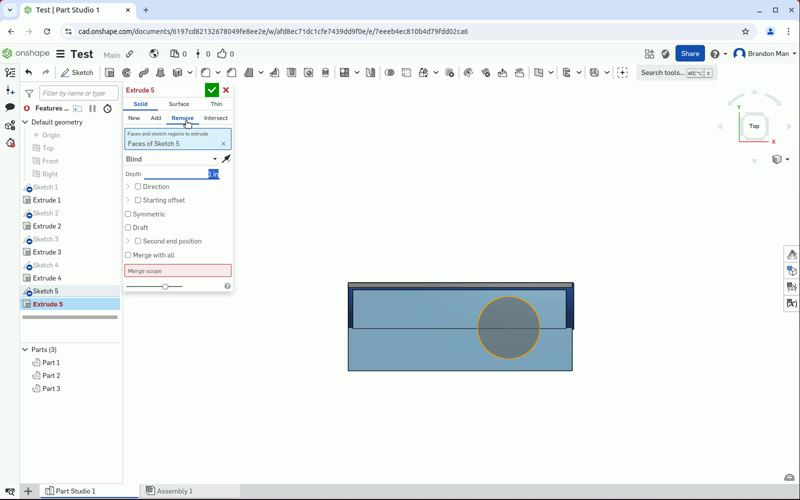
text(-1.444)
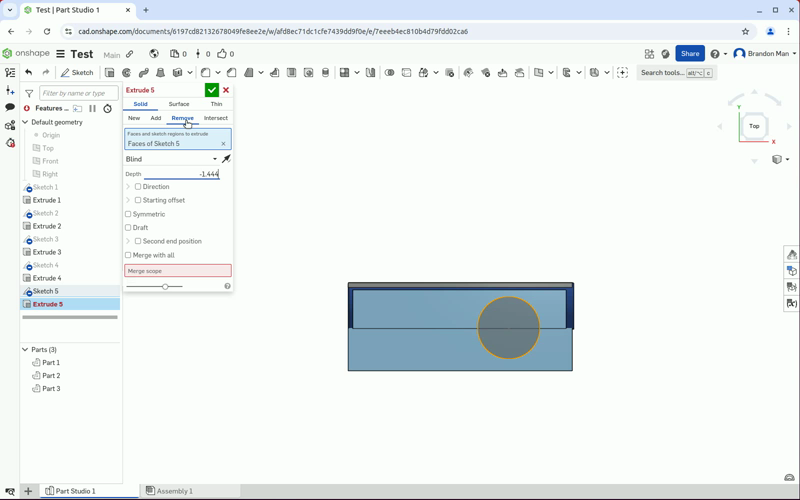
key(tab, 6)
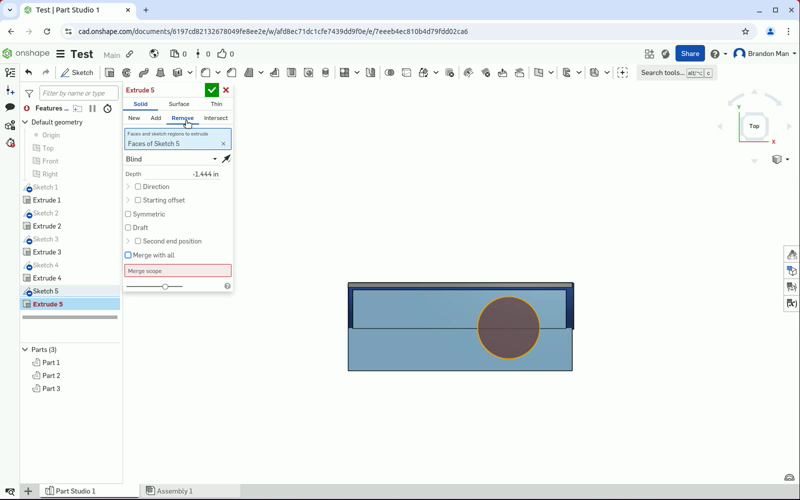
key(space)
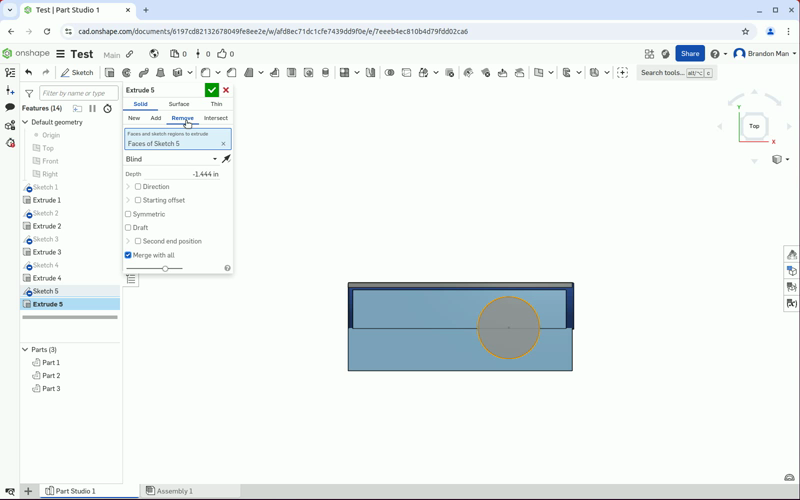
key(enter)
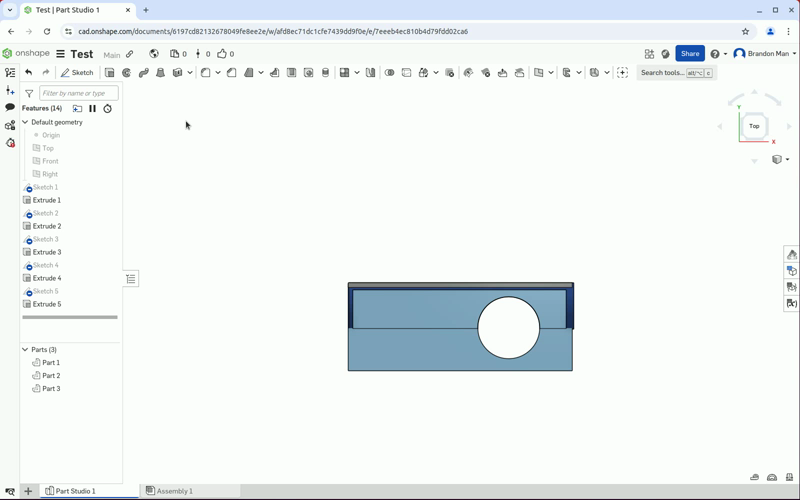
key(shift+h)
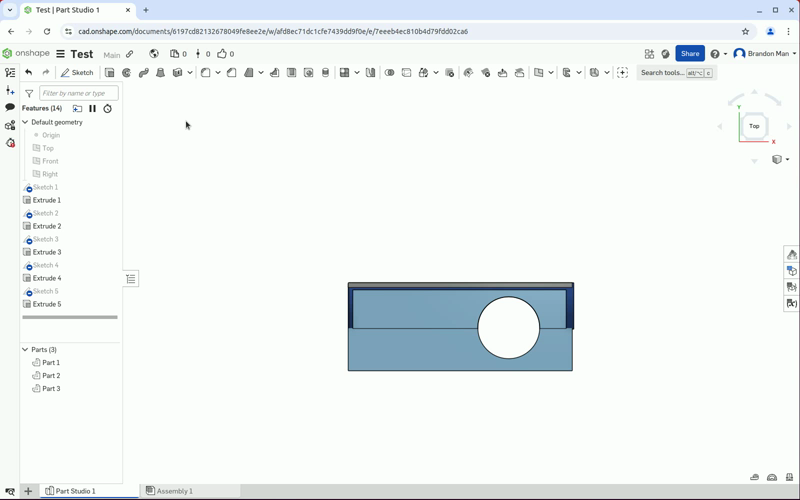
key(shift+h)
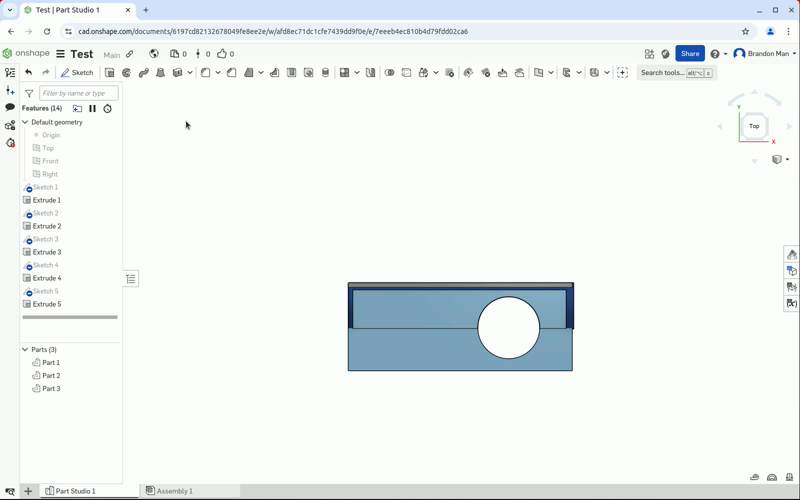
mouse_move(73, 189)
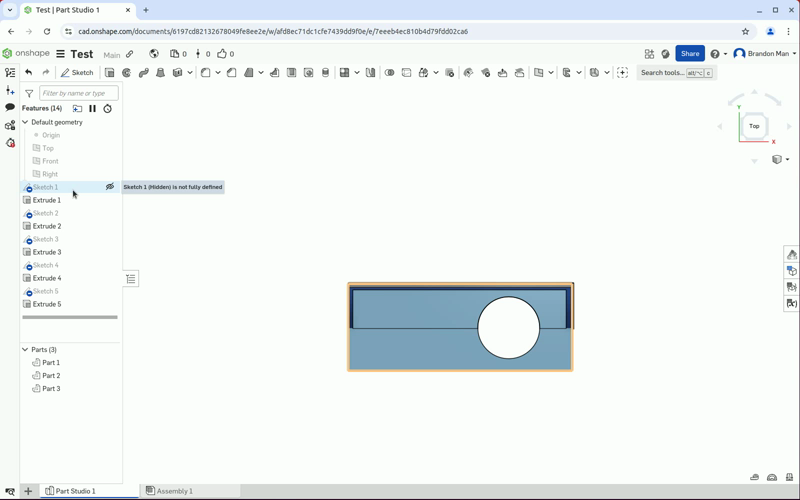
click(73, 189)
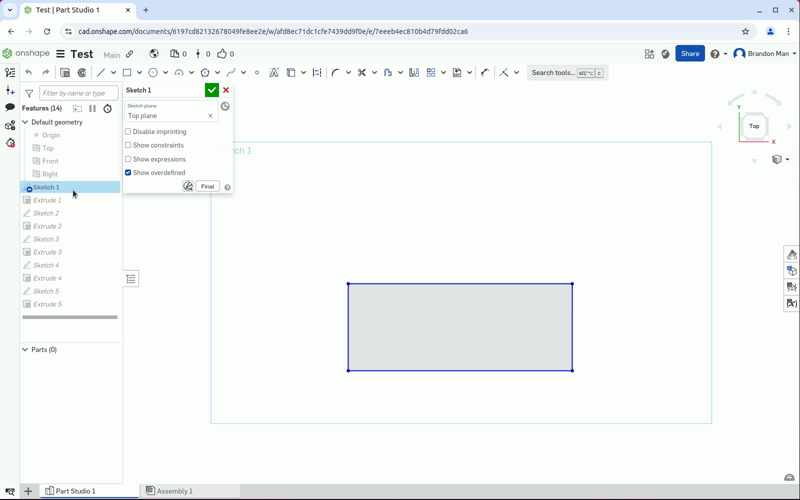
mouse_move(229, 92)
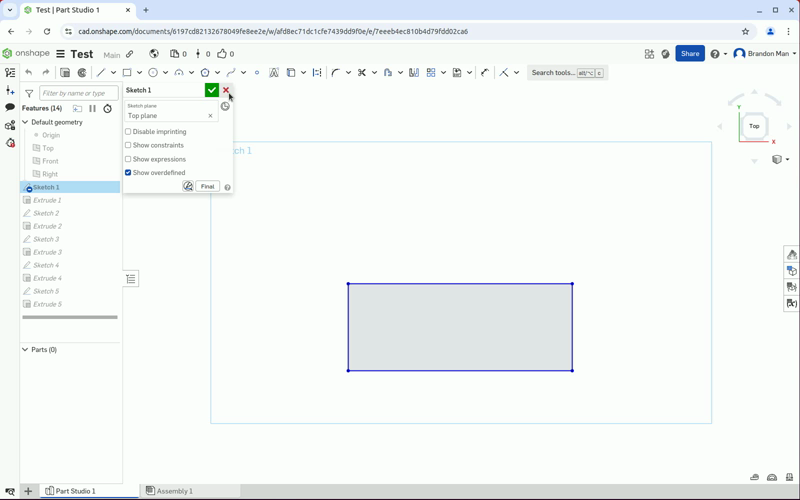
click(229, 92)
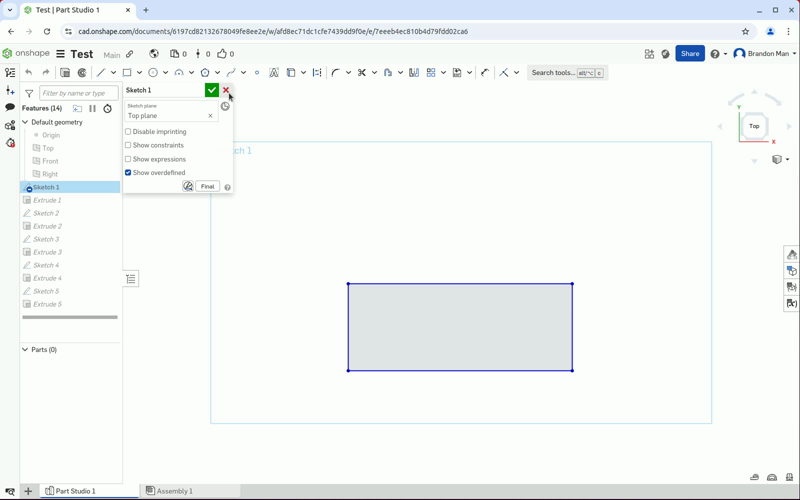
key(shift+s)
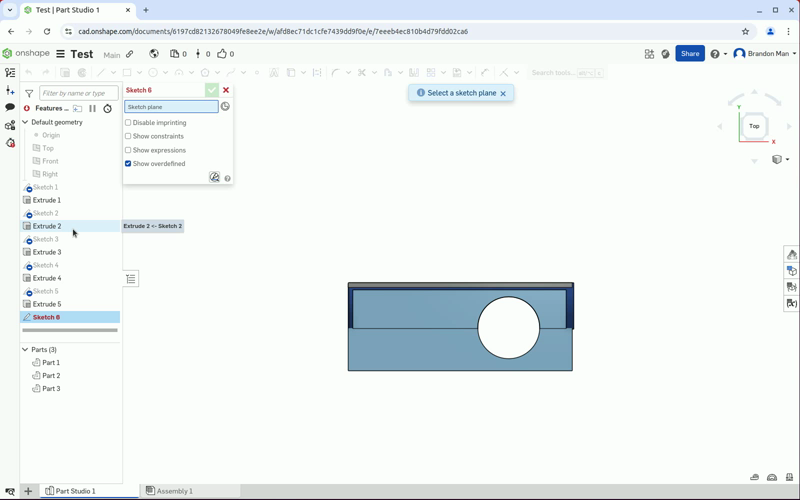
scroll(3)
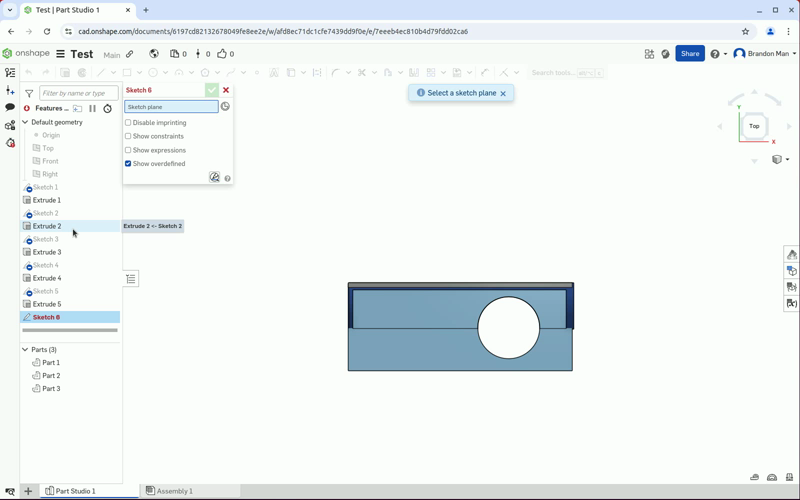
mouse_move(73, 150)
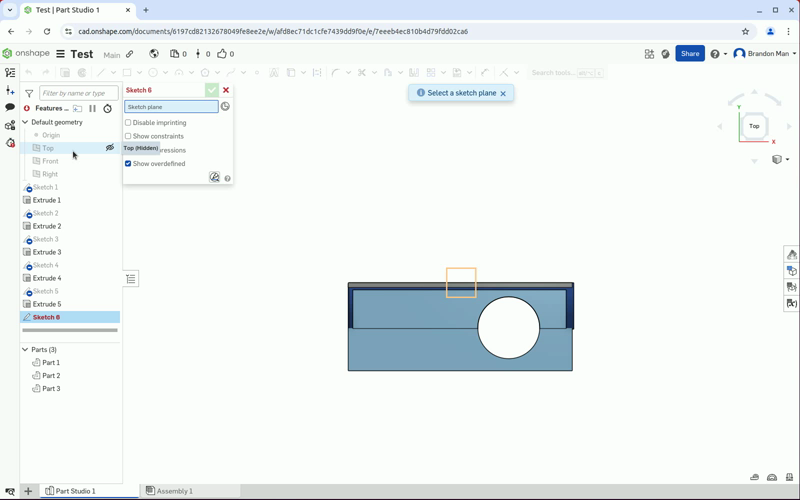
click(73, 150)
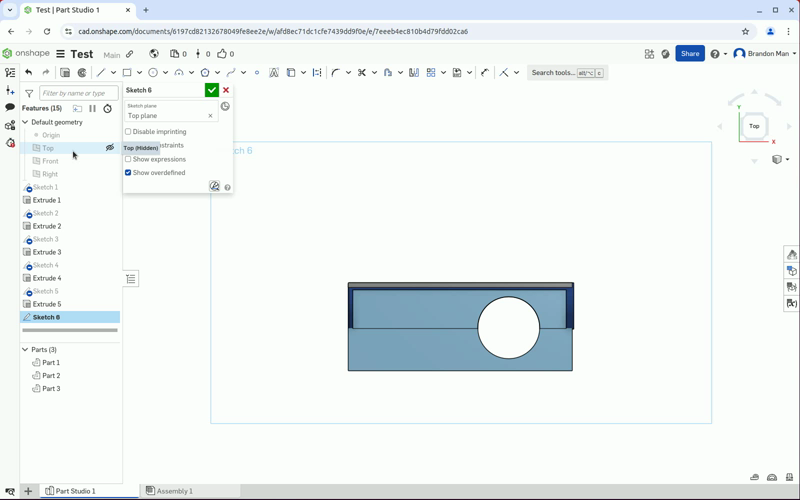
mouse_move(73, 352)
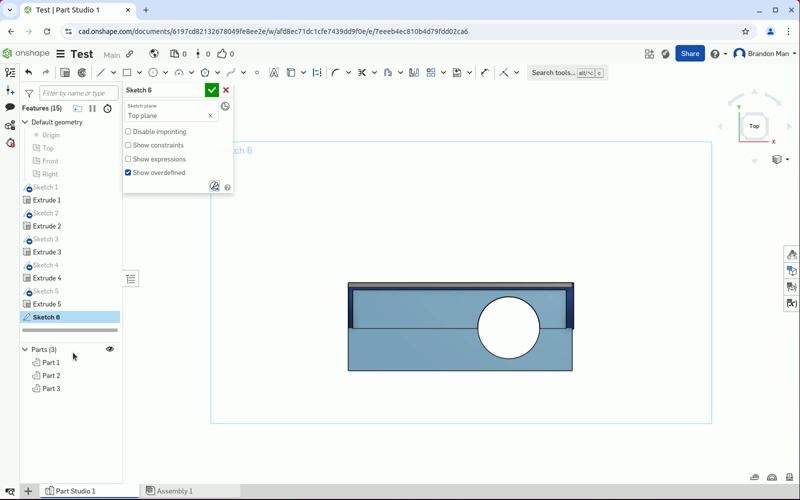
key(y)
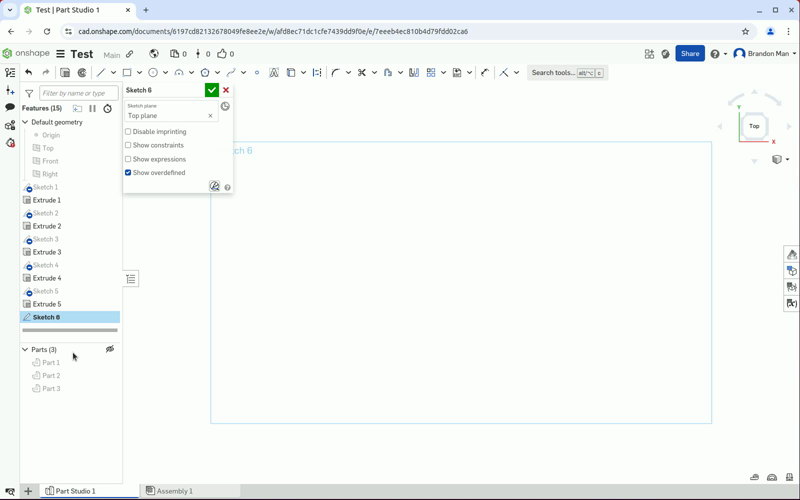
key(c)
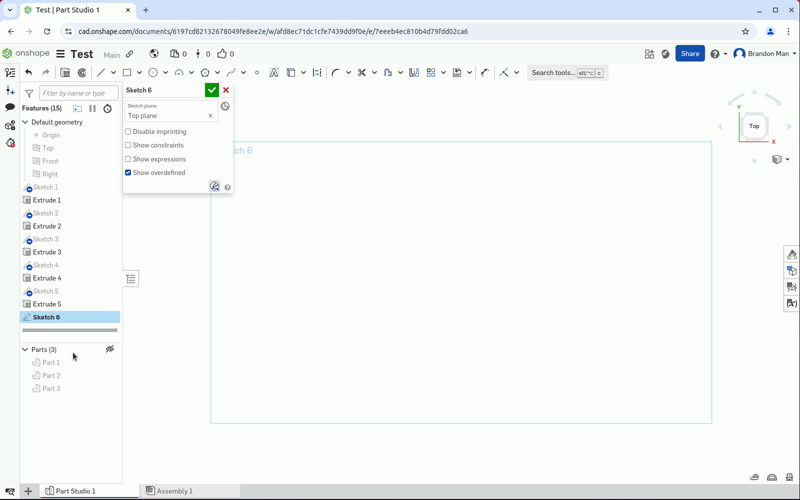
key_down(shift)
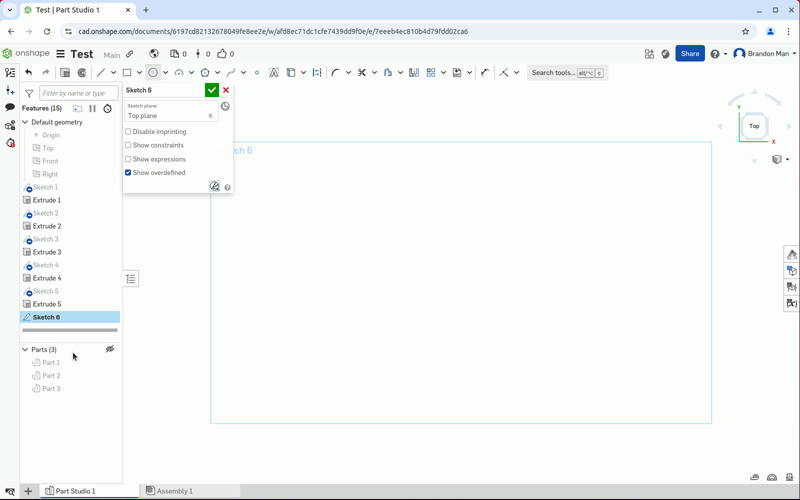
mouse_move(406, 327)
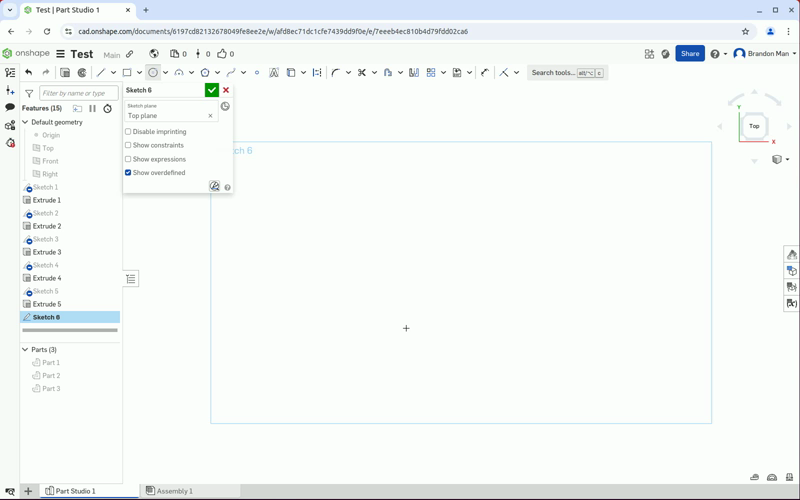
click(406, 327)
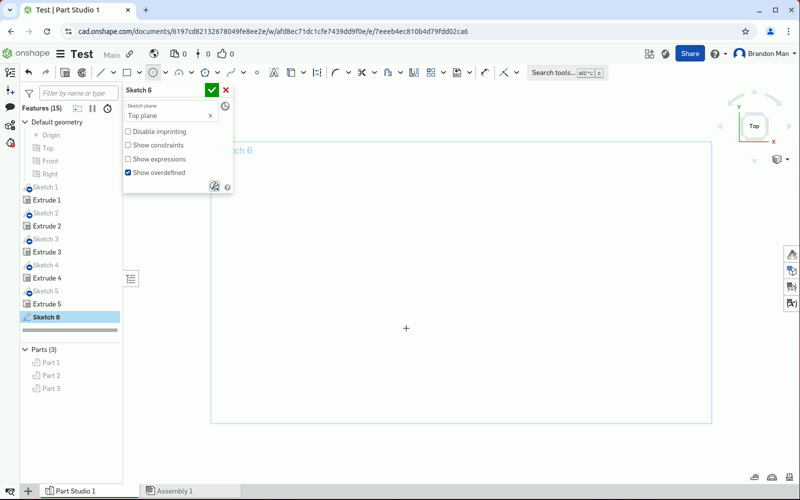
key_up(shift)
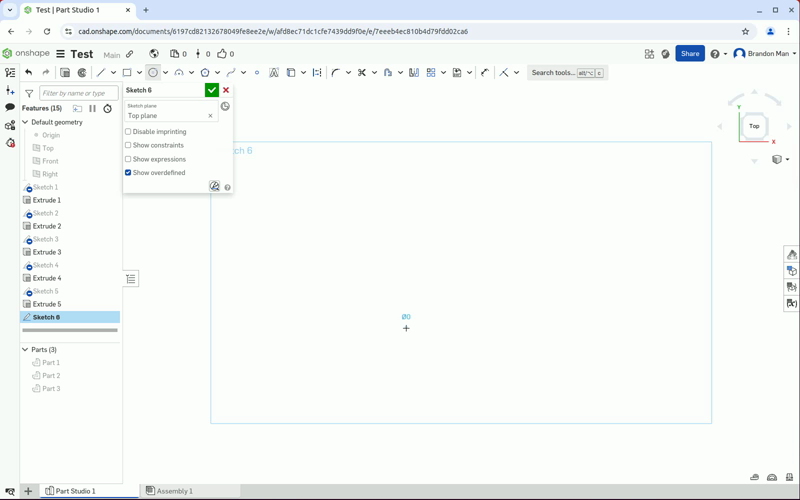
mouse_move(426, 327)
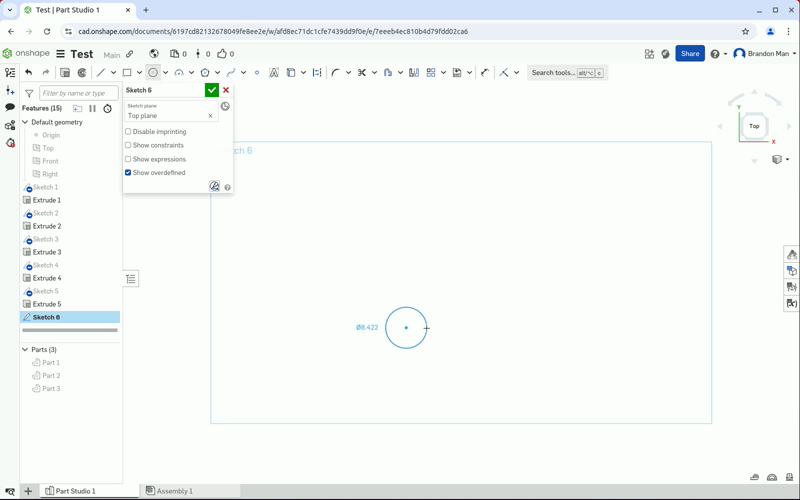
click(426, 327)
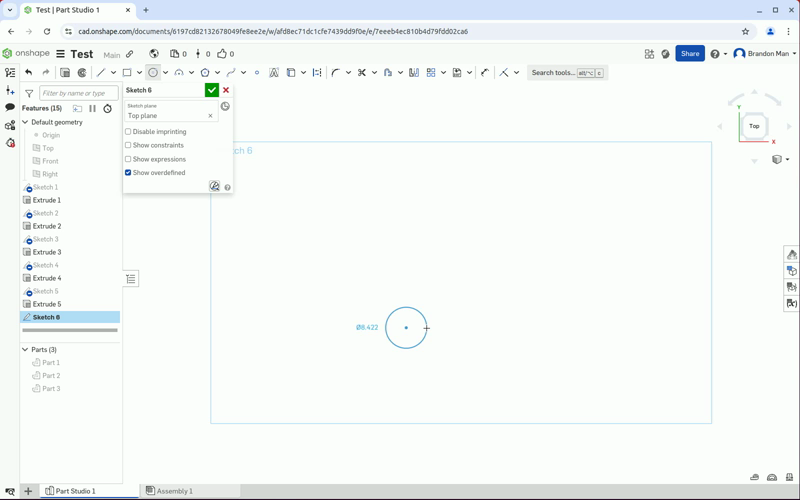
key(esc)
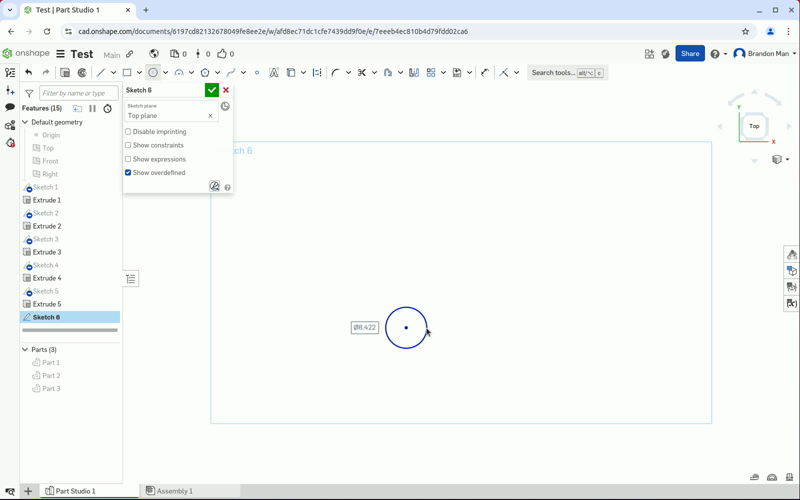
mouse_move(403, 326)
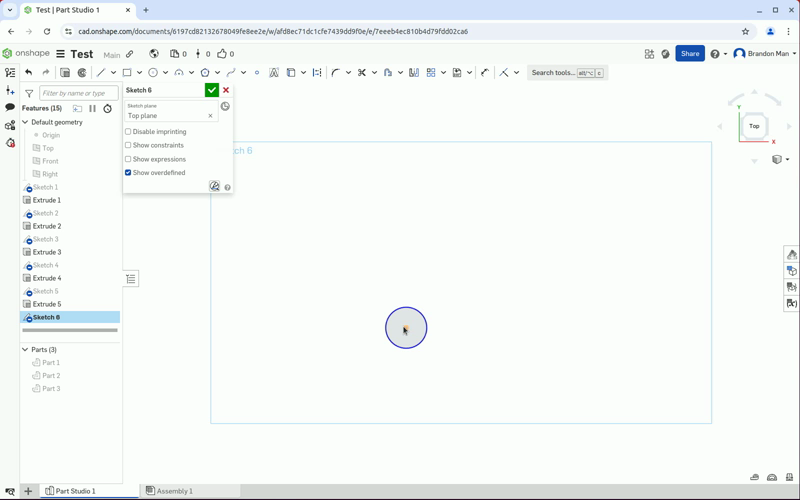
scroll(6)
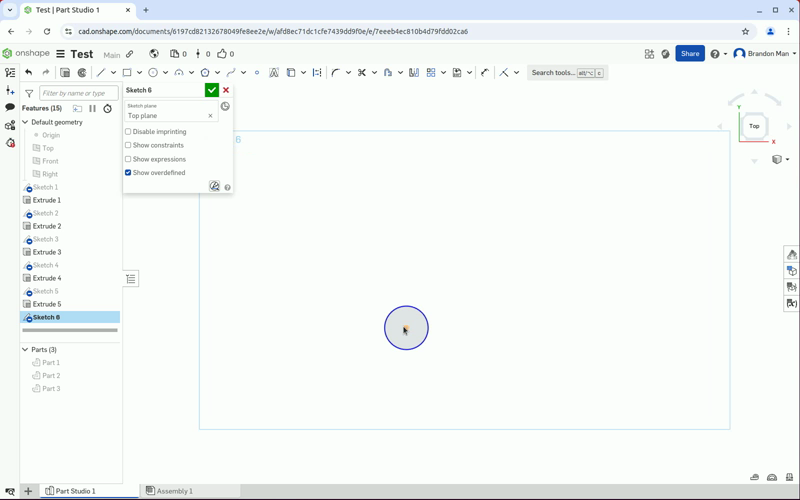
scroll(6)
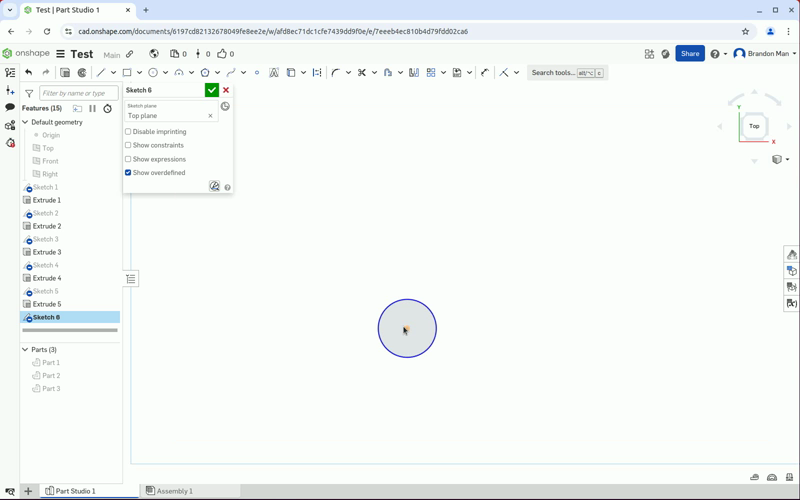
scroll(6)
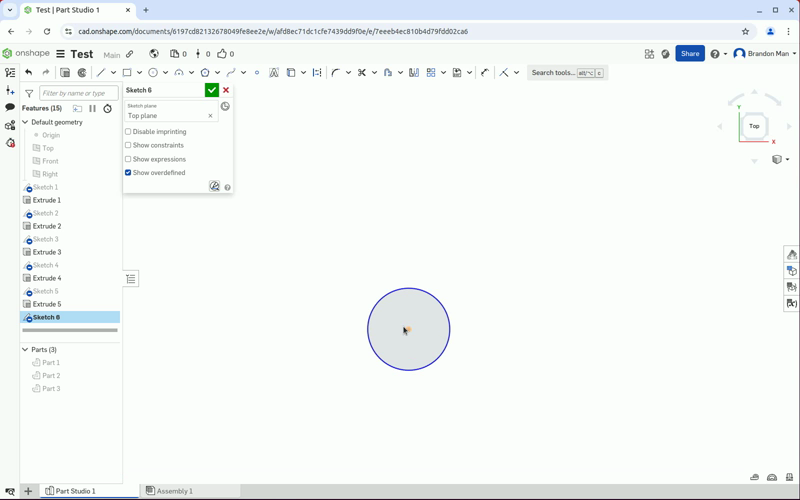
scroll(6)
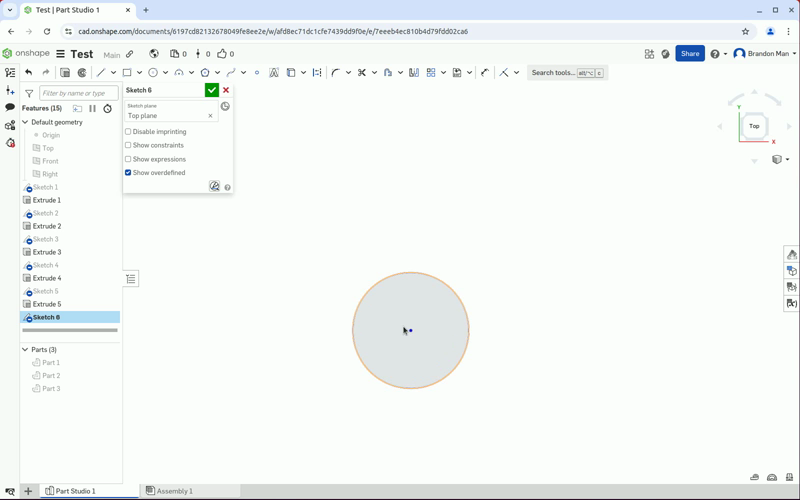
scroll(6)
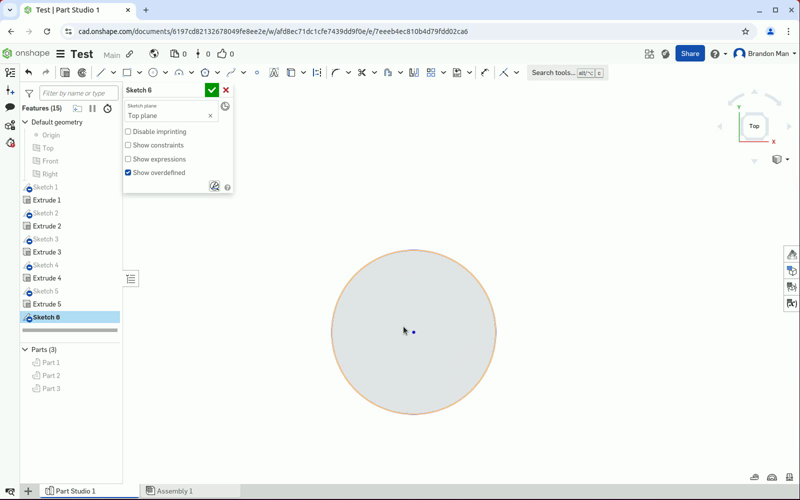
scroll(6)
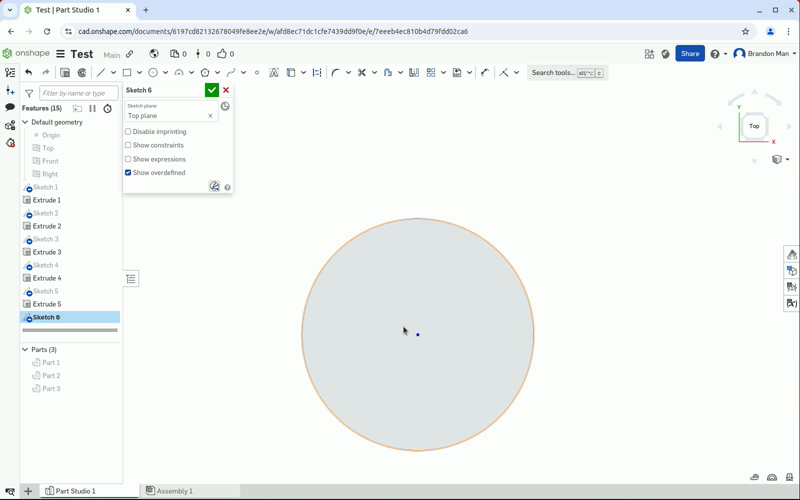
scroll(6)
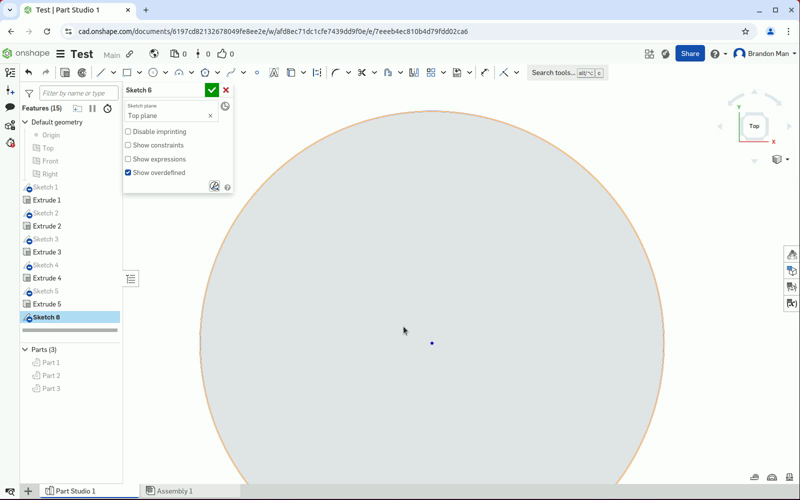
click(403, 326)
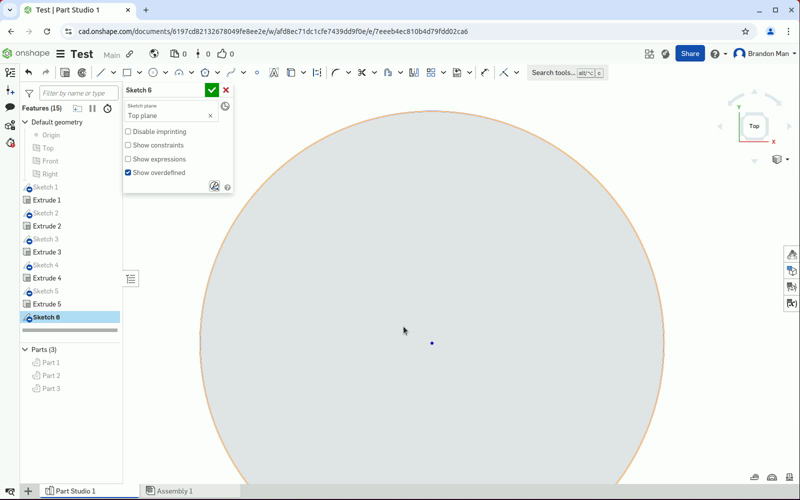
scroll(-6)
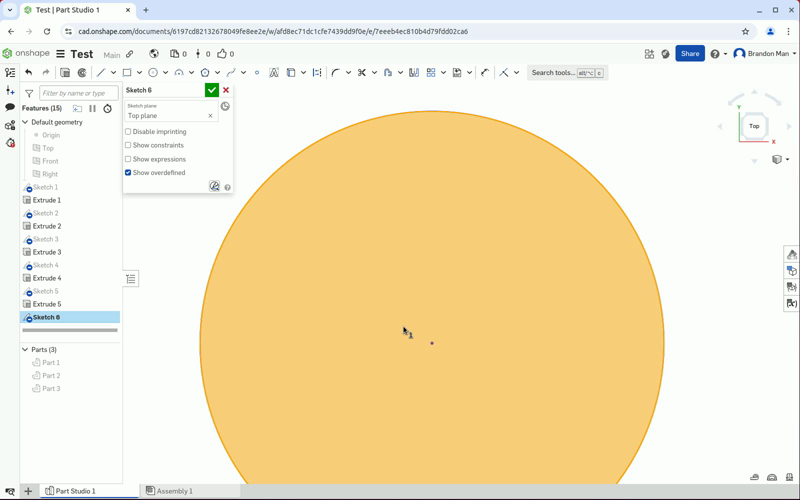
scroll(-6)
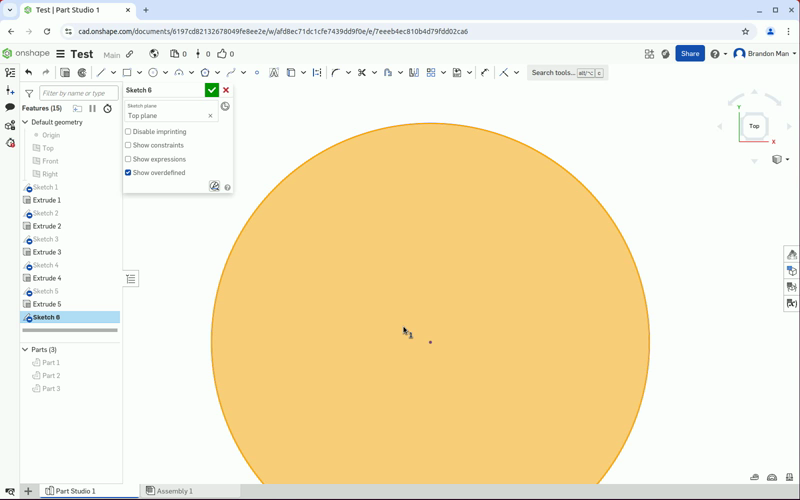
scroll(-6)
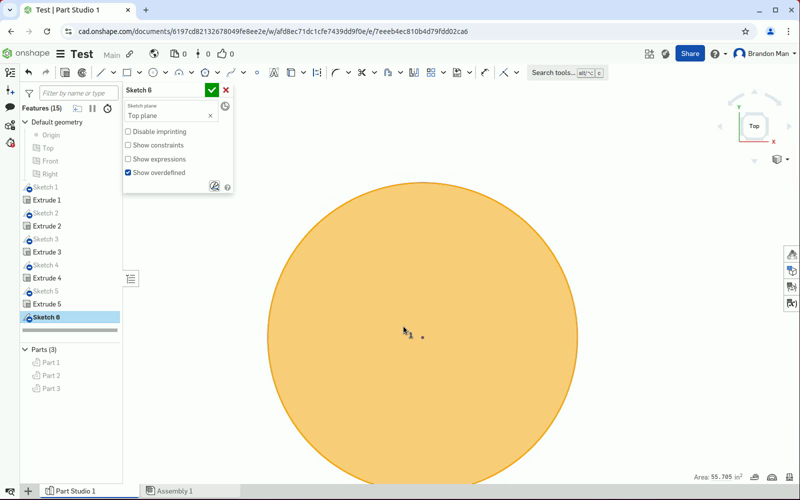
scroll(-6)
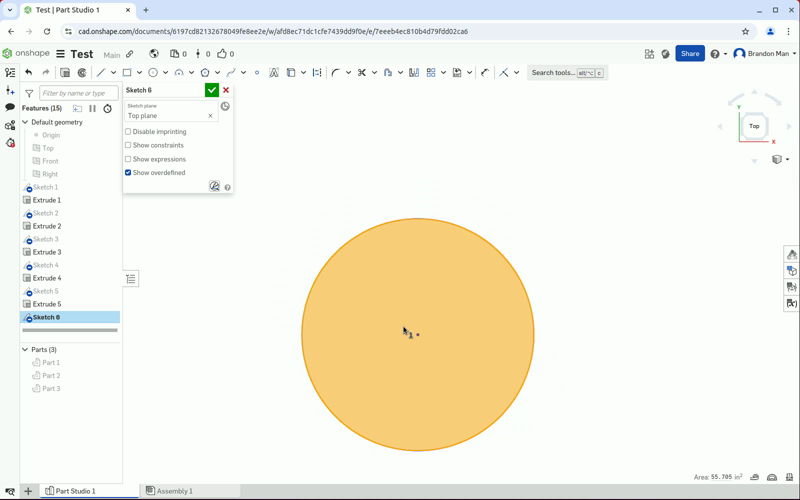
scroll(-6)
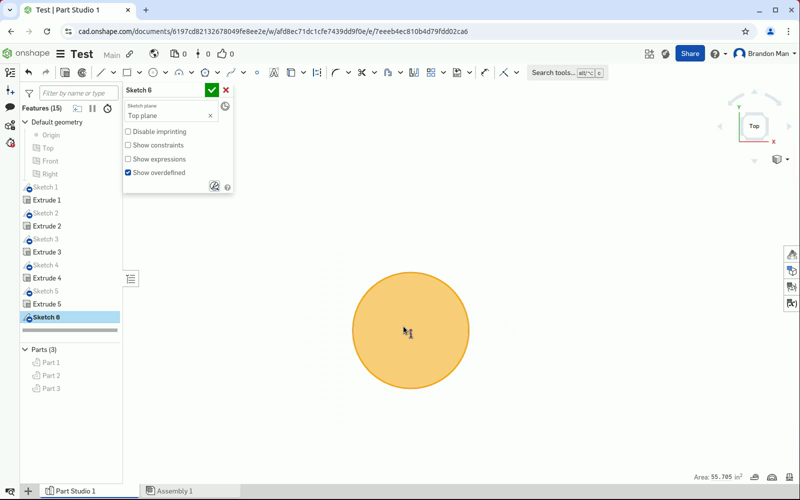
scroll(-6)
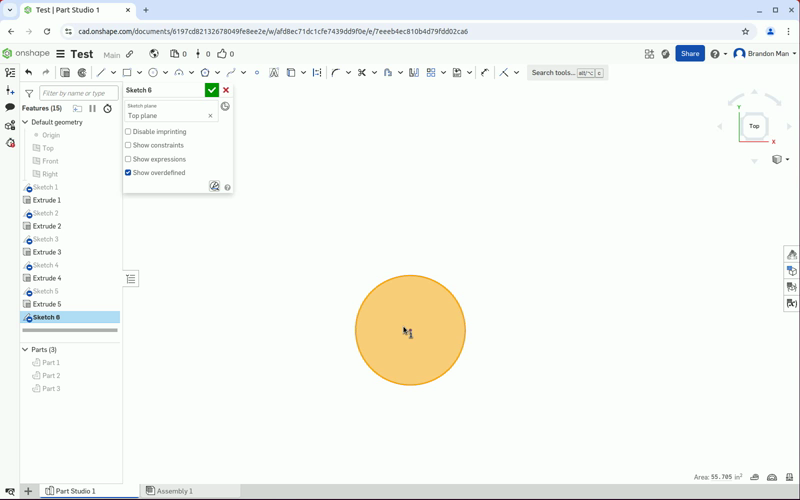
scroll(-6)
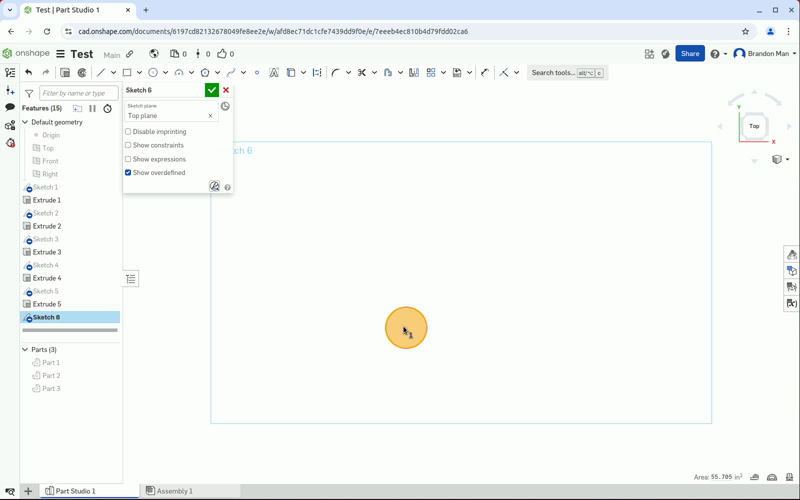
mouse_move(73, 352)
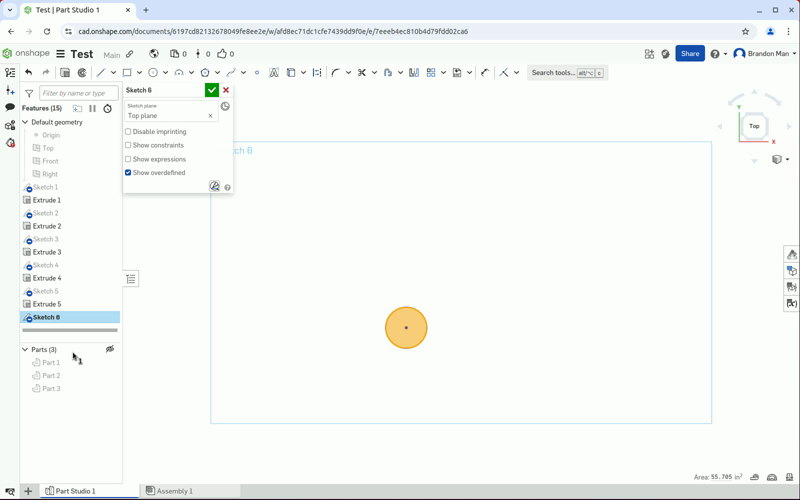
key(shift+y)
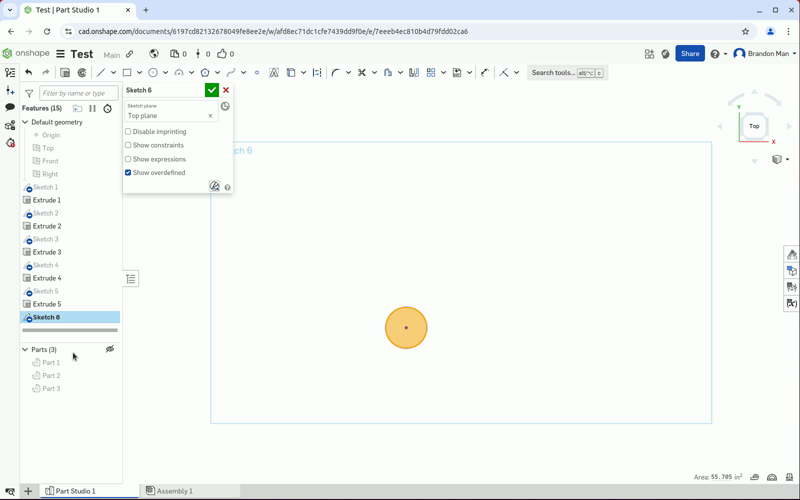
key(shift+e)
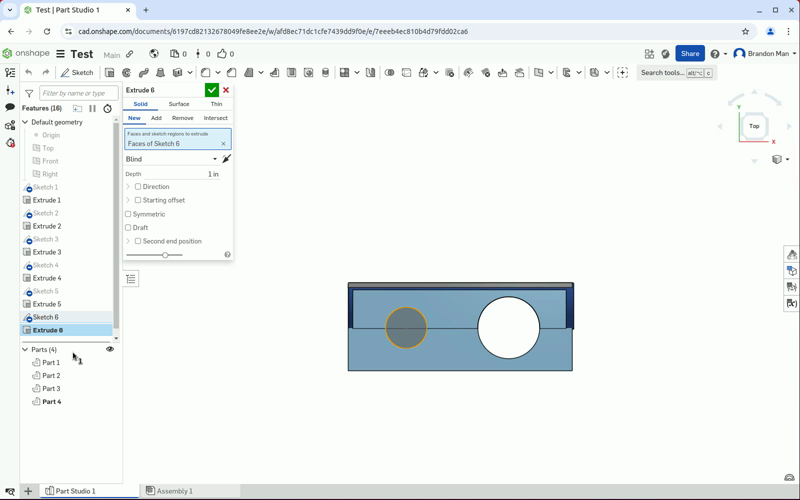
mouse_move(143, 106)
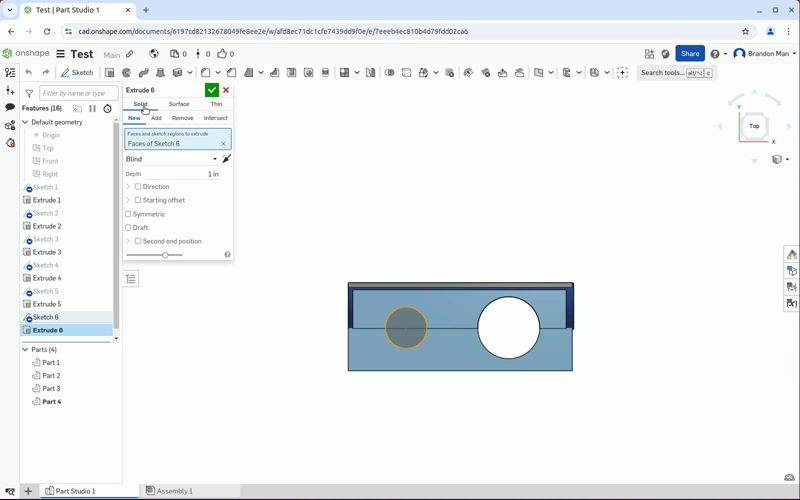
click(143, 106)
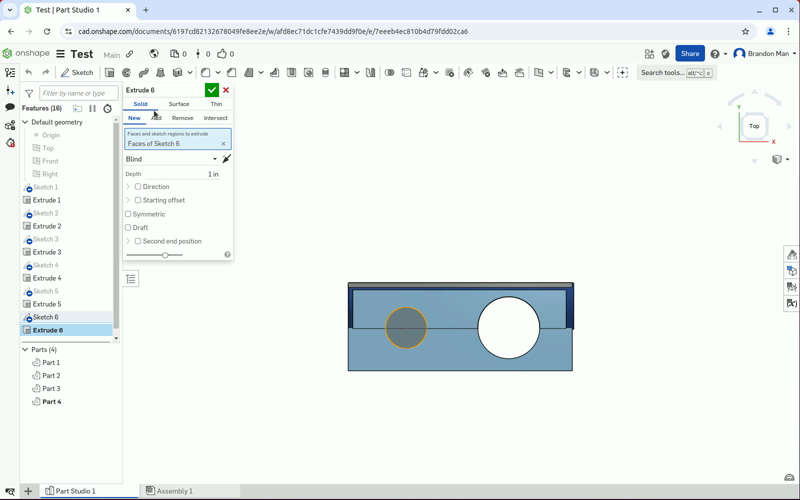
mouse_move(186, 120)
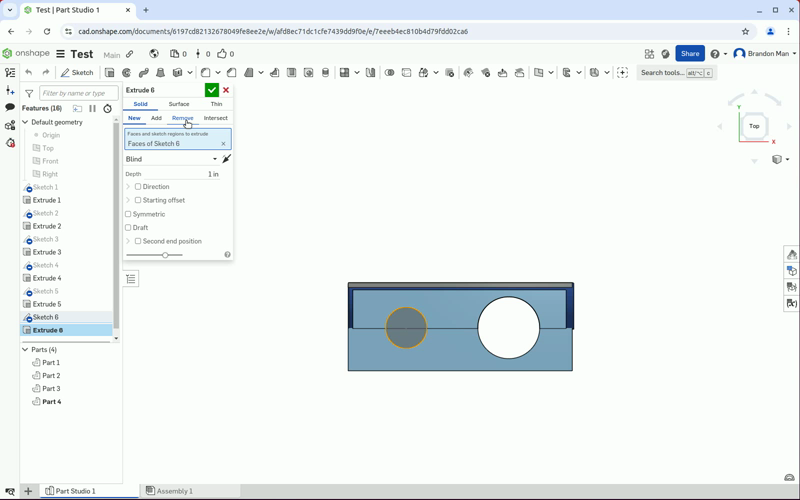
click(186, 120)
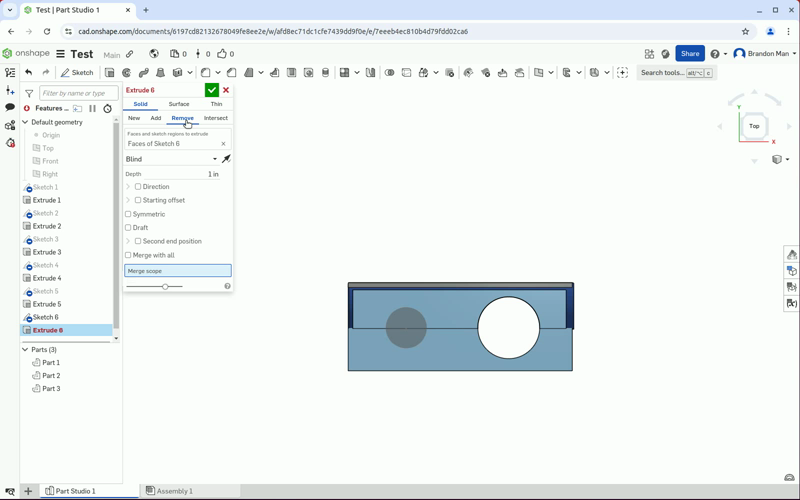
key(tab, 4)
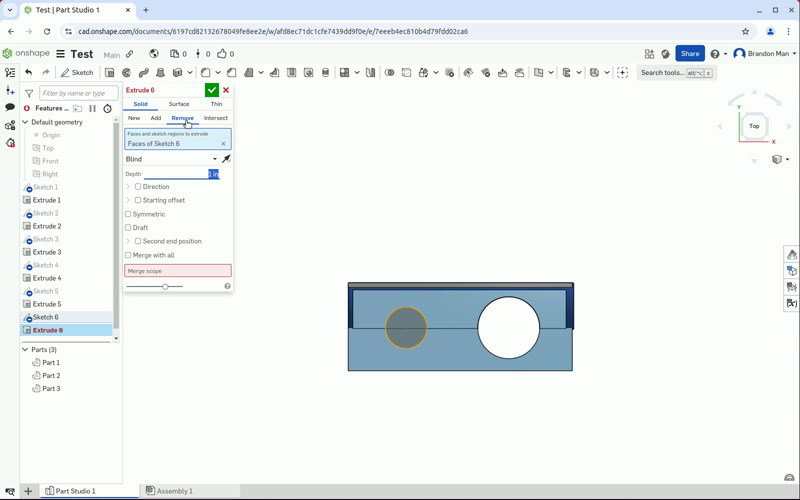
text(-1.444)
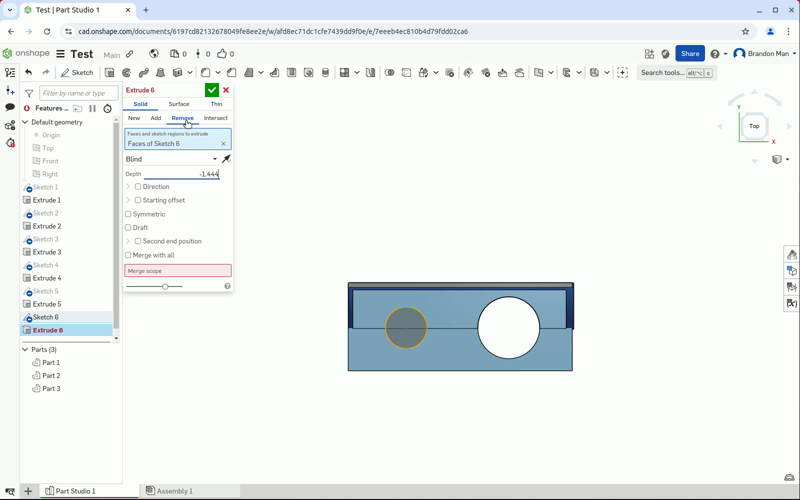
key(tab, 6)
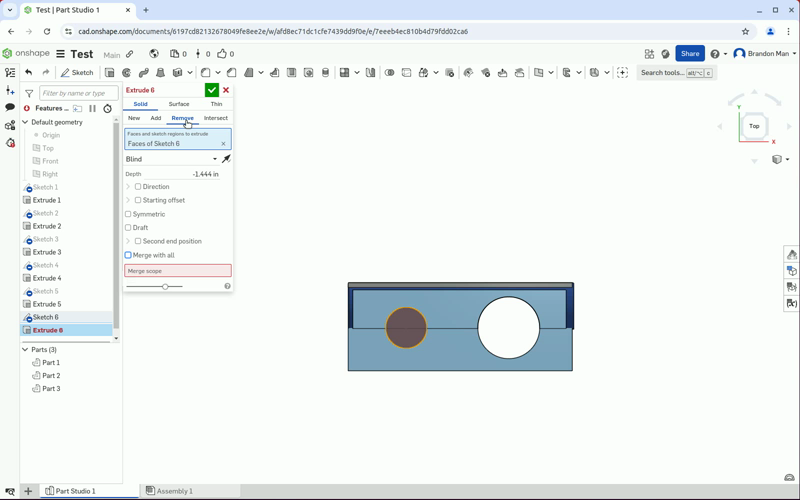
key(space)
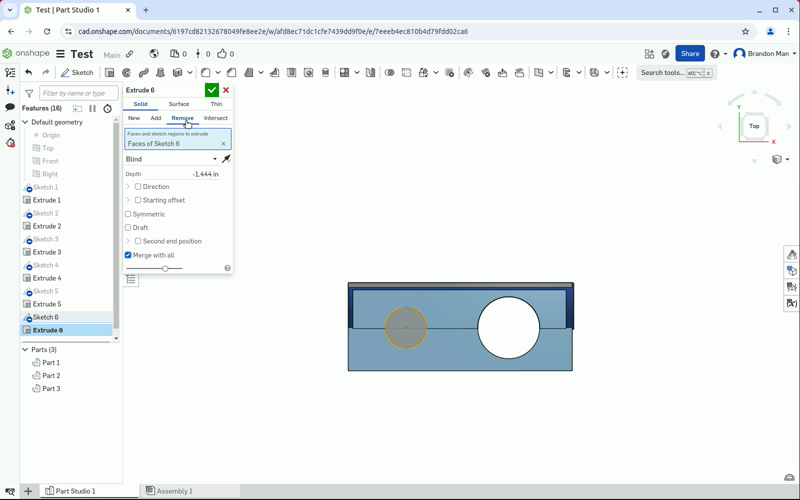
key(enter)
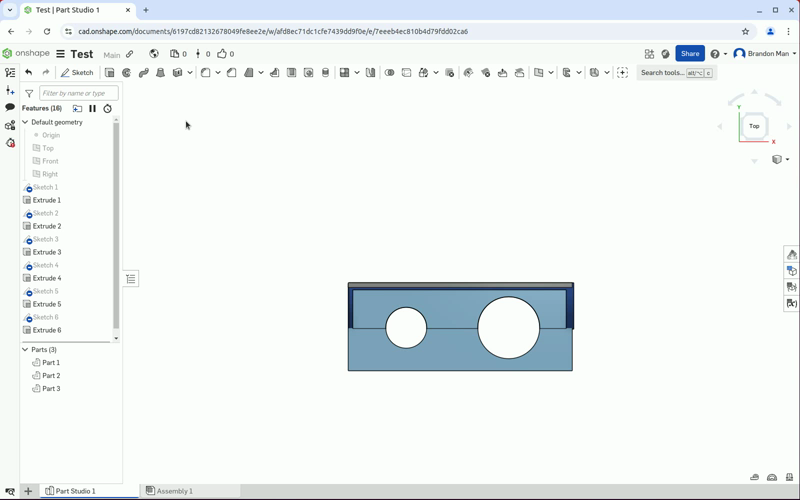
key(shift+h)
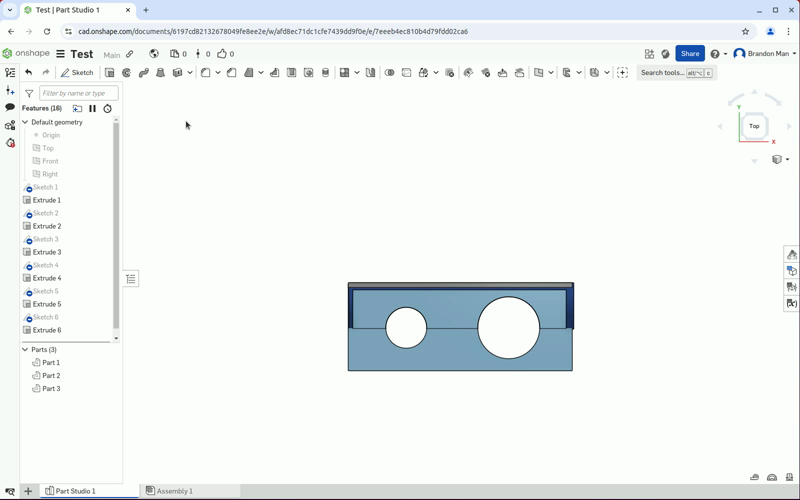
key(shift+h)
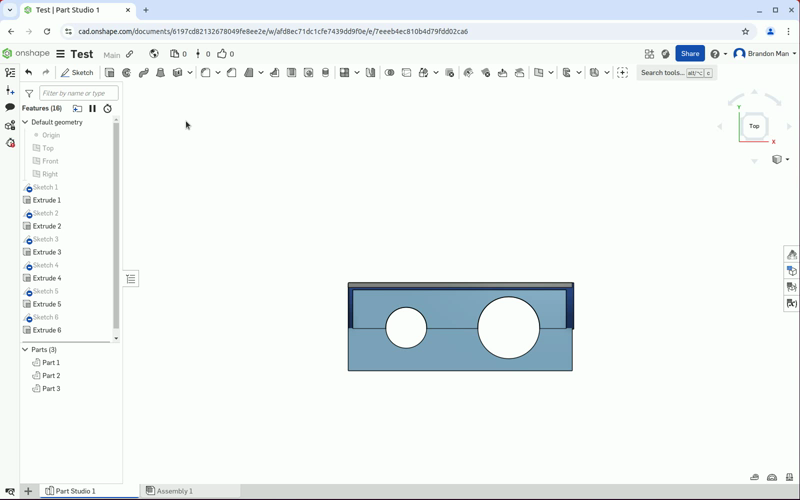
key(shift+7)
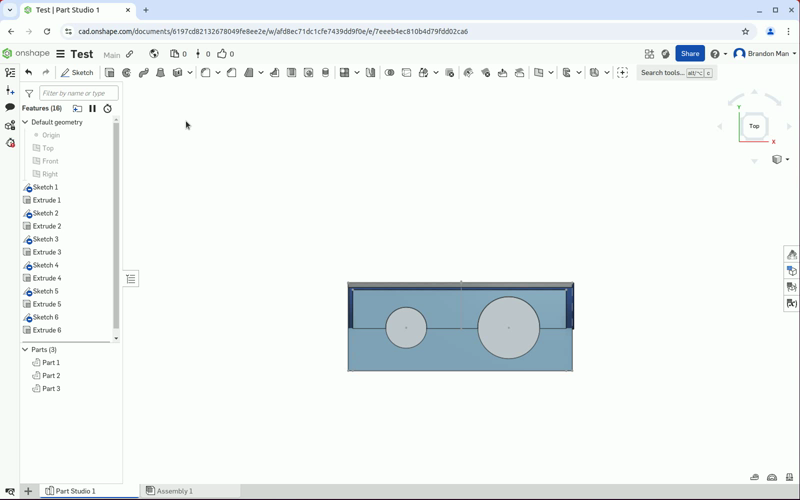
key(up, 3)
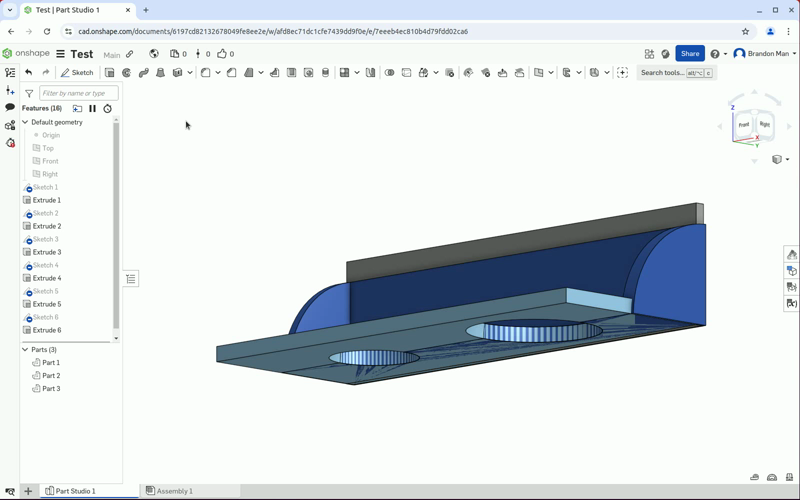
key(left, 3)
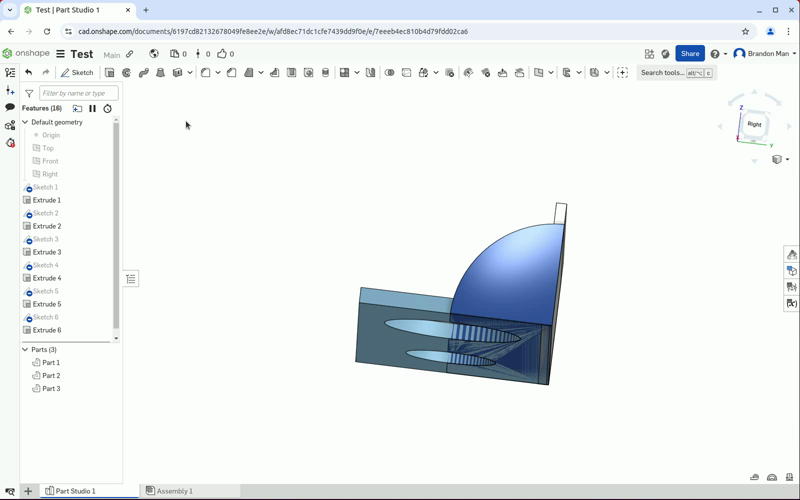
key(right, 3)
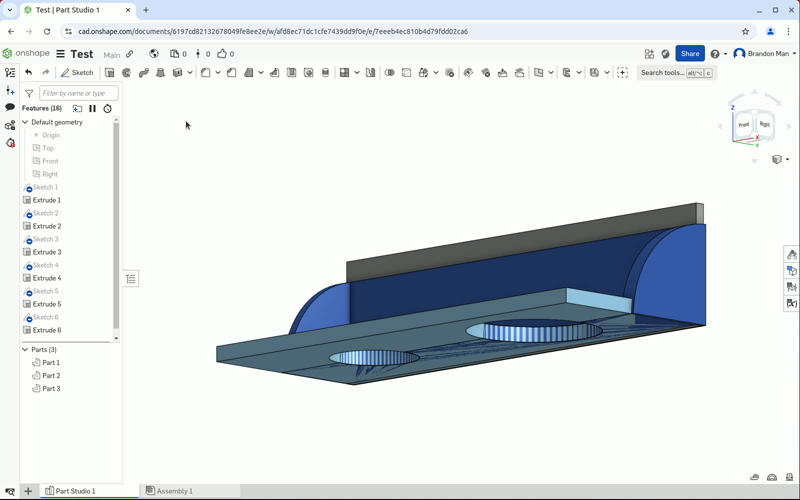
key(down, 3)
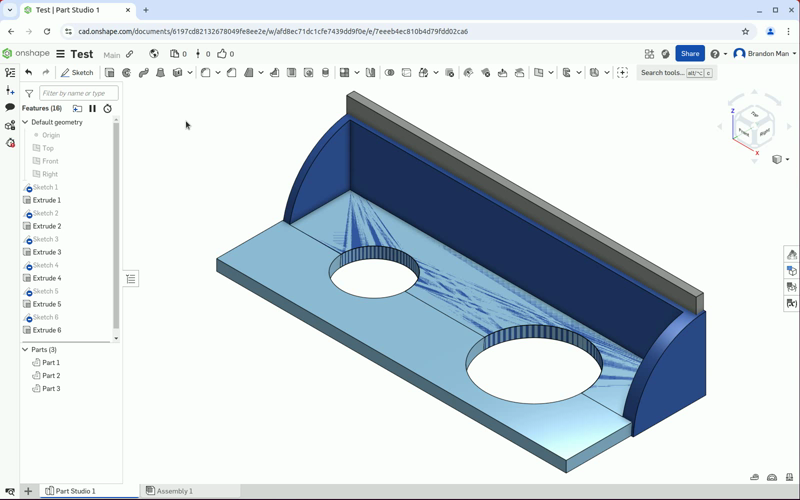
mouse_move(69, 189)
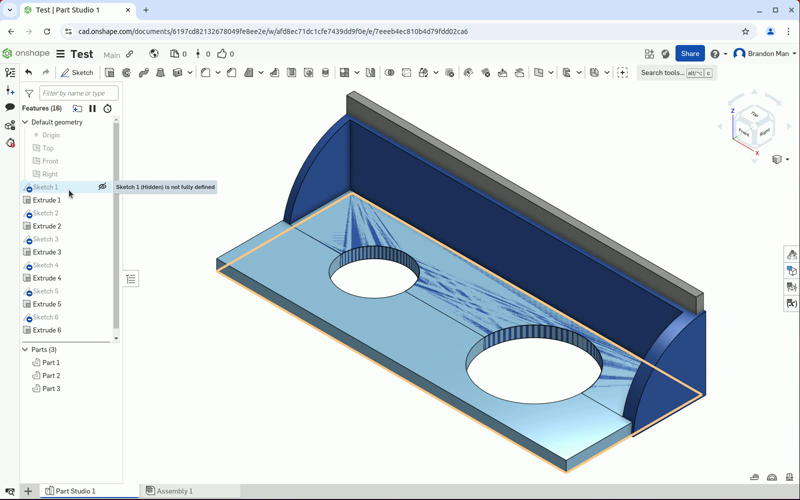
click(69, 189)